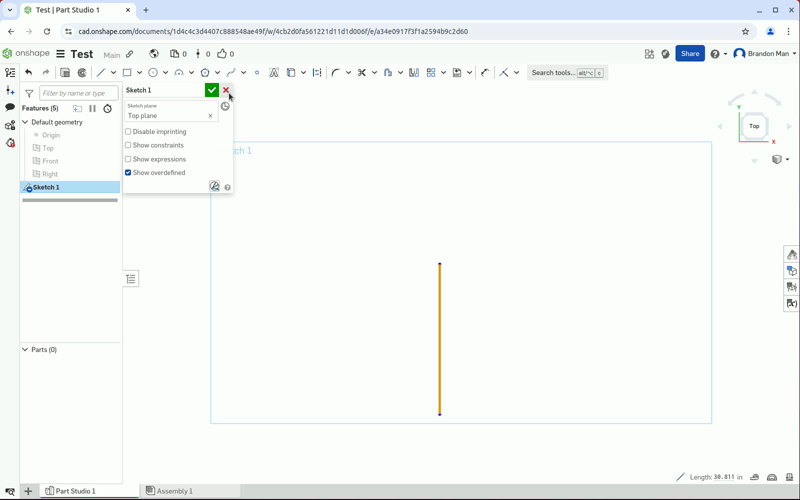
key(shift+h)
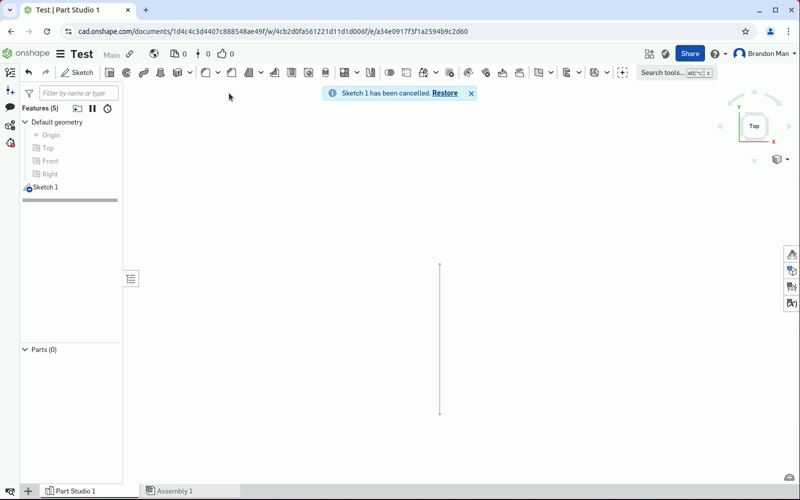
mouse_move(73, 352)
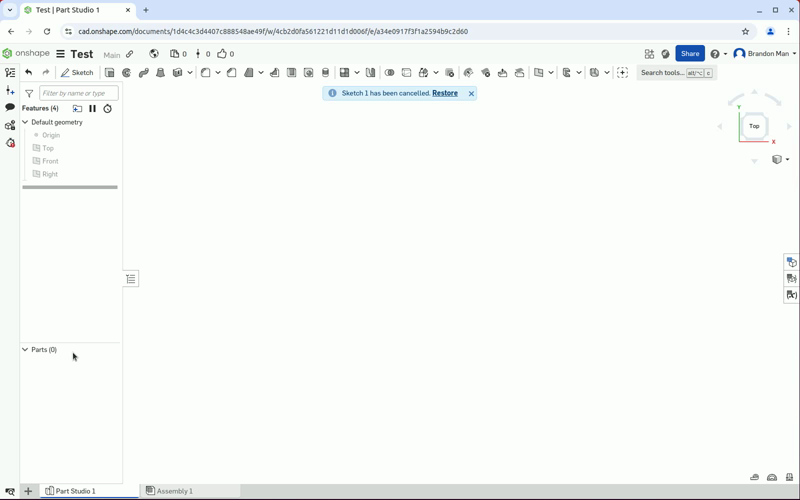
key(y)
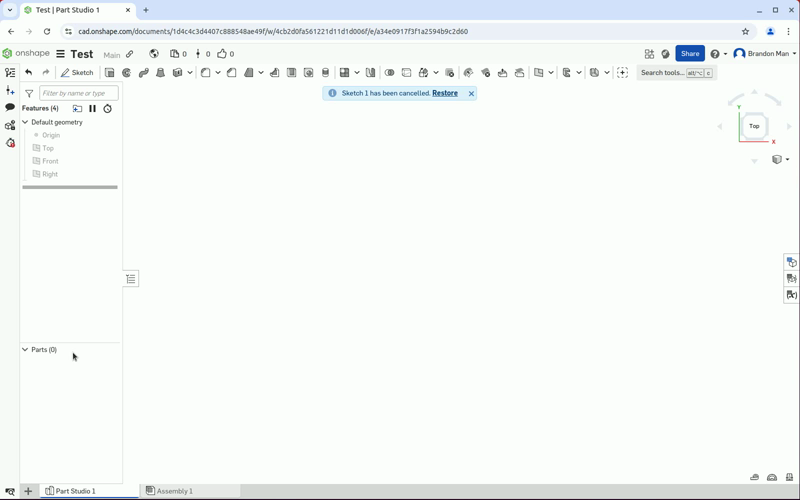
key(shift+p)
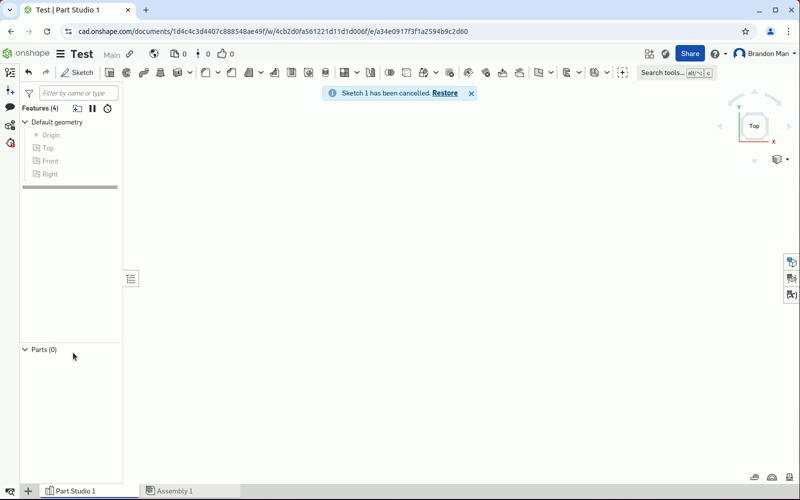
key(space)
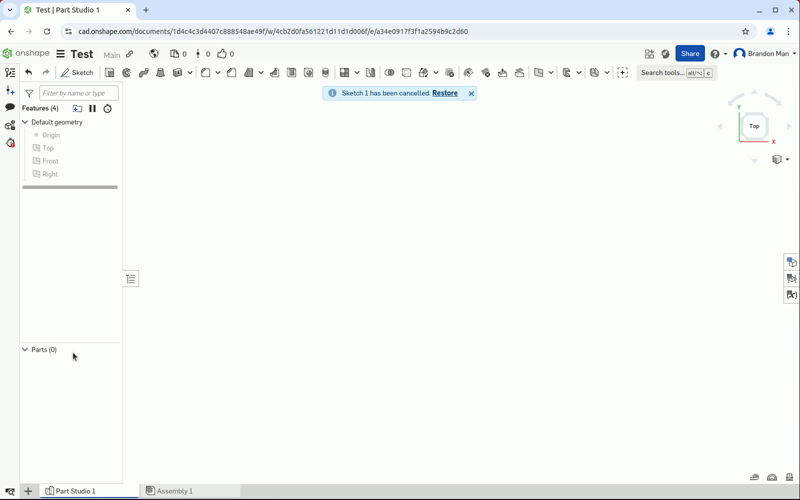
key_down(shift)
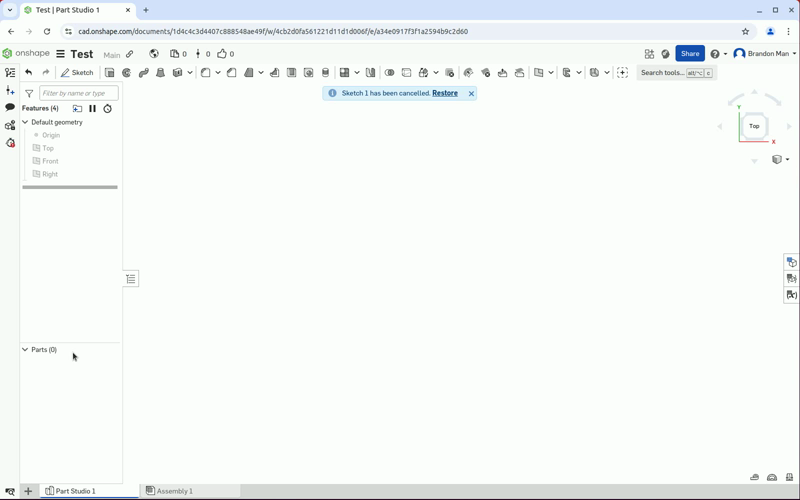
key(up)
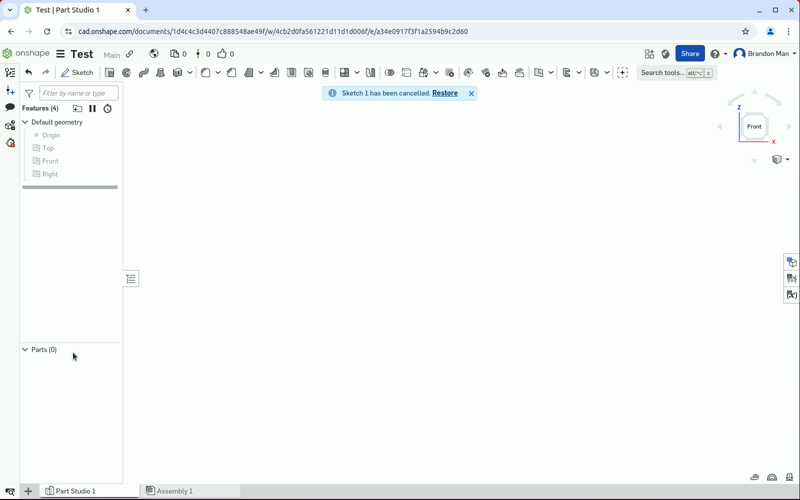
key_up(shift)
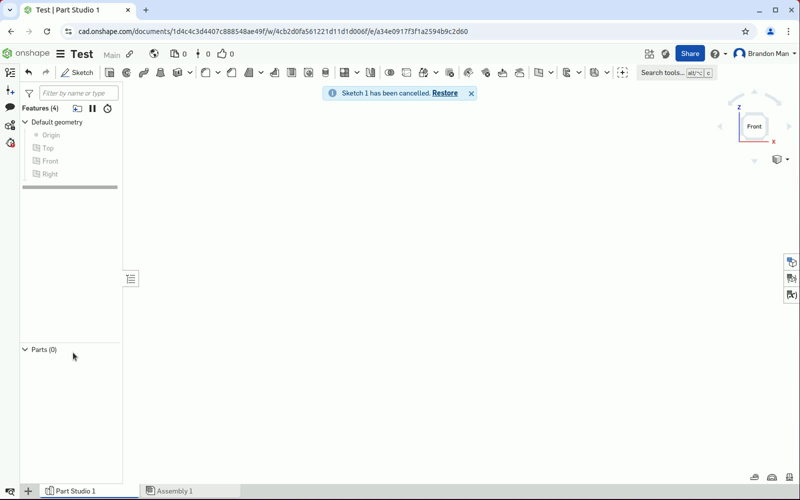
key(space)
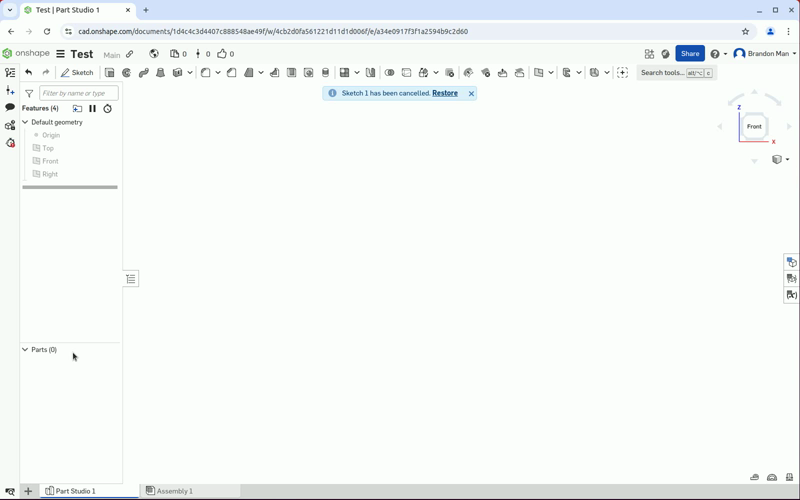
key_down(shift)
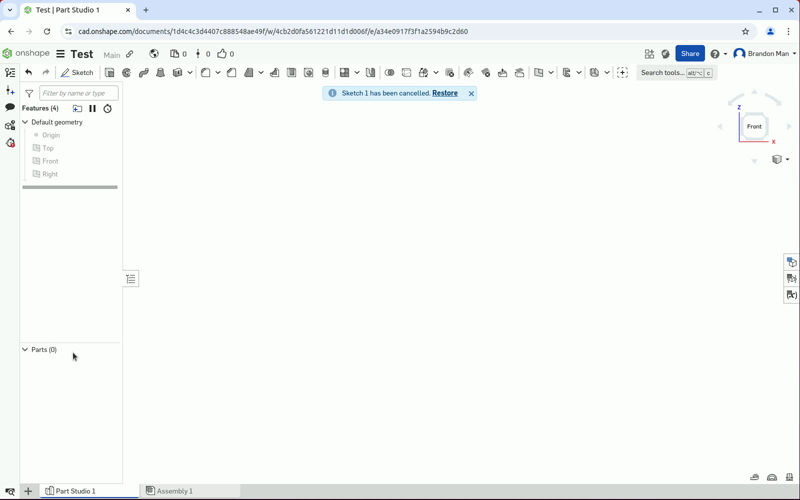
key(left)
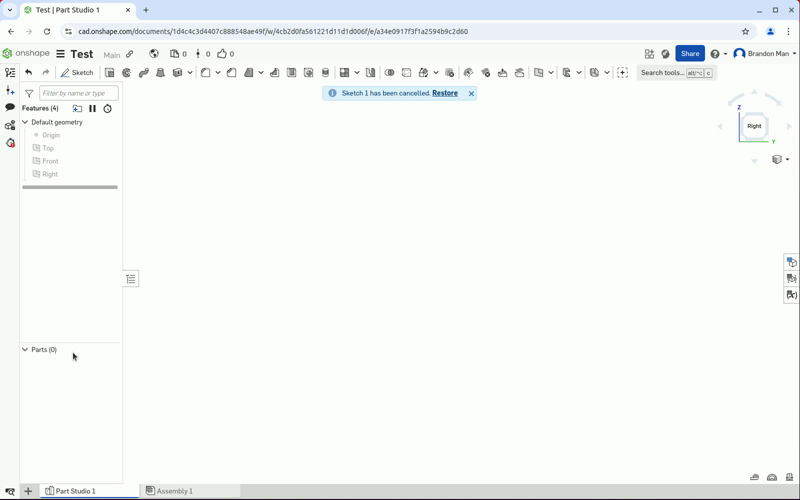
key_up(shift)
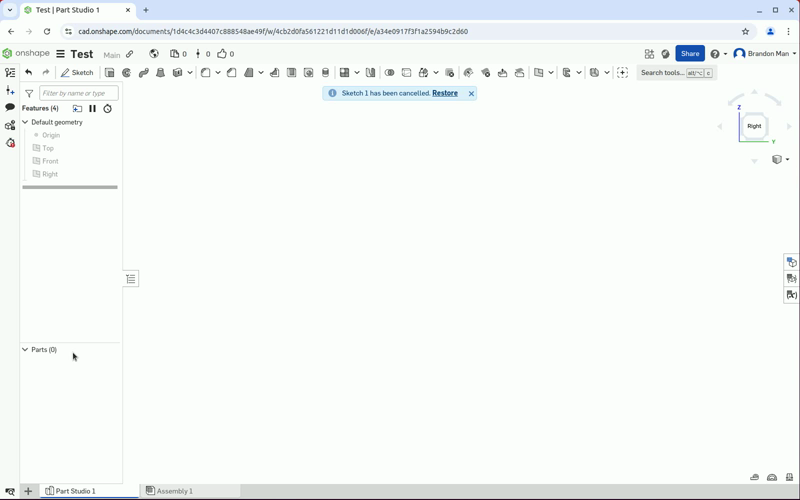
mouse_move(73, 352)
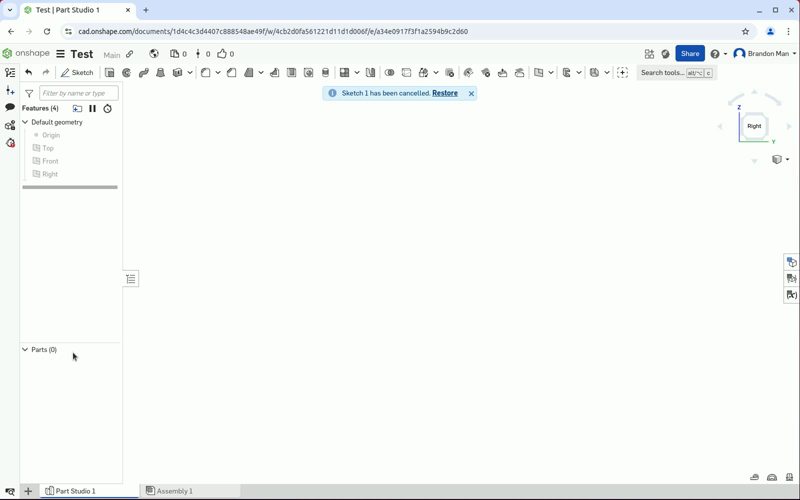
key(shift+y)
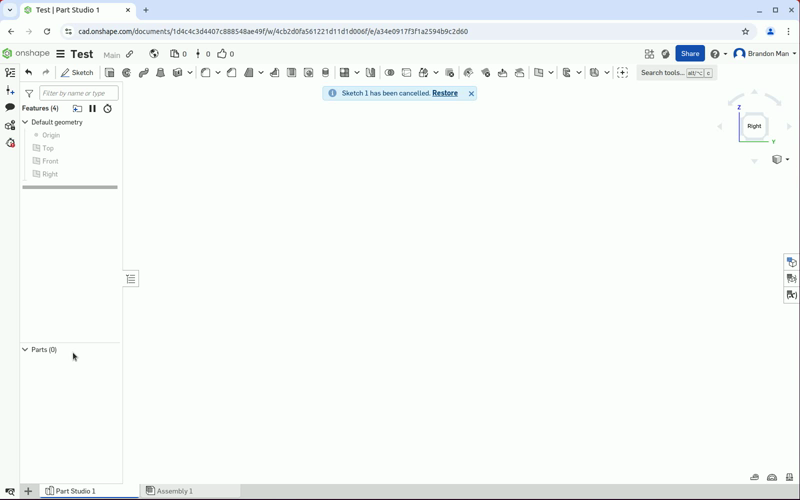
key(shift+s)
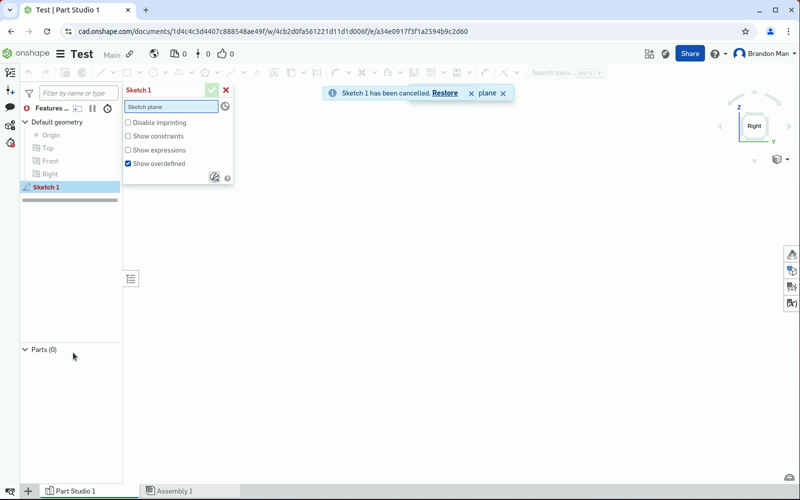
mouse_move(73, 176)
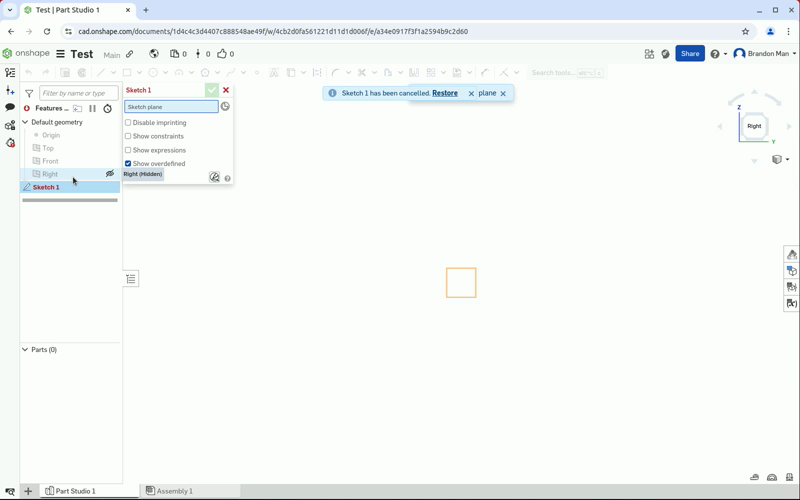
click(73, 176)
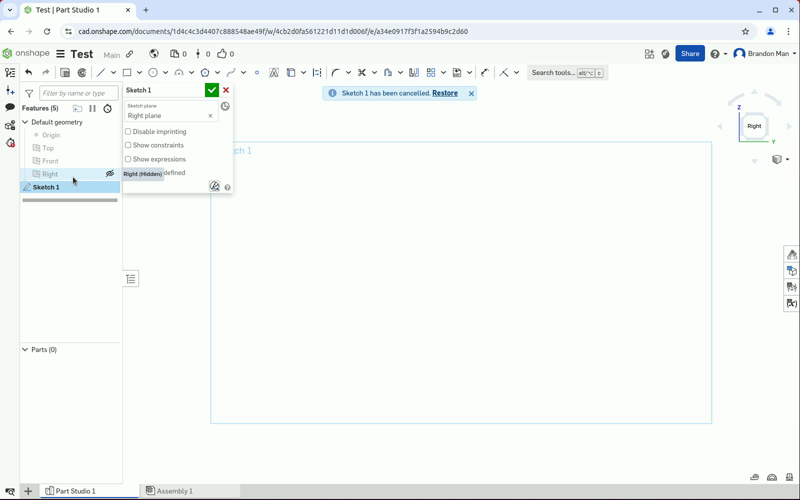
mouse_move(73, 352)
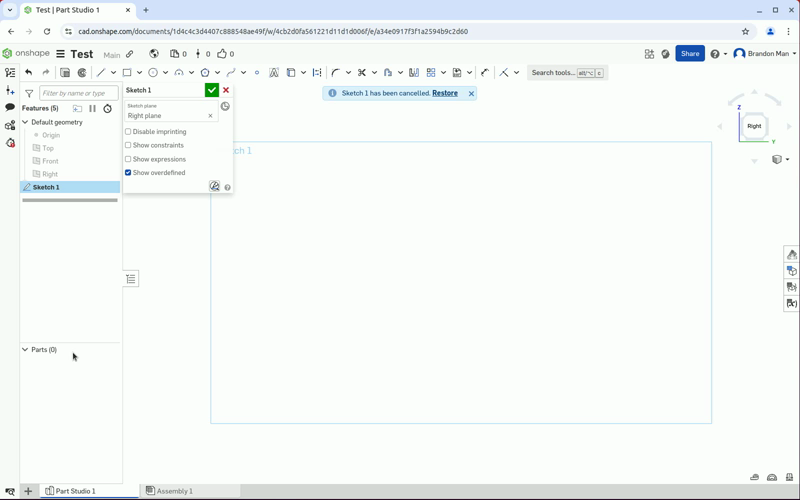
key(y)
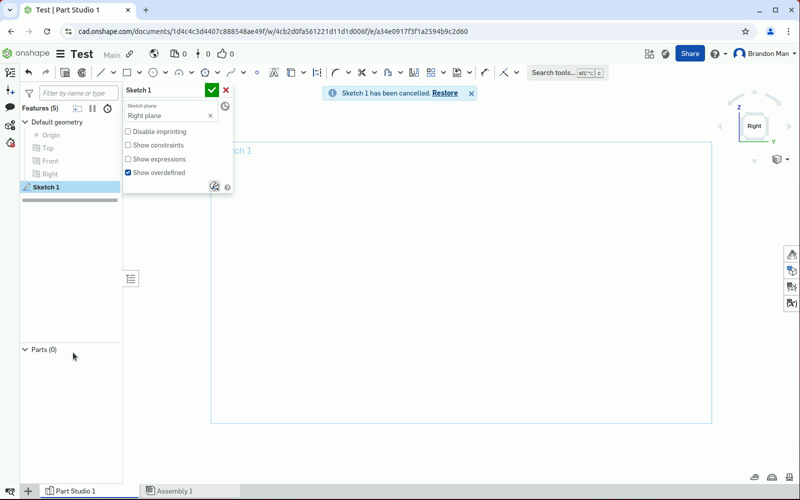
key(l)
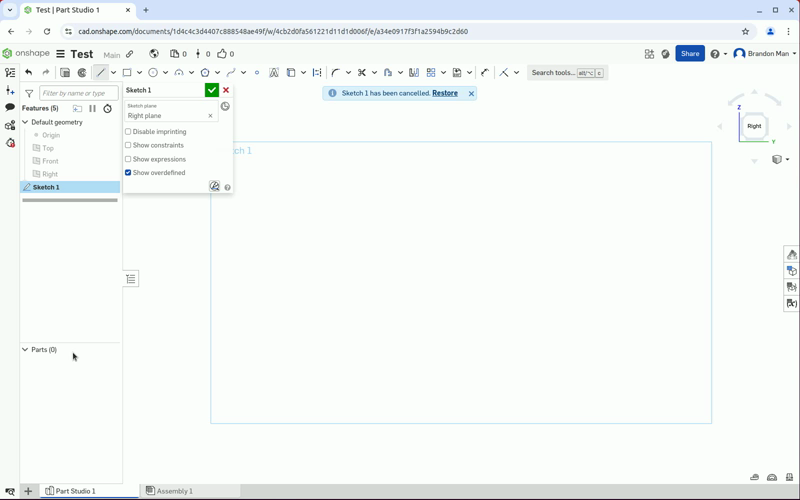
key_down(shift)
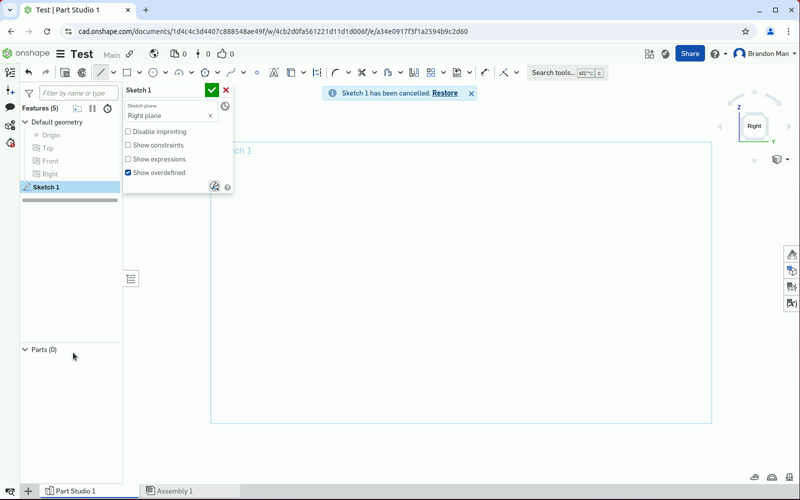
mouse_move(384, 395)
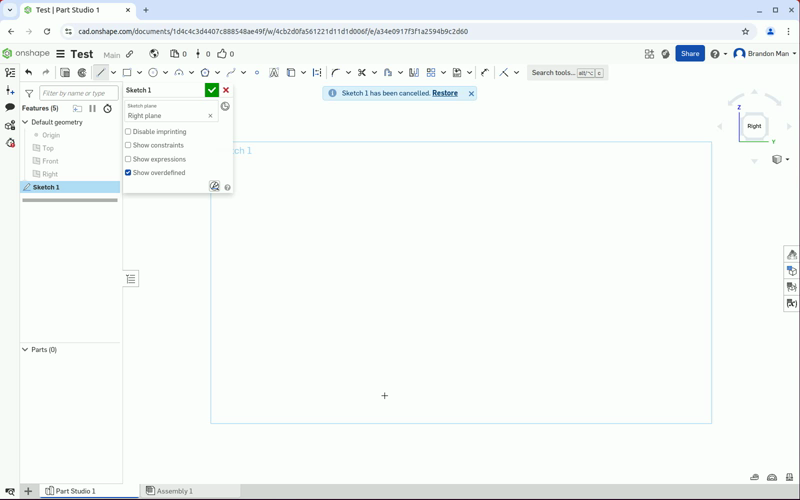
click(384, 395)
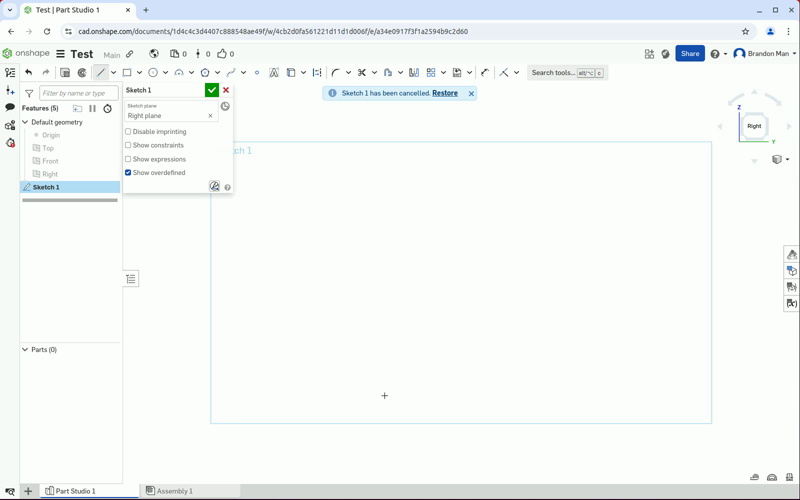
key_up(shift)
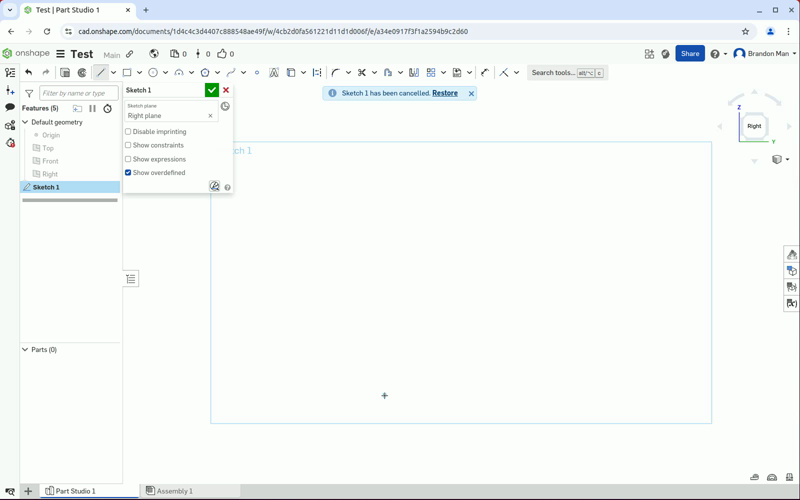
key_down(shift)
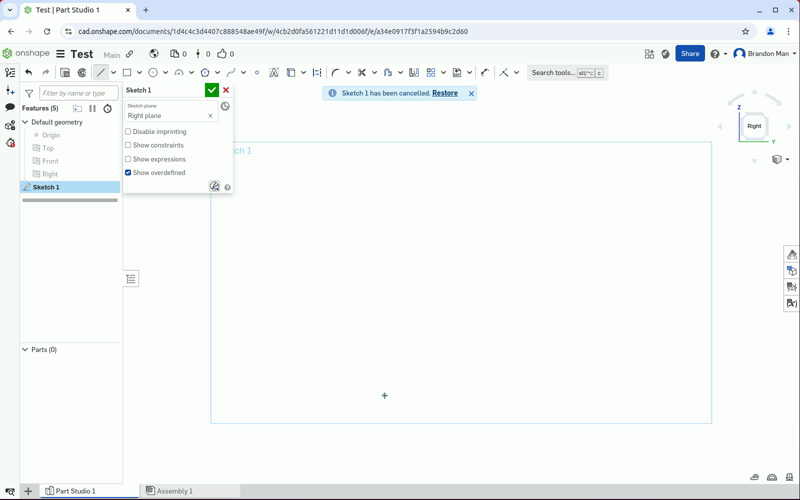
mouse_move(535, 395)
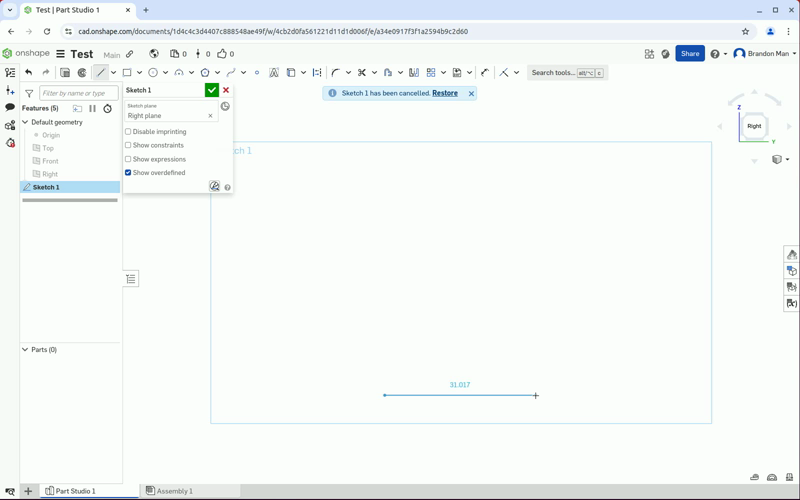
click(535, 395)
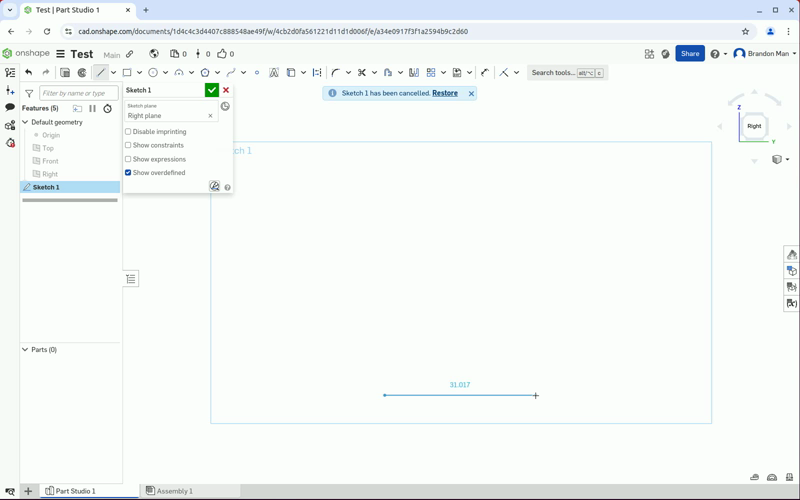
key_up(shift)
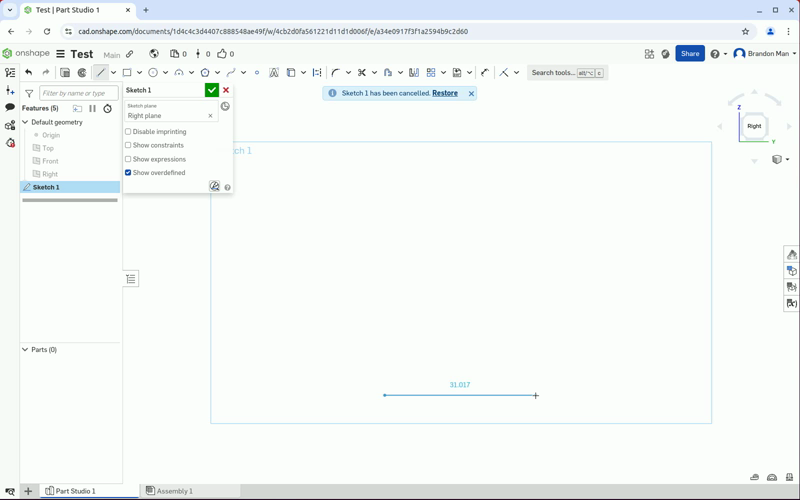
key_down(shift)
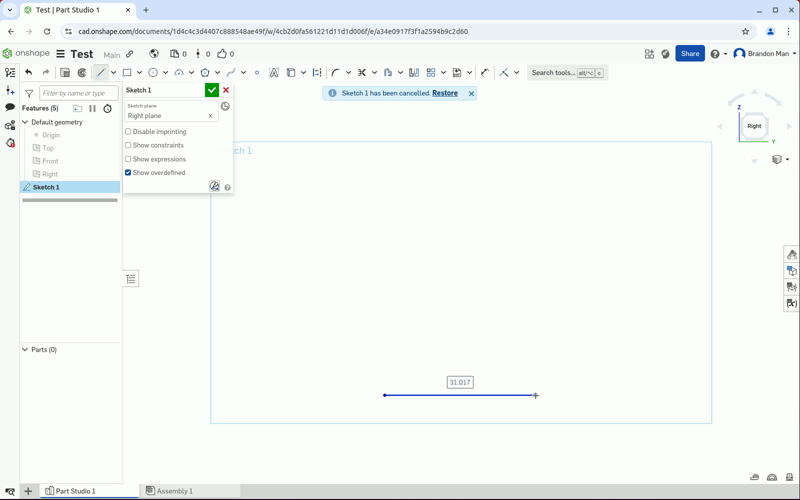
mouse_move(535, 171)
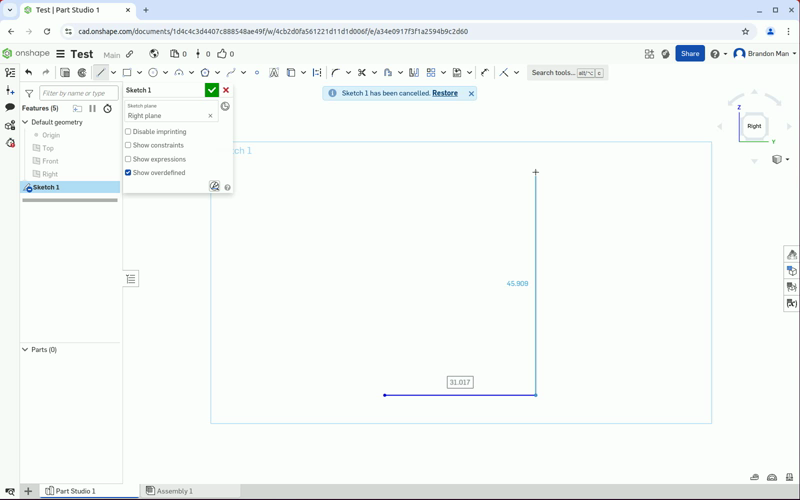
click(535, 171)
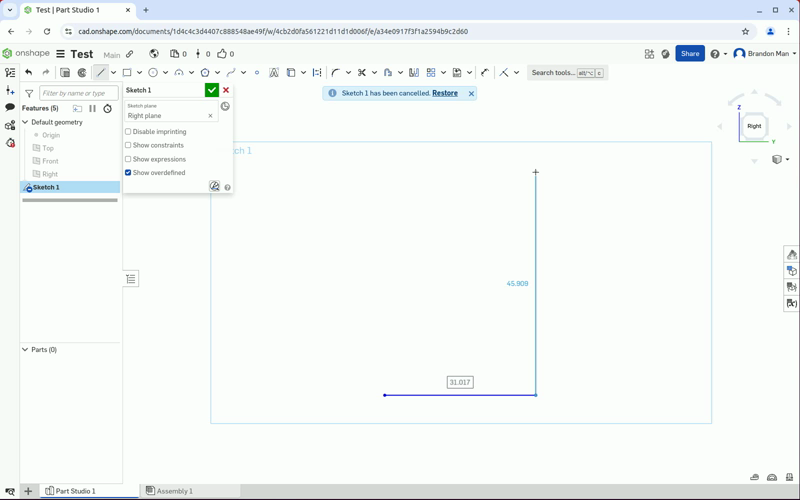
key_up(shift)
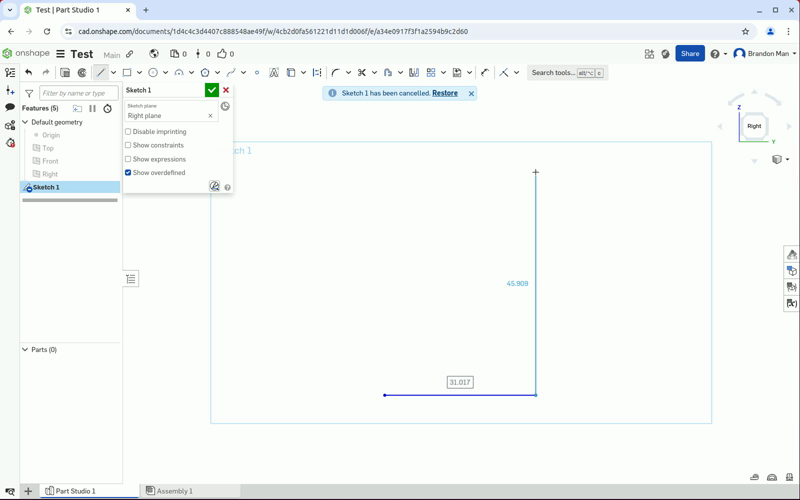
key_down(shift)
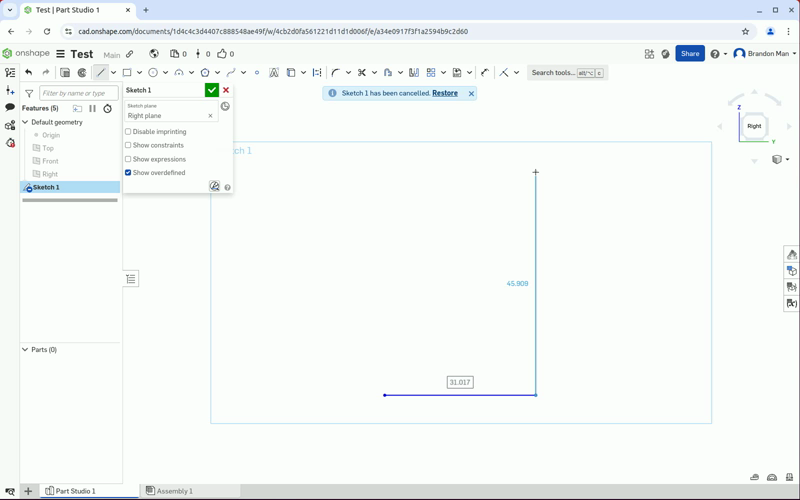
mouse_move(384, 171)
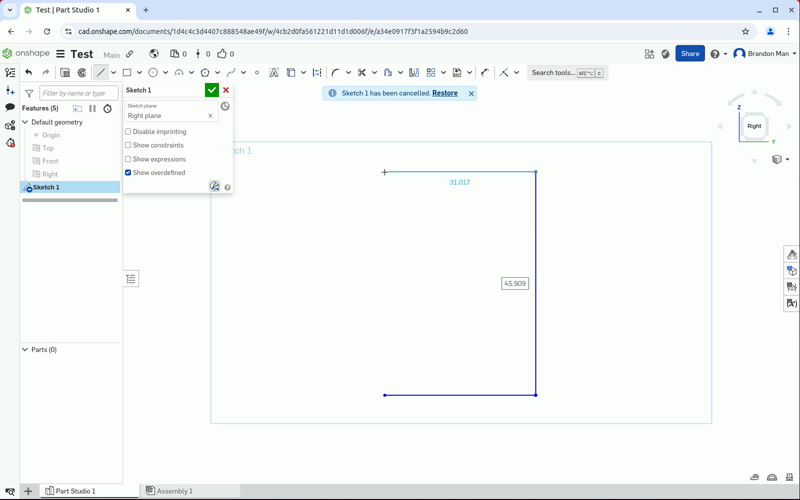
click(384, 171)
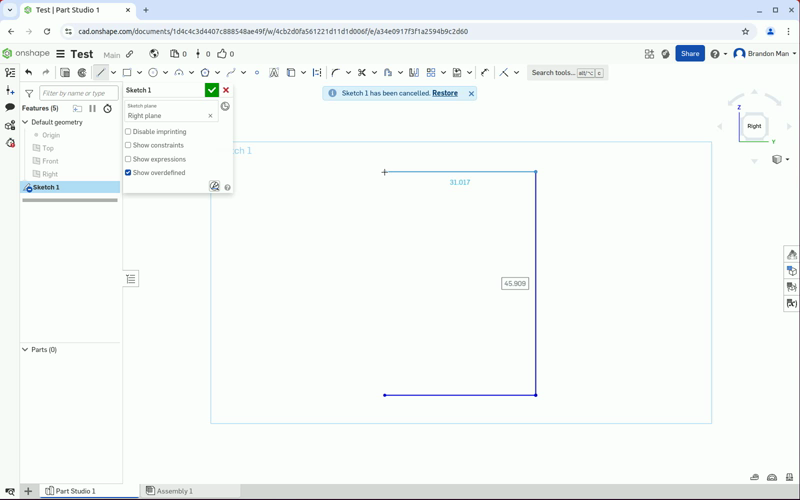
key_up(shift)
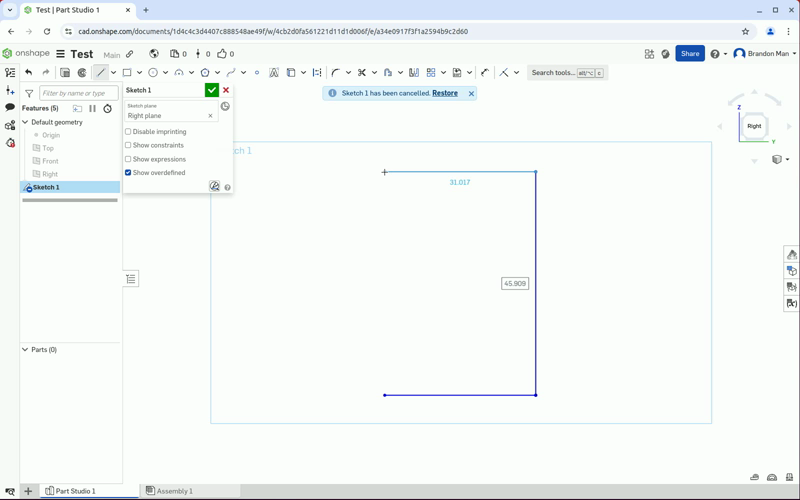
key_down(shift)
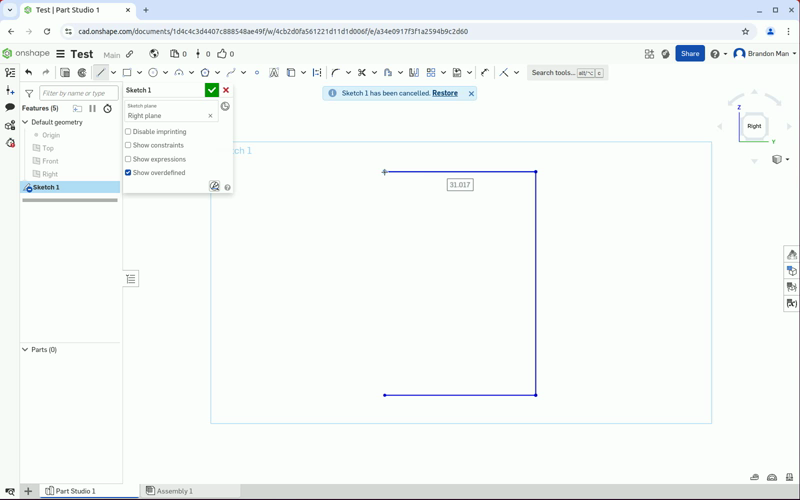
mouse_move(384, 395)
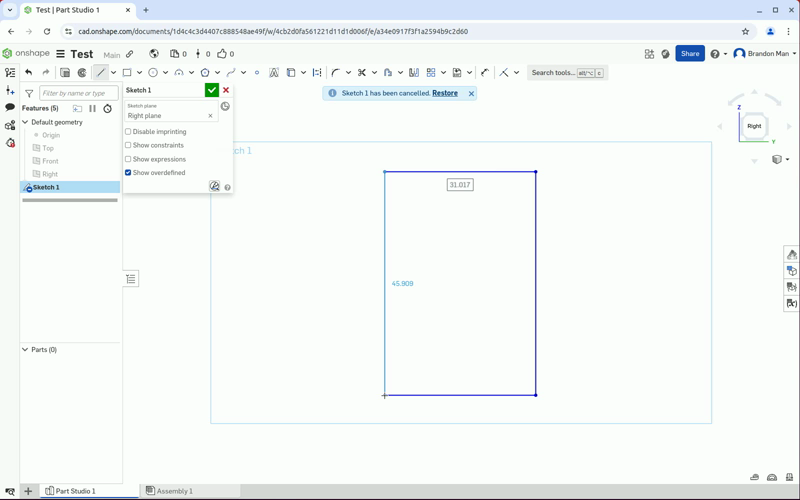
key_up(shift)
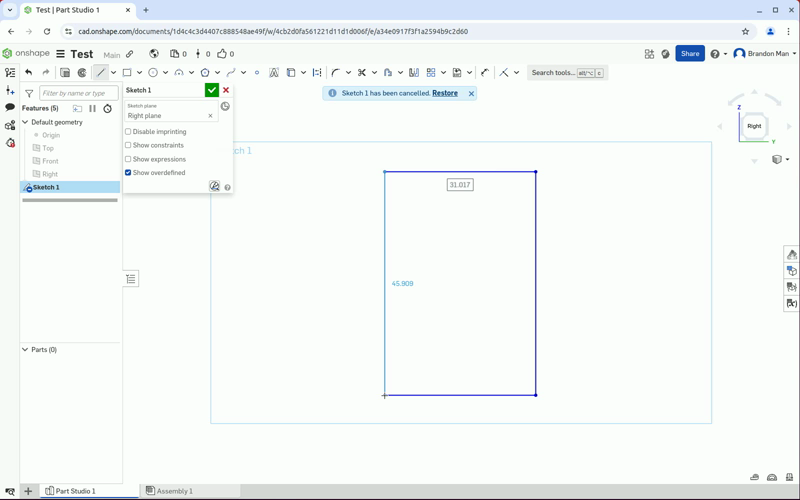
click(384, 395)
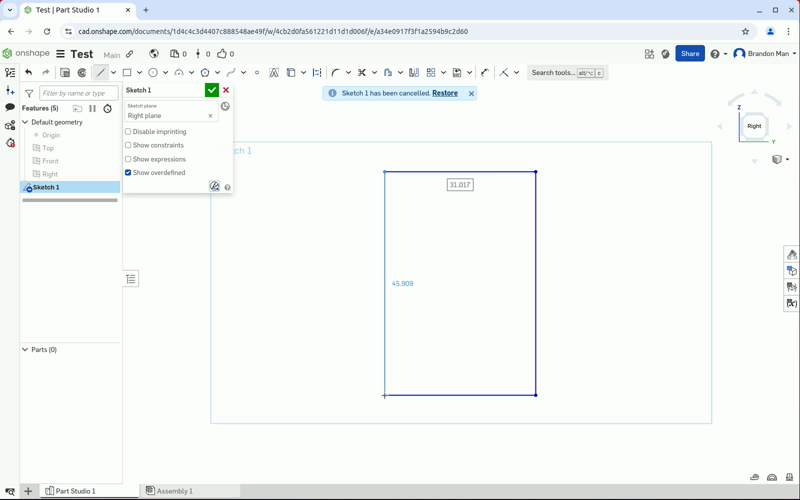
key(esc)
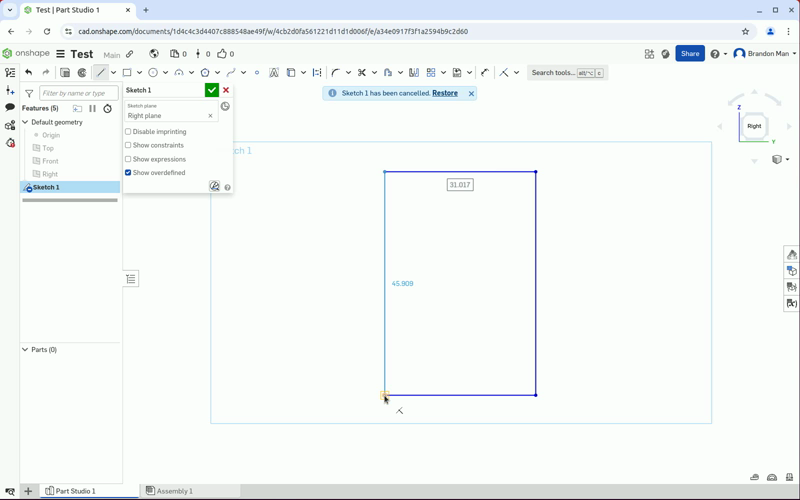
mouse_move(442, 255)
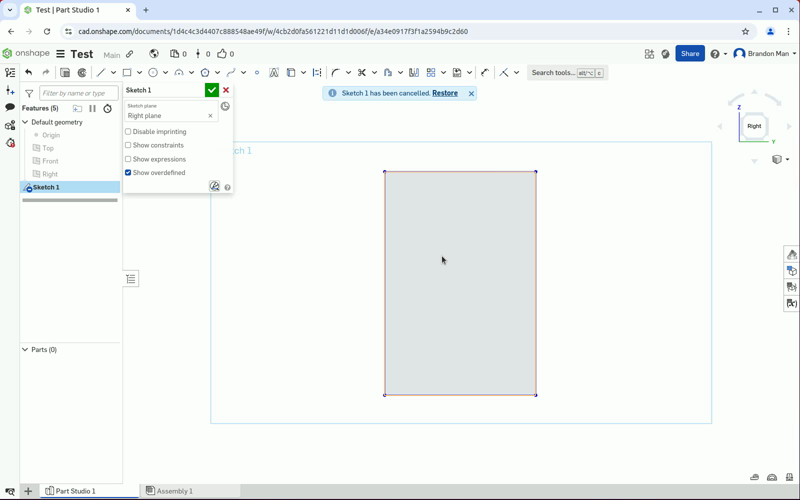
click(442, 255)
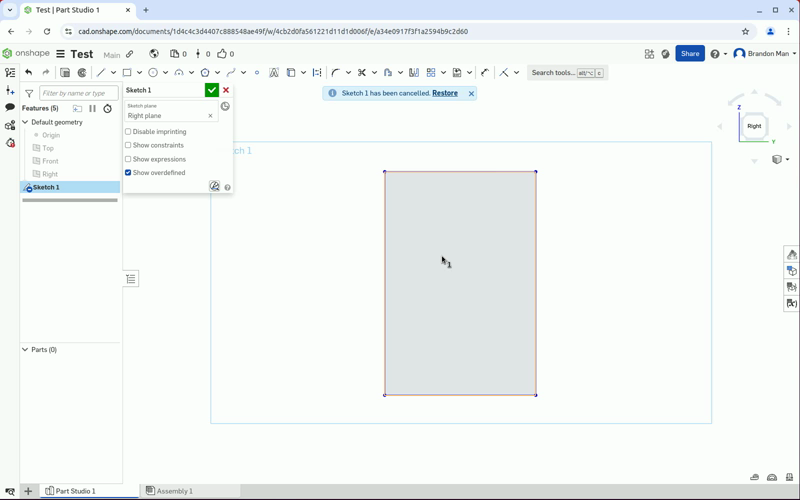
mouse_move(73, 352)
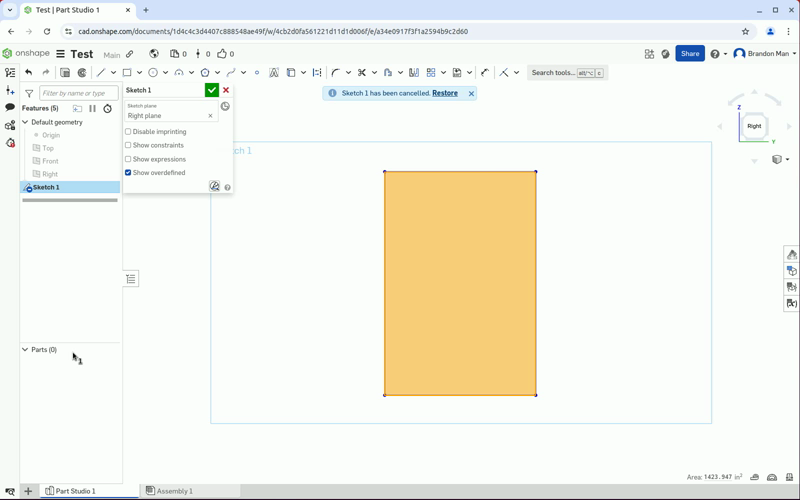
key(shift+y)
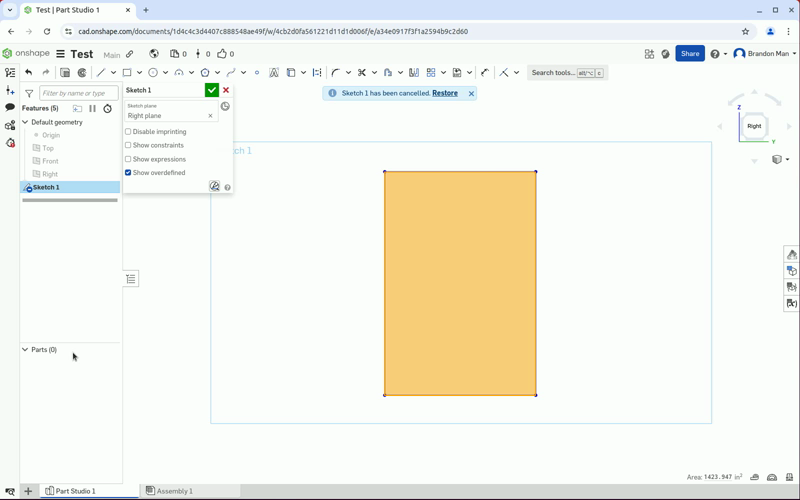
key(shift+e)
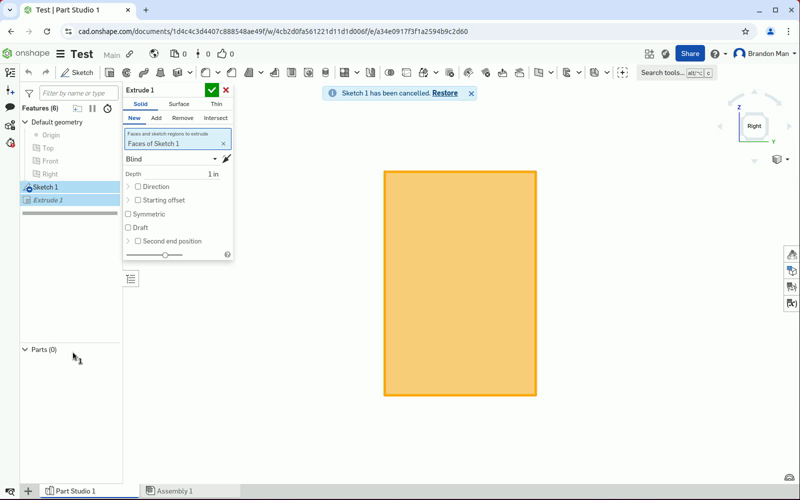
mouse_move(143, 106)
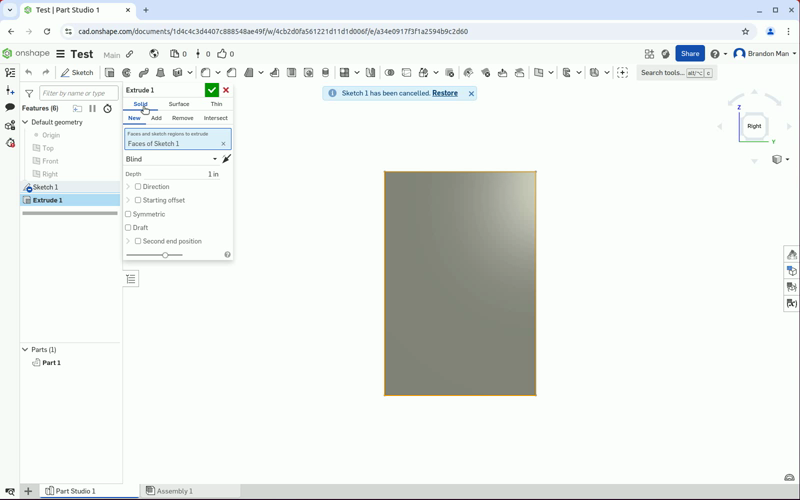
click(143, 106)
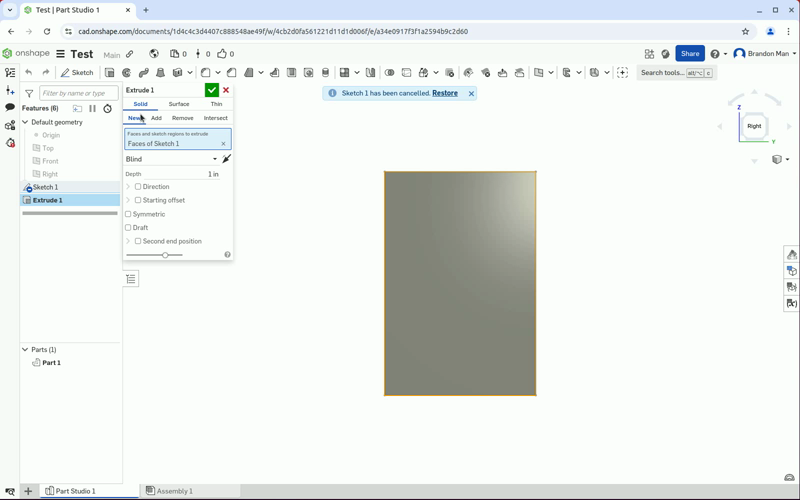
mouse_move(137, 120)
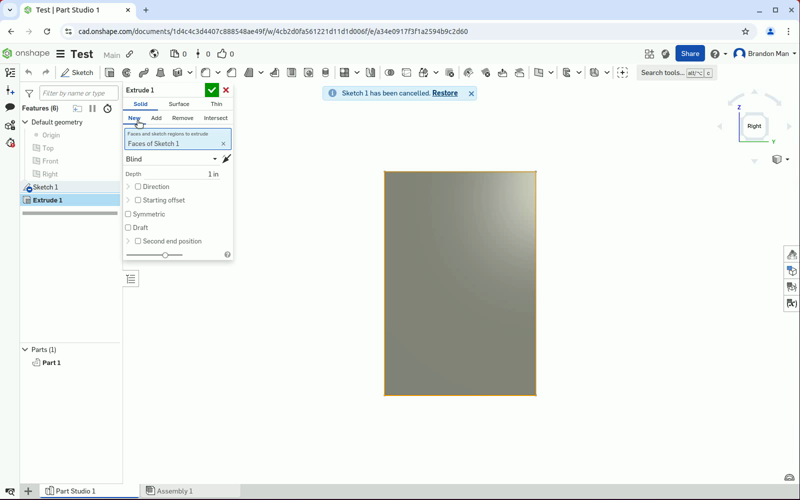
click(137, 120)
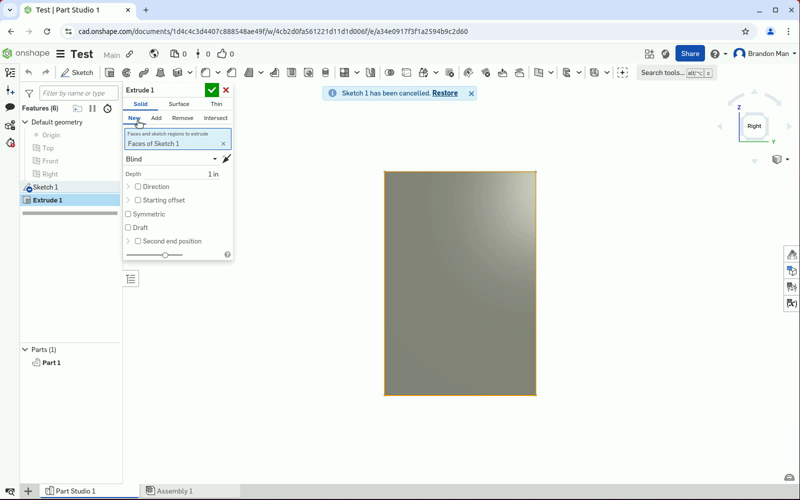
key(tab, 4)
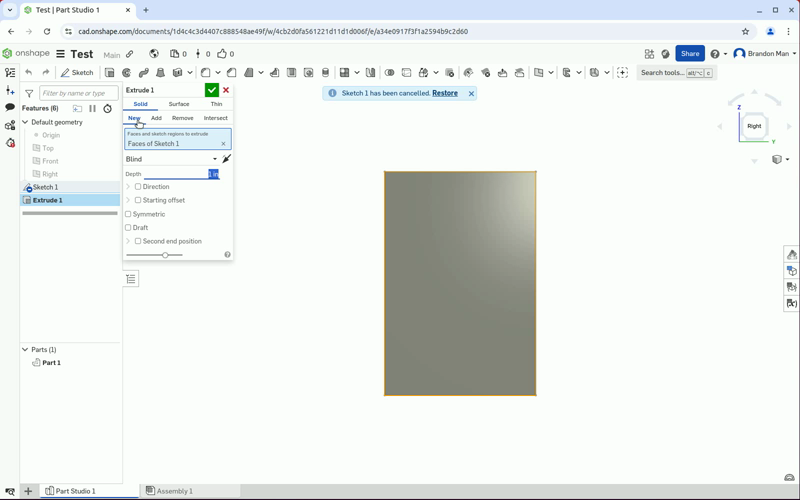
text(1.926)
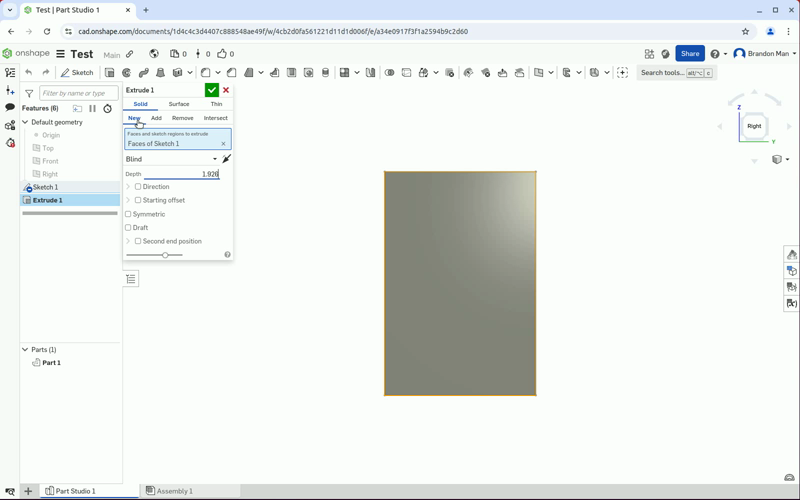
key(tab, 3)
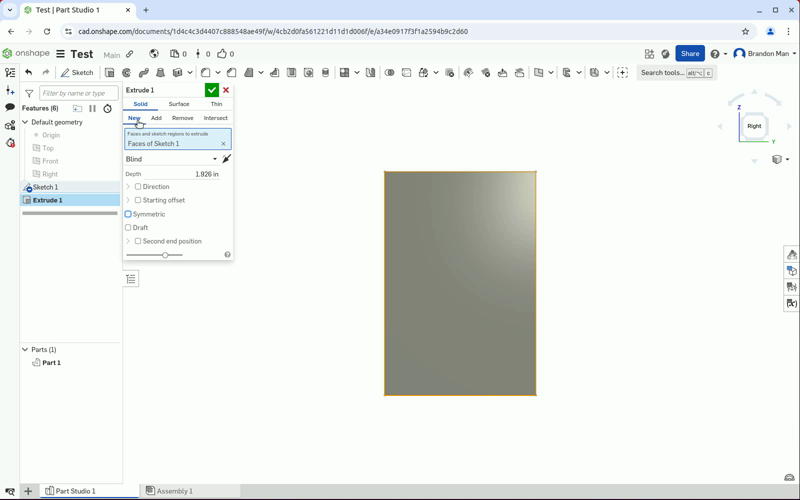
key(space)
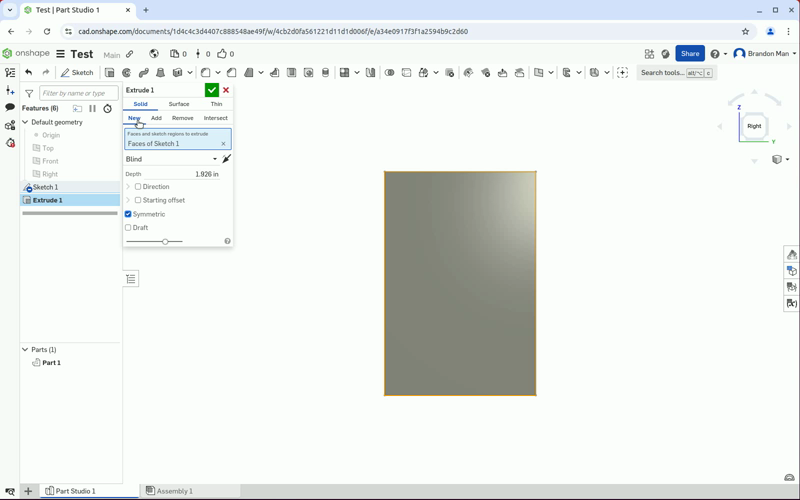
key(enter)
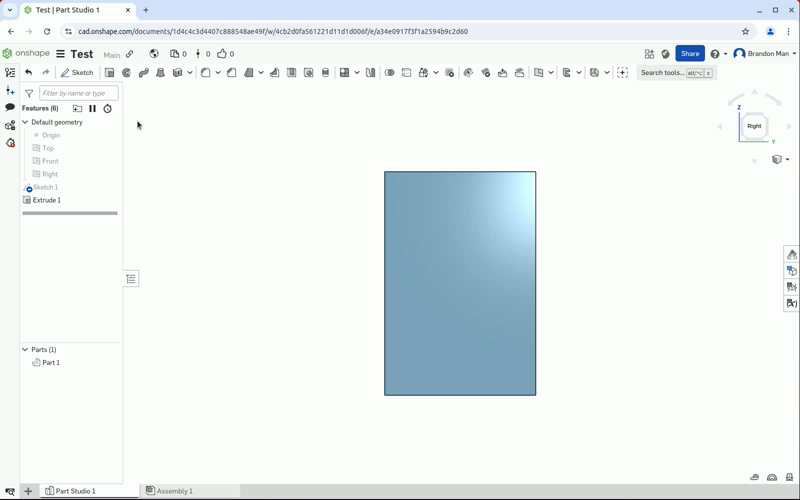
key(shift+h)
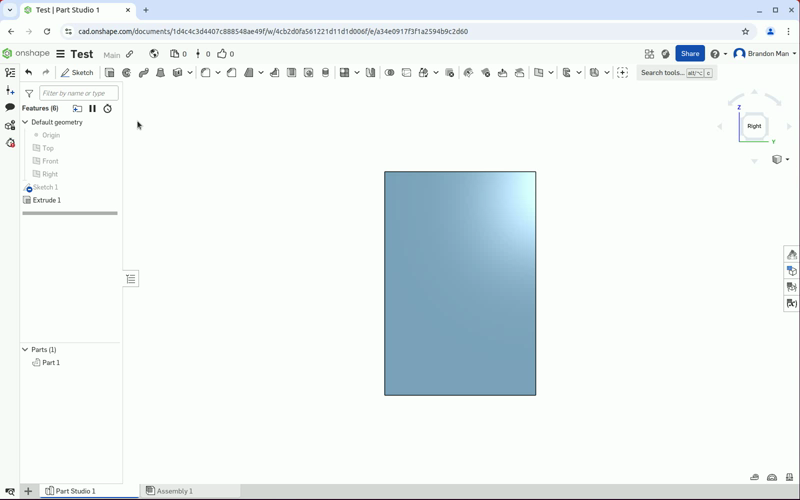
key(shift+h)
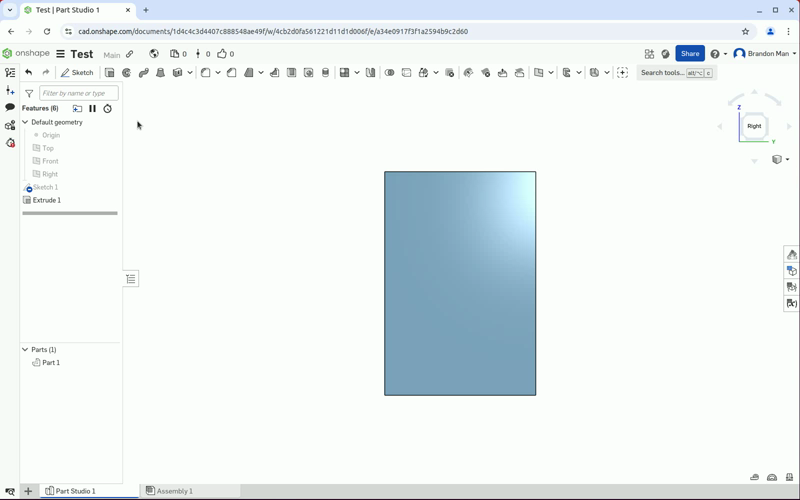
mouse_move(73, 189)
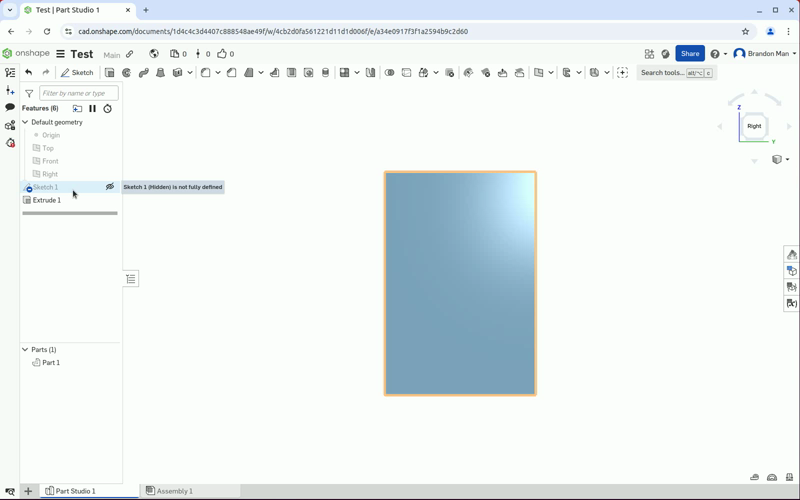
click(73, 189)
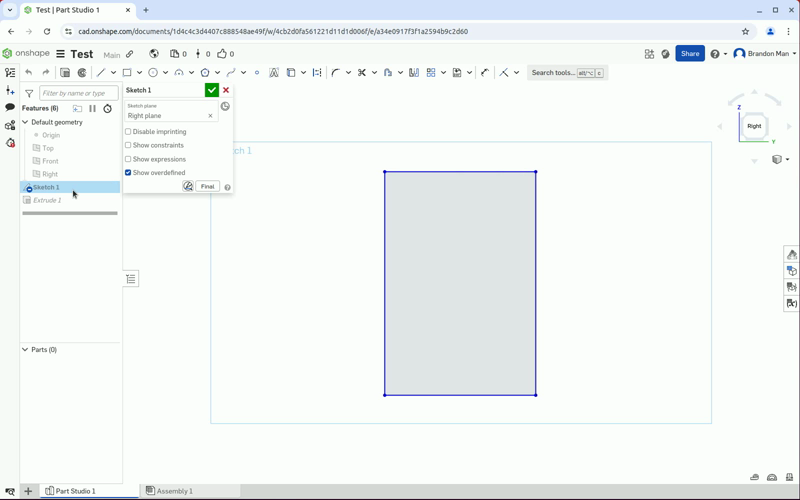
mouse_move(229, 92)
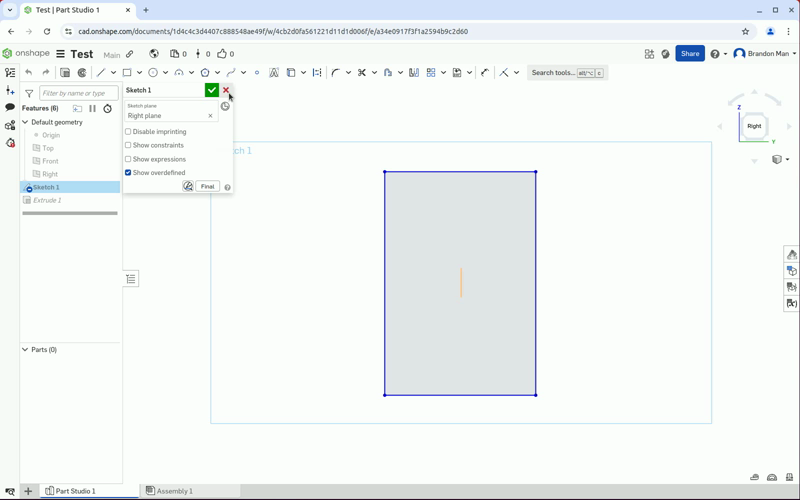
click(229, 92)
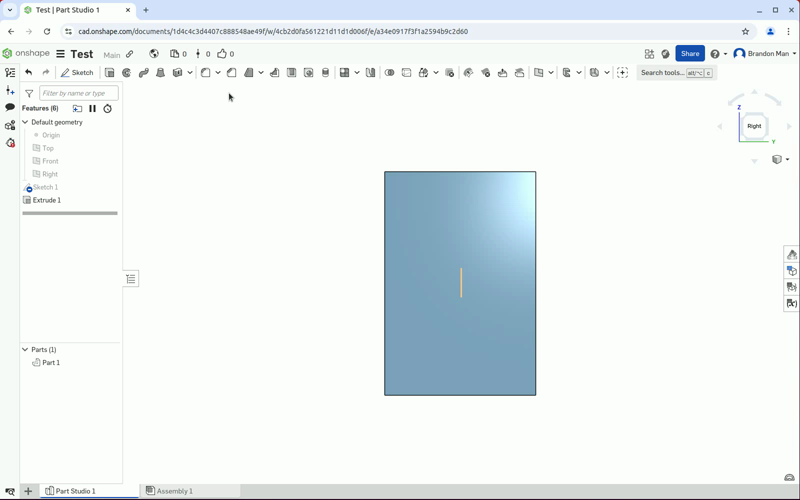
mouse_move(541, 75)
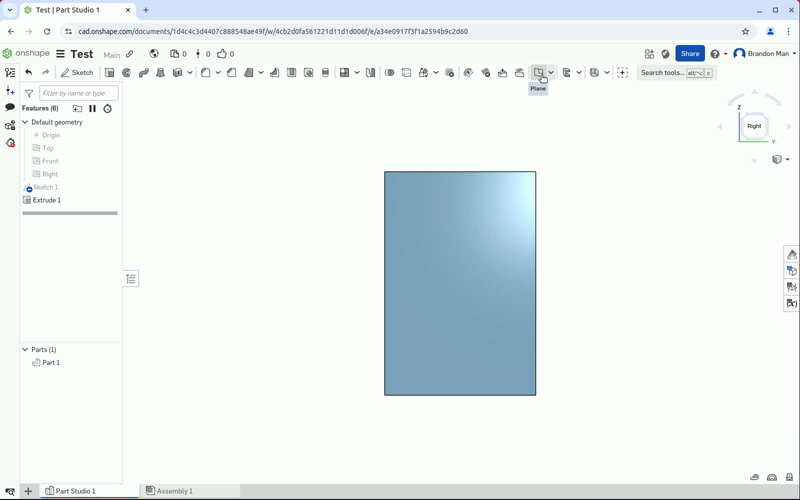
click(541, 75)
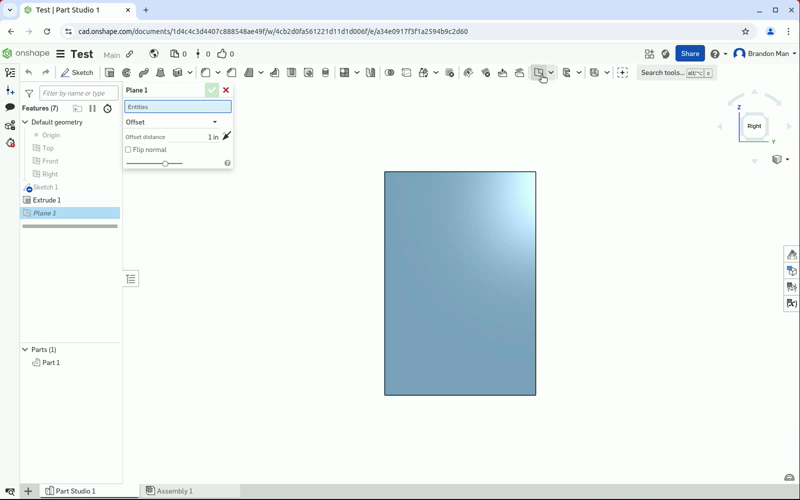
mouse_move(73, 176)
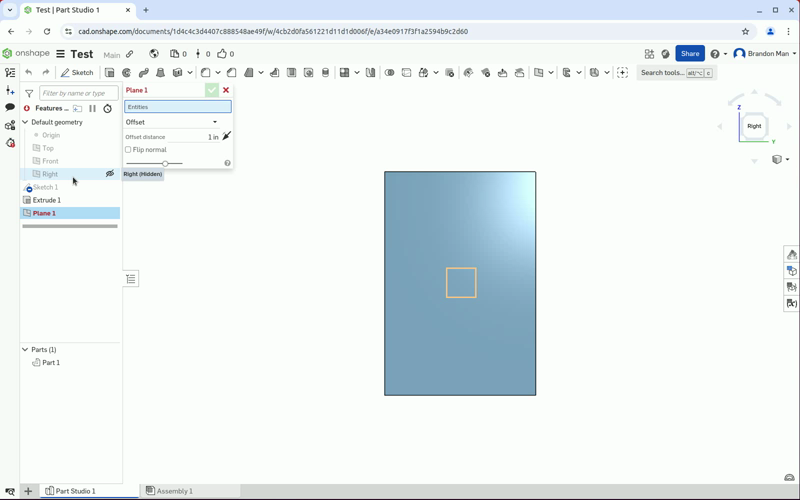
click(73, 176)
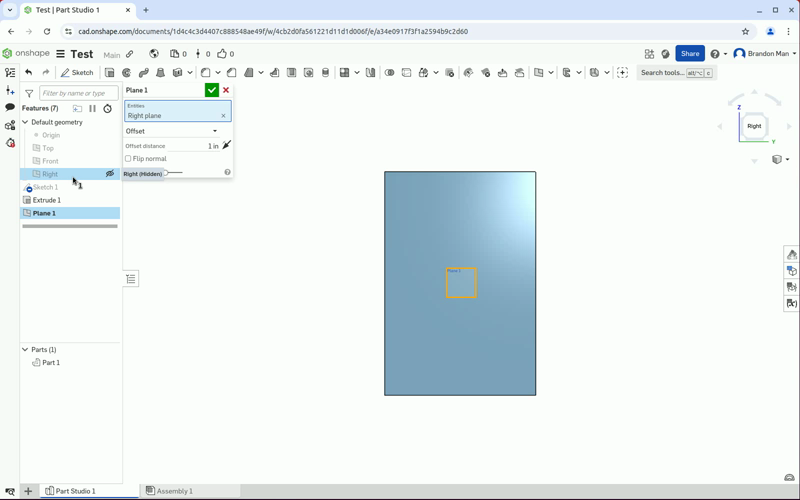
key(tab, 2)
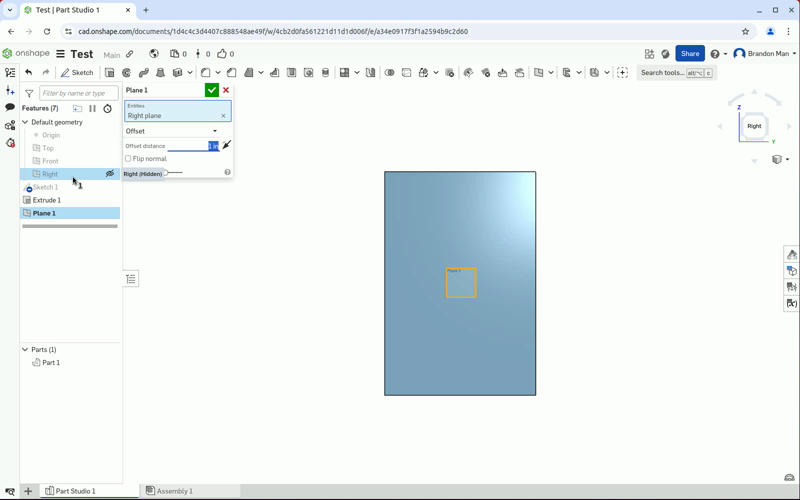
text(0.955)
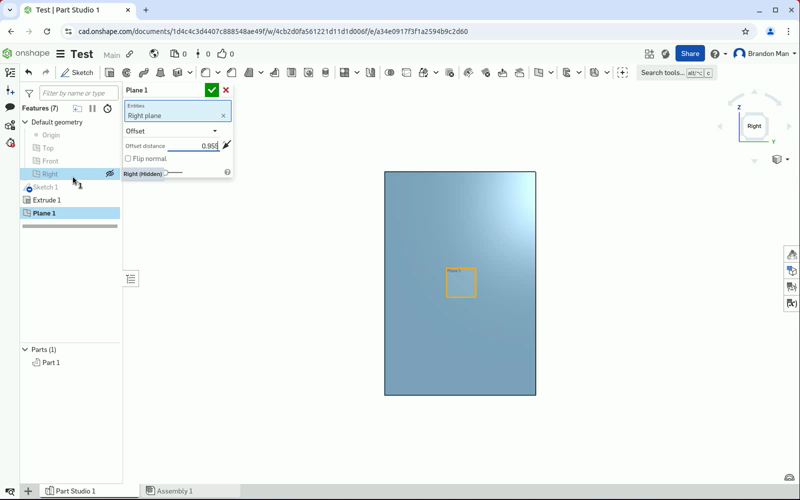
key(enter, 2)
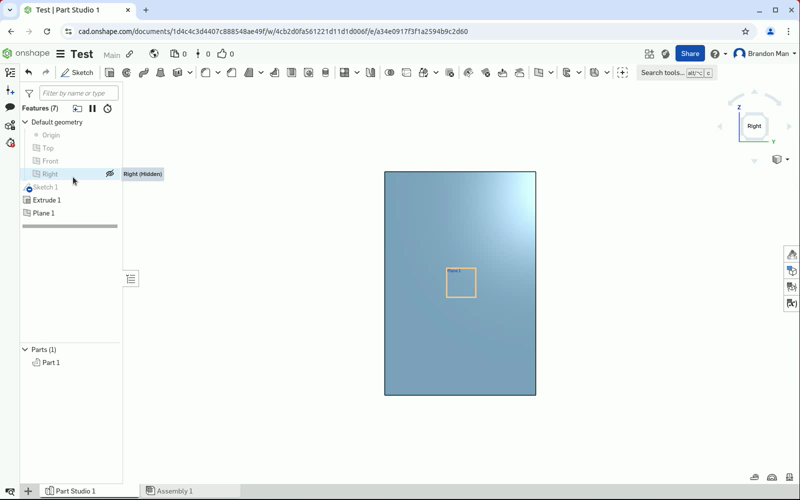
key(shift+s)
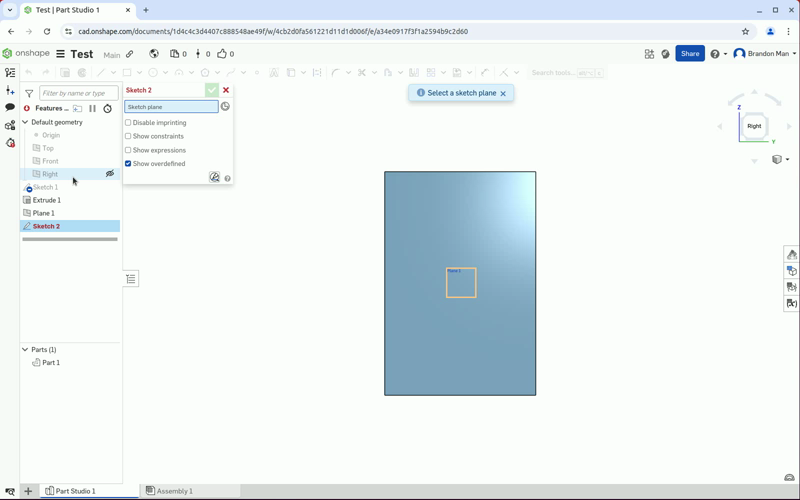
mouse_move(73, 215)
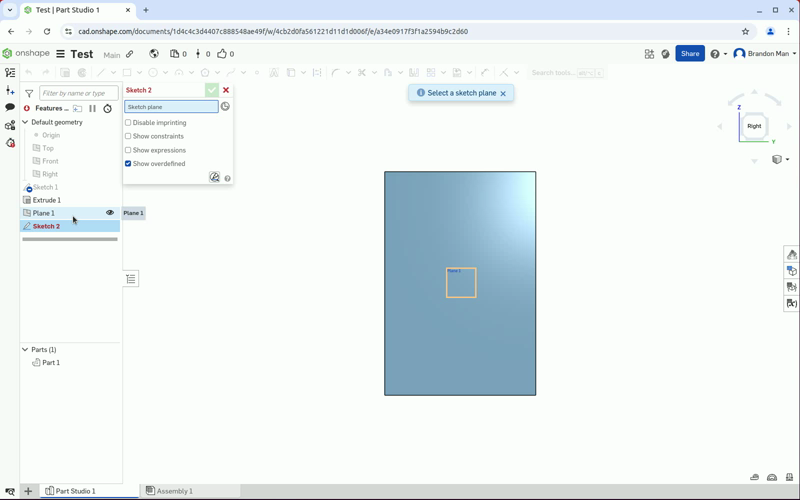
click(73, 215)
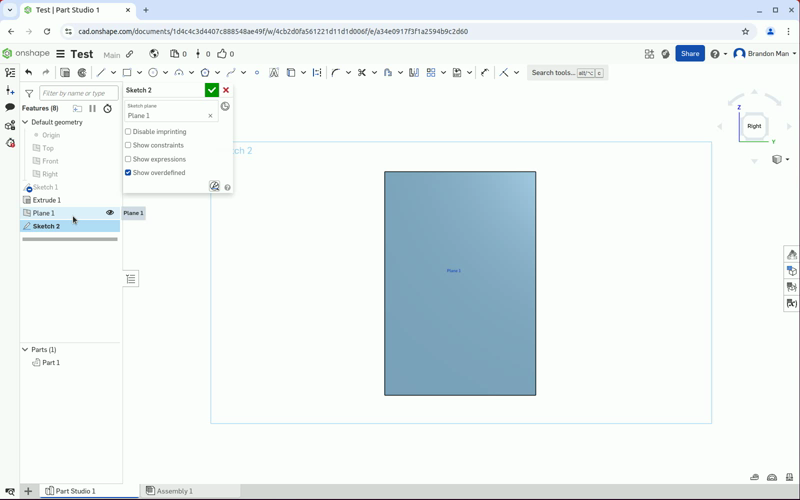
mouse_move(73, 352)
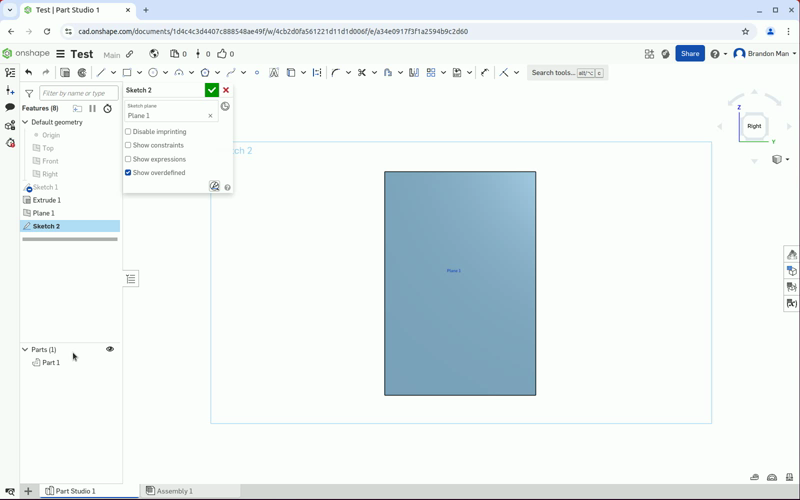
key(y)
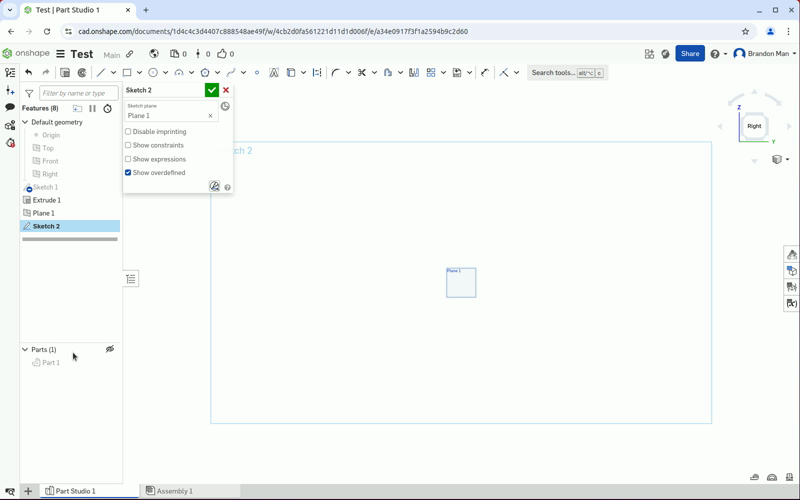
key(l)
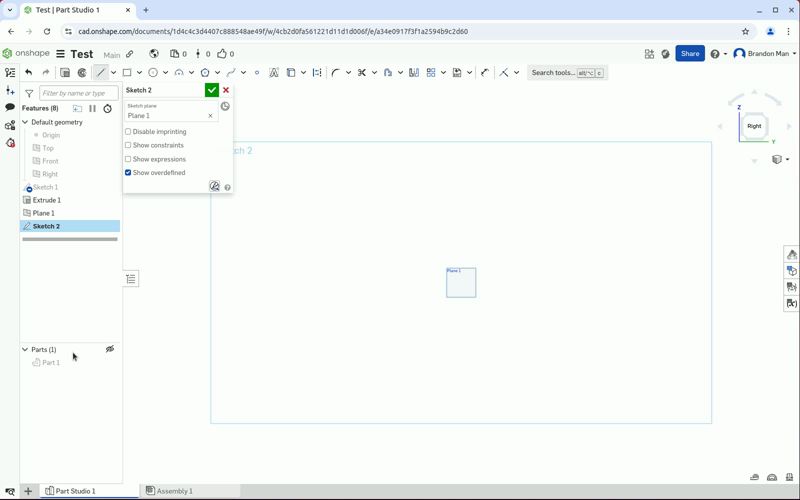
key_down(shift)
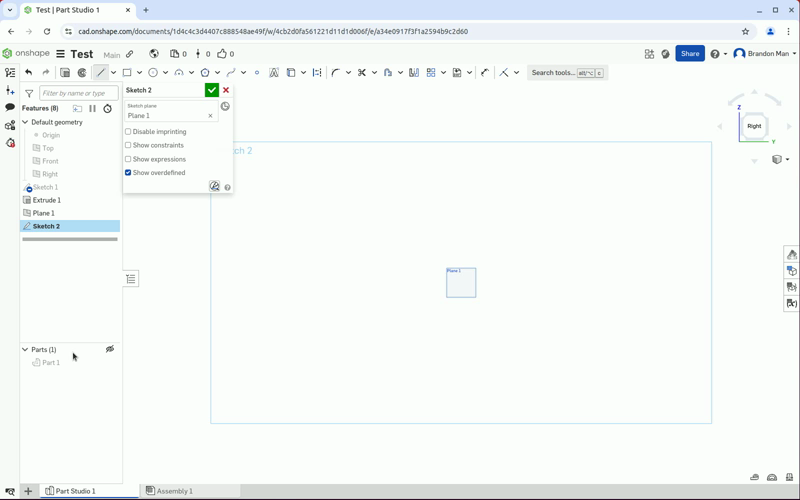
mouse_move(398, 329)
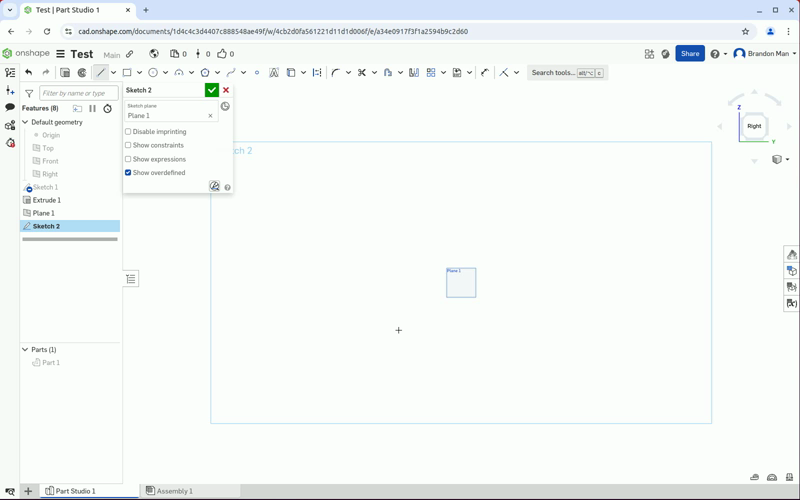
click(398, 329)
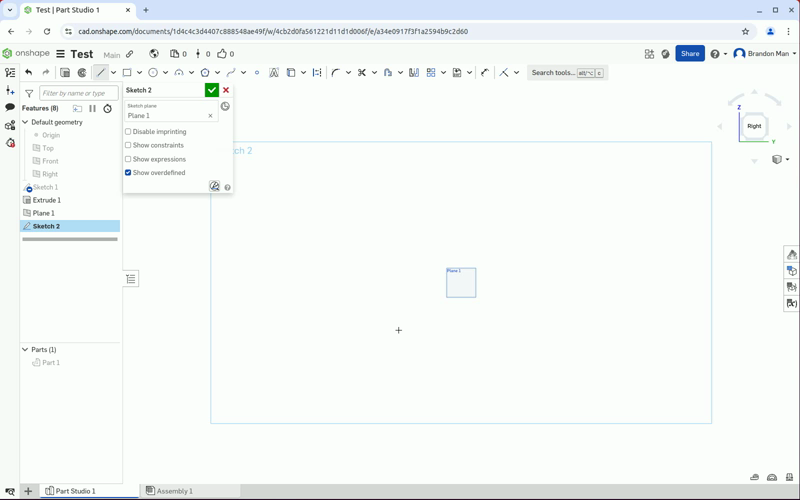
key_up(shift)
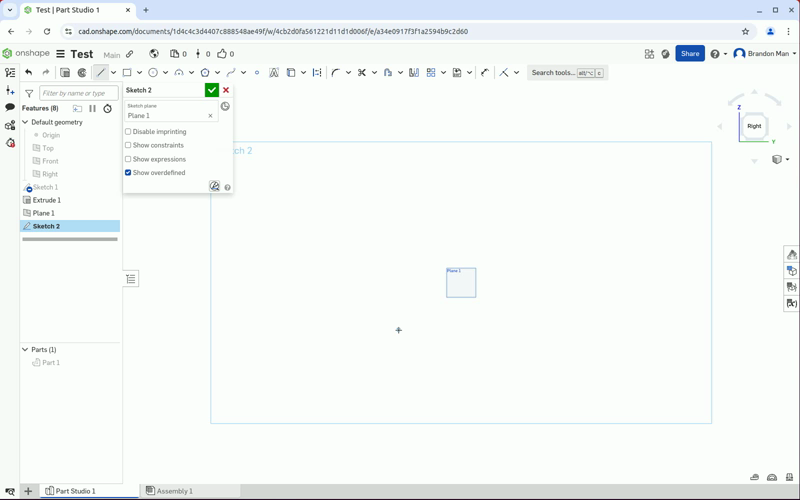
key_down(shift)
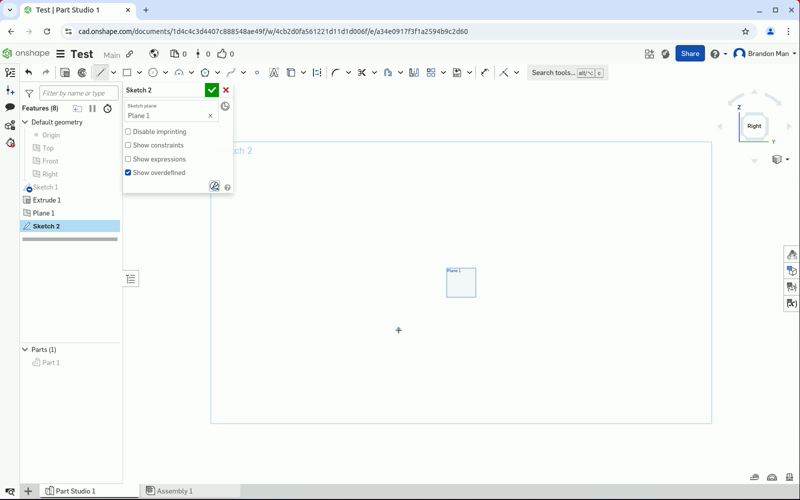
mouse_move(428, 329)
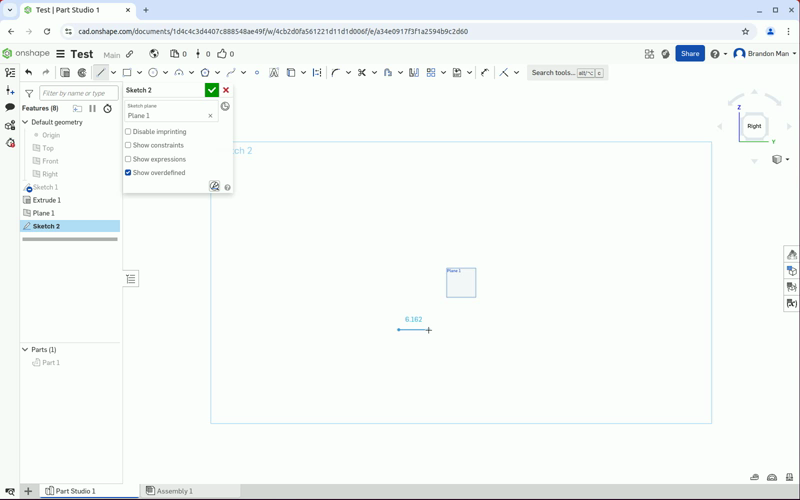
mouse_move(452, 329)
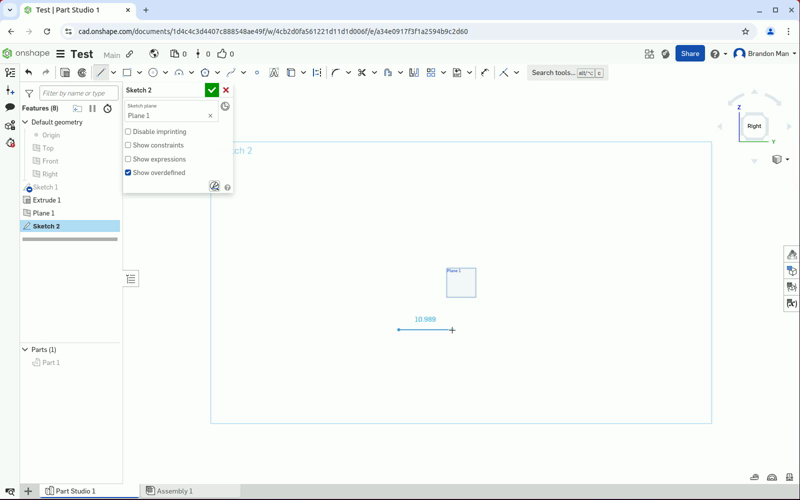
click(452, 329)
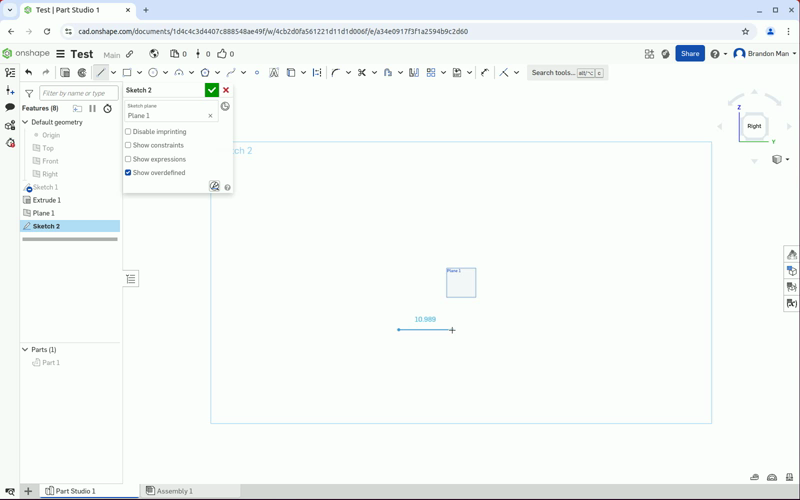
key_up(shift)
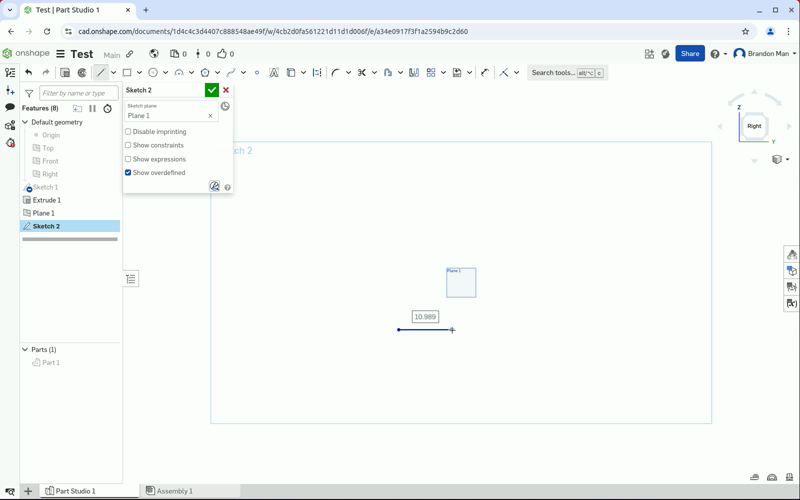
key_down(shift)
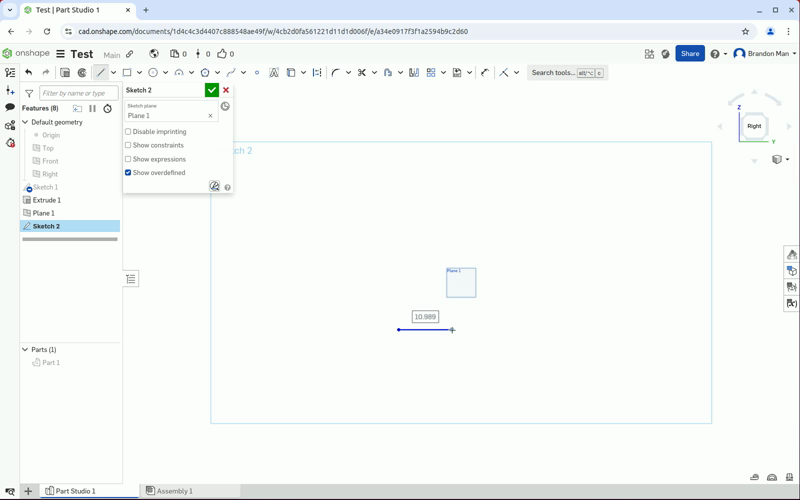
mouse_move(482, 329)
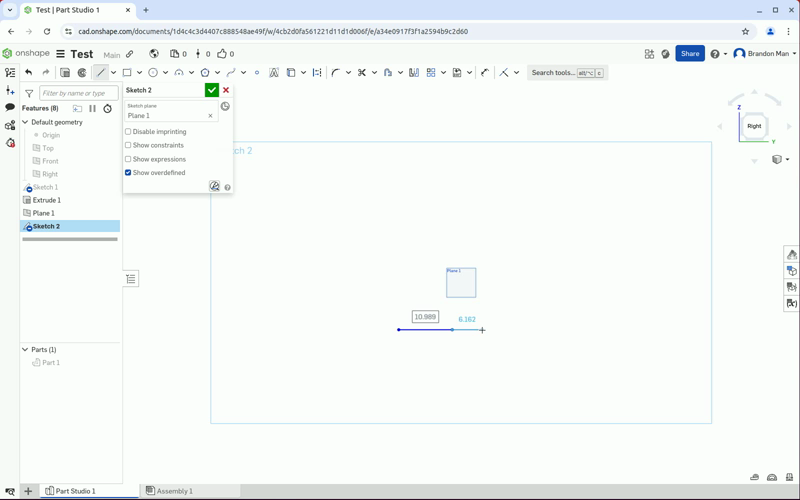
mouse_move(452, 276)
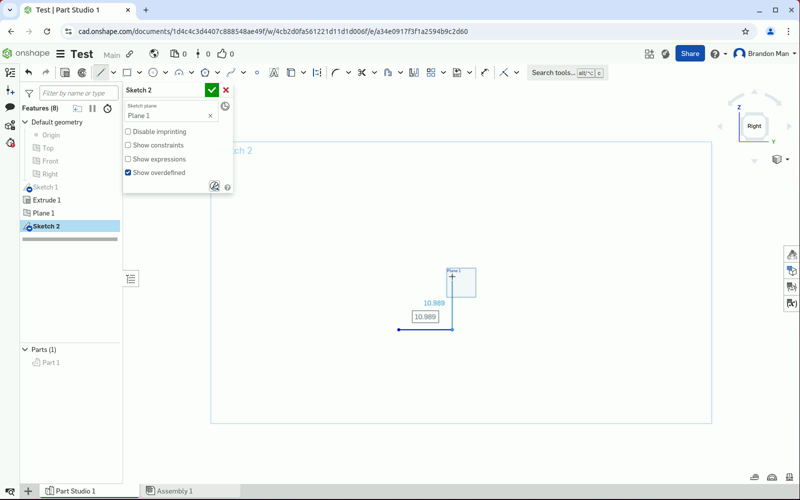
click(452, 276)
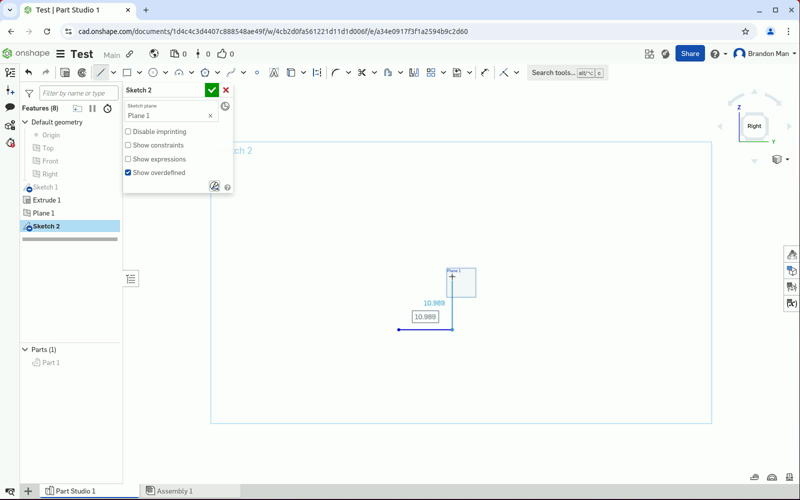
key_up(shift)
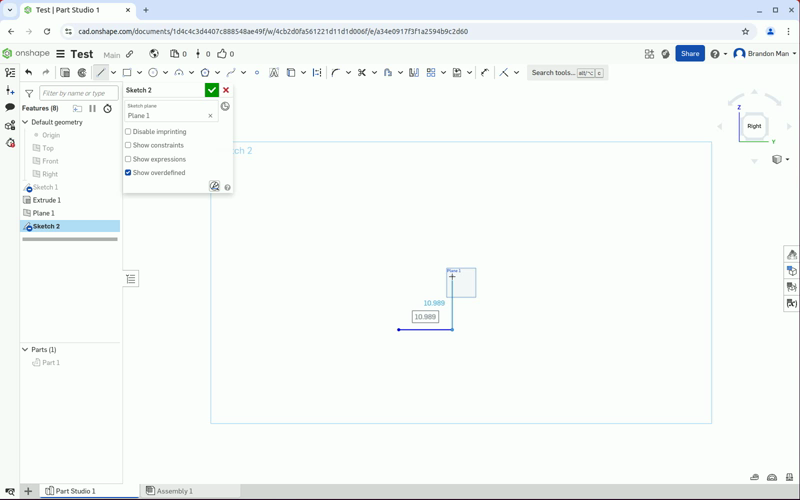
key_down(shift)
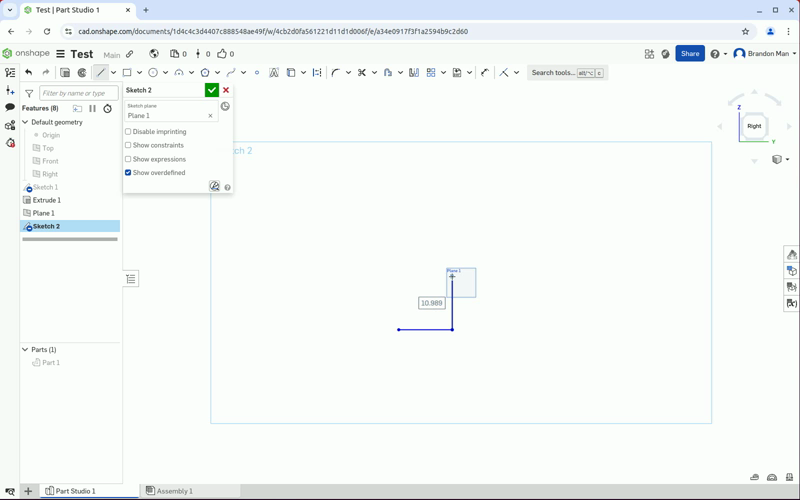
mouse_move(482, 276)
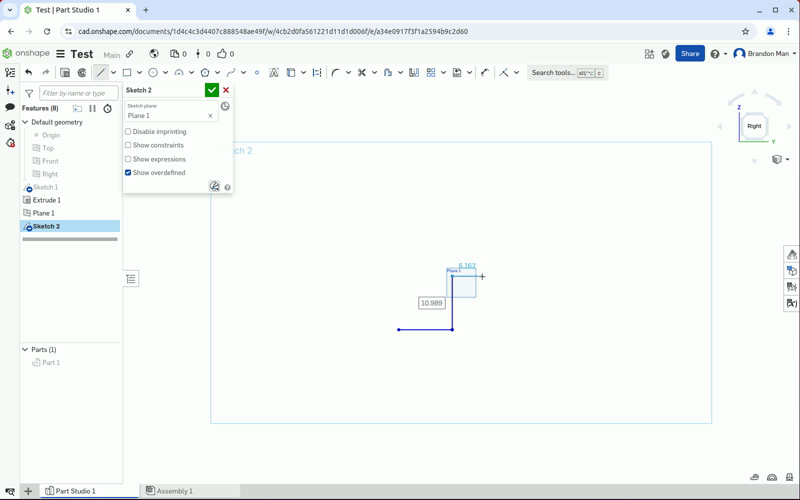
mouse_move(398, 276)
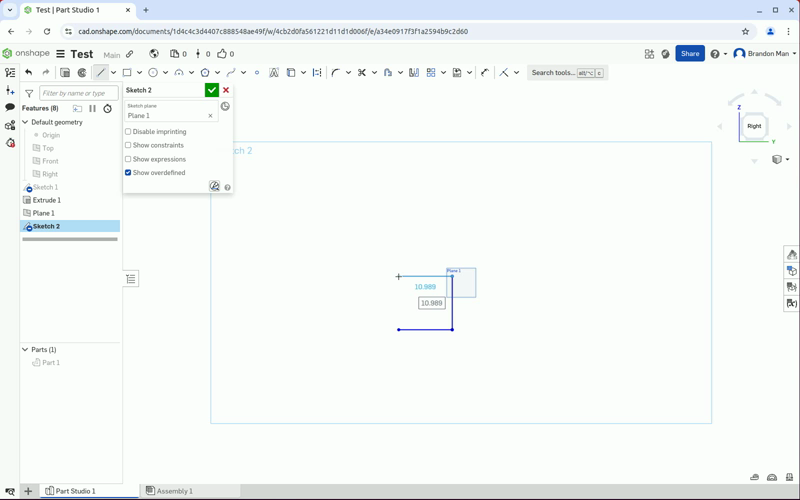
click(398, 276)
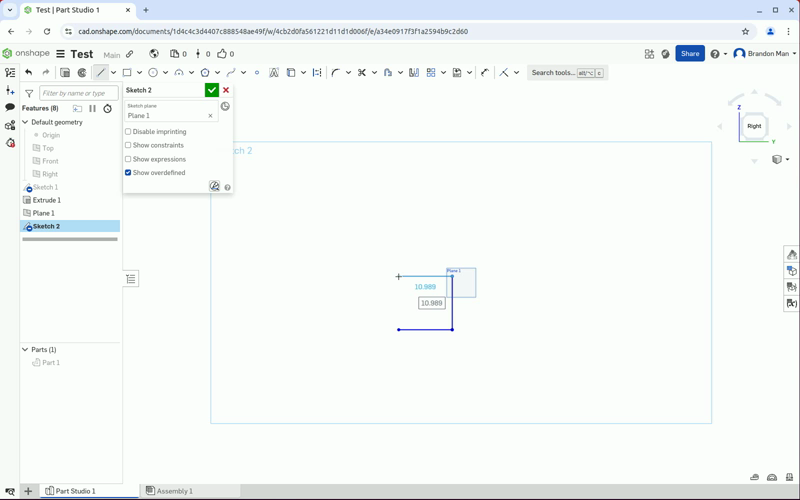
key_up(shift)
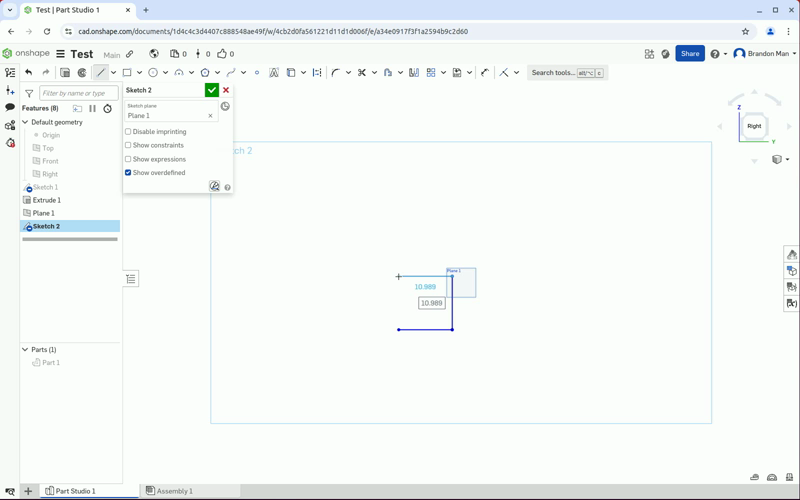
mouse_move(428, 276)
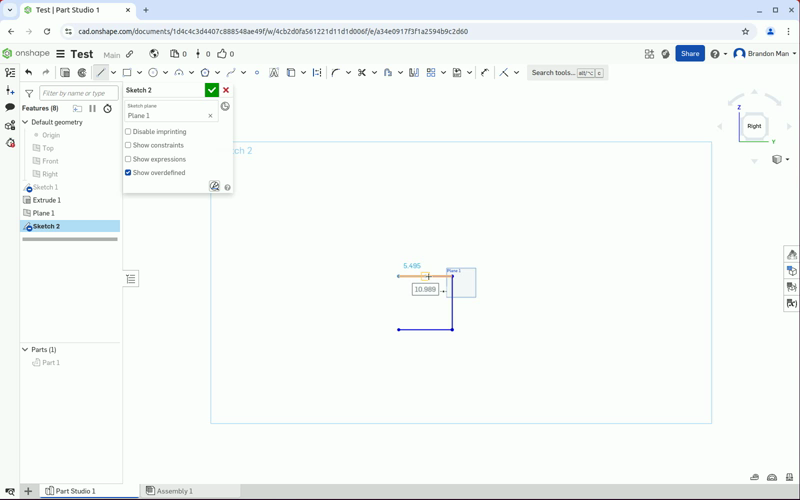
key_down(shift)
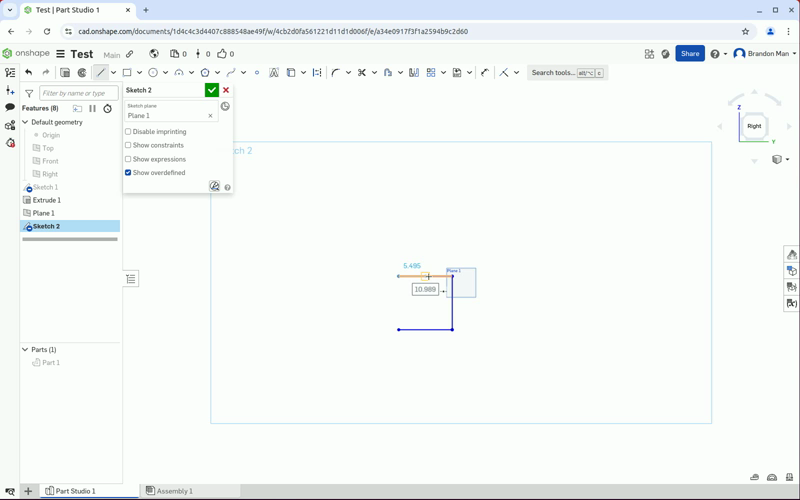
mouse_move(398, 329)
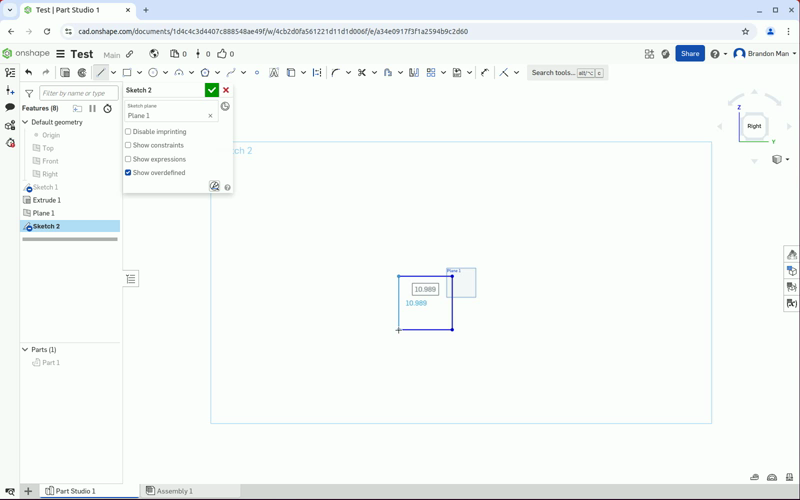
key_up(shift)
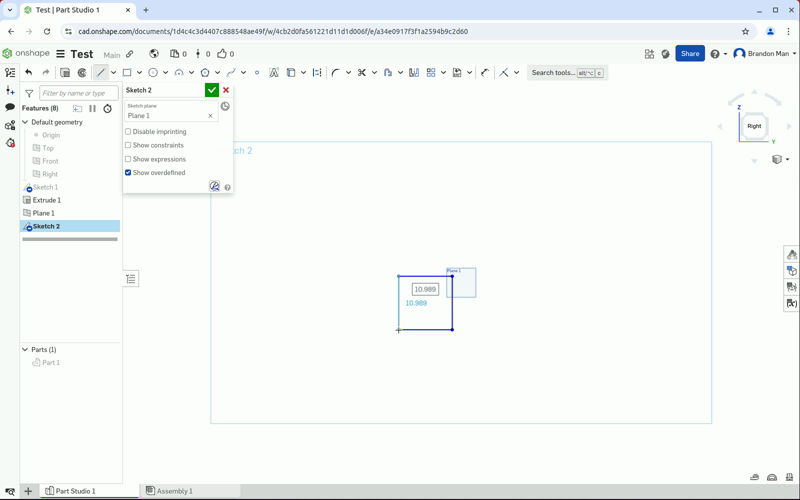
click(398, 329)
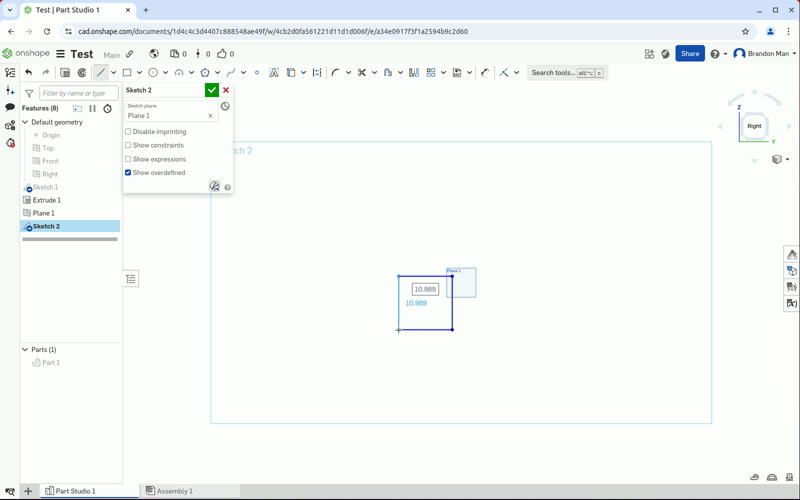
key(esc)
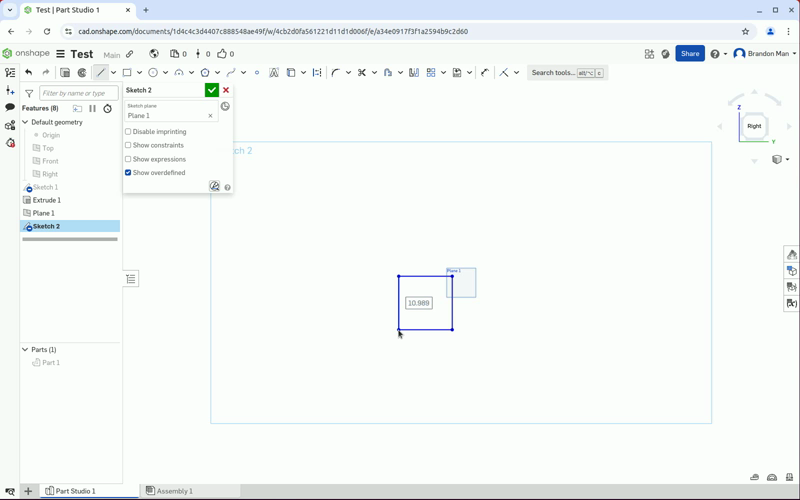
mouse_move(450, 289)
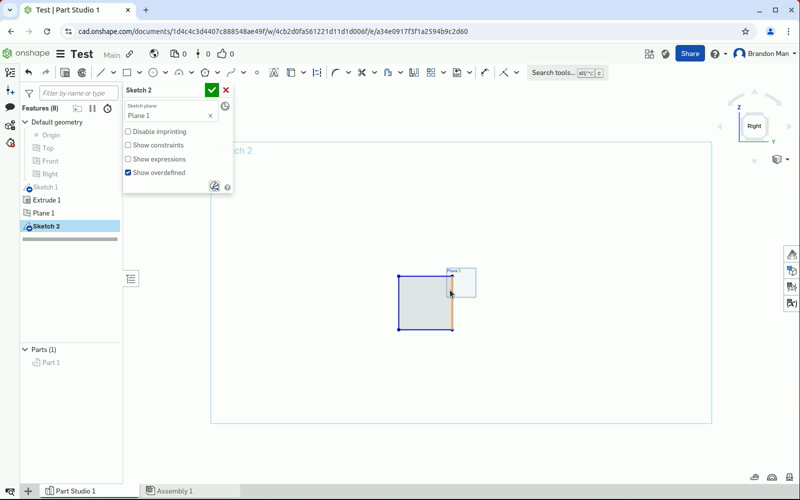
click(450, 289)
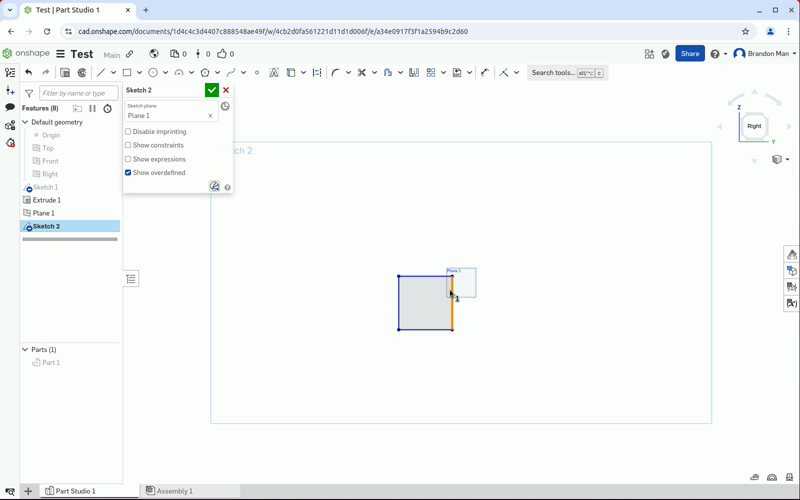
mouse_move(73, 352)
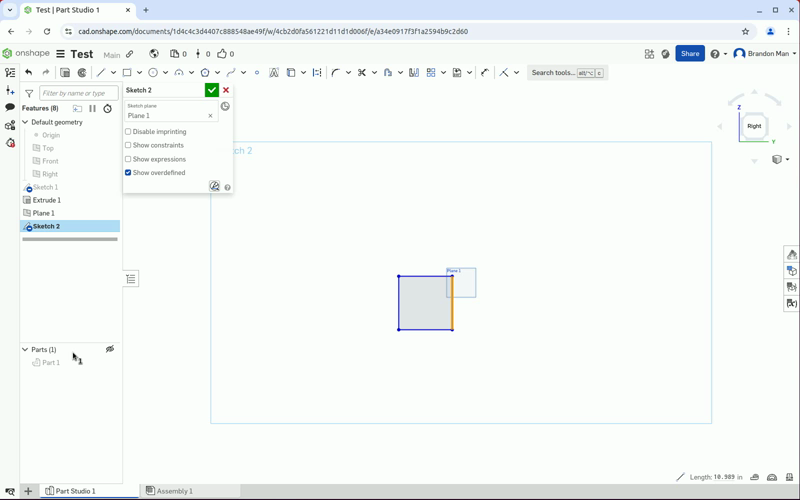
key(shift+y)
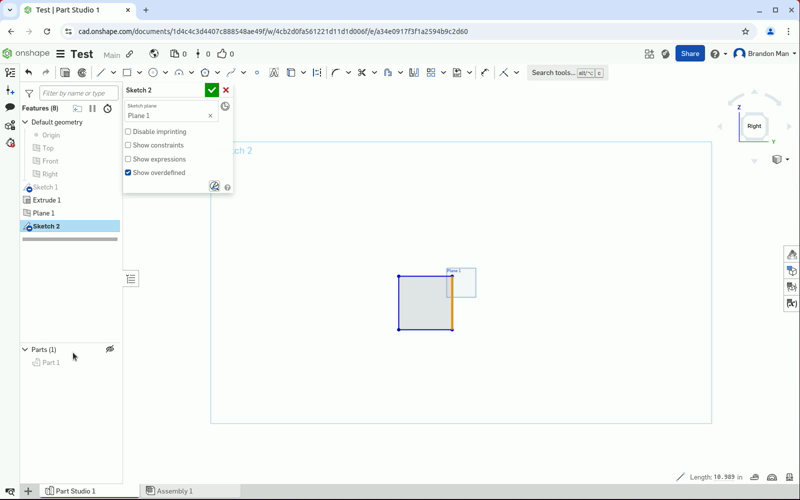
key(shift+e)
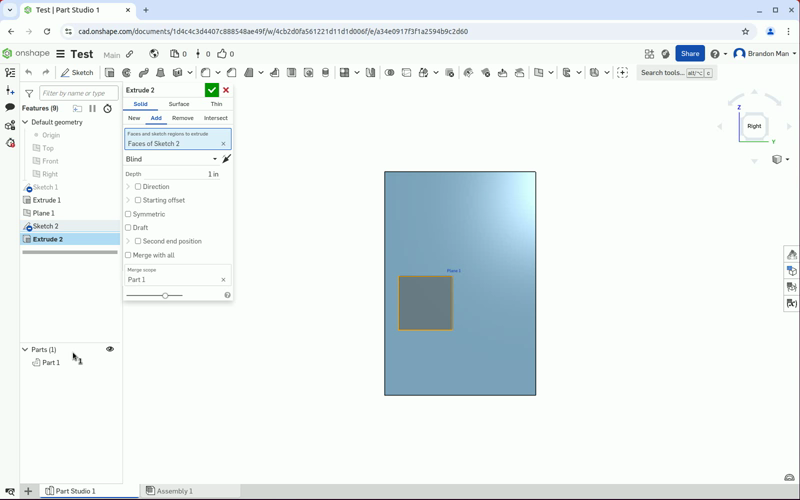
mouse_move(143, 106)
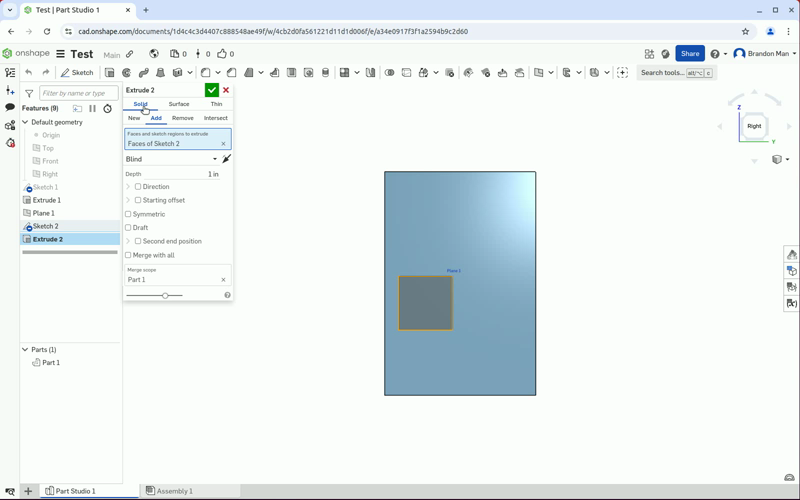
click(143, 106)
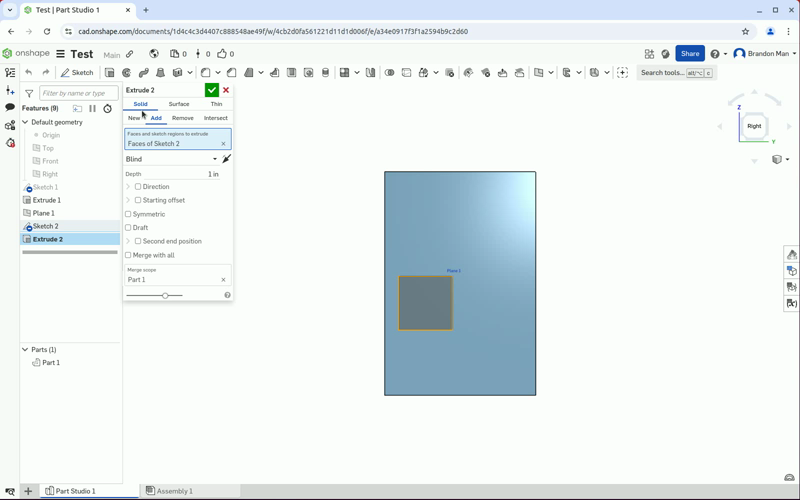
mouse_move(137, 120)
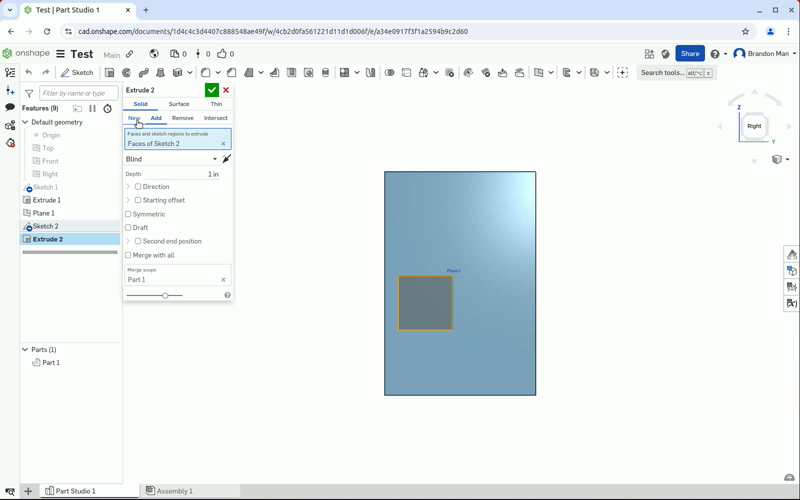
click(137, 120)
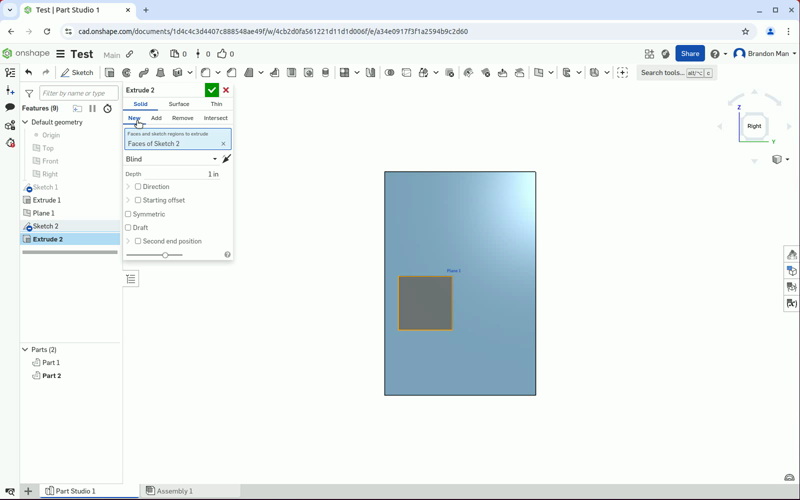
key(tab, 4)
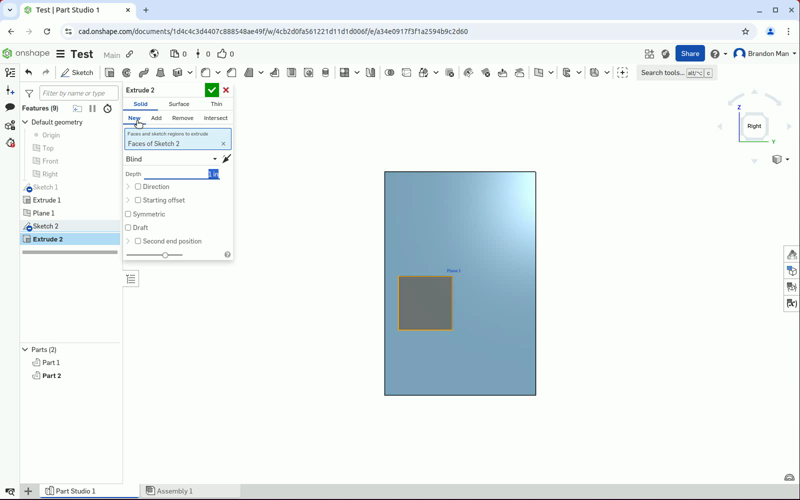
text(0.241)
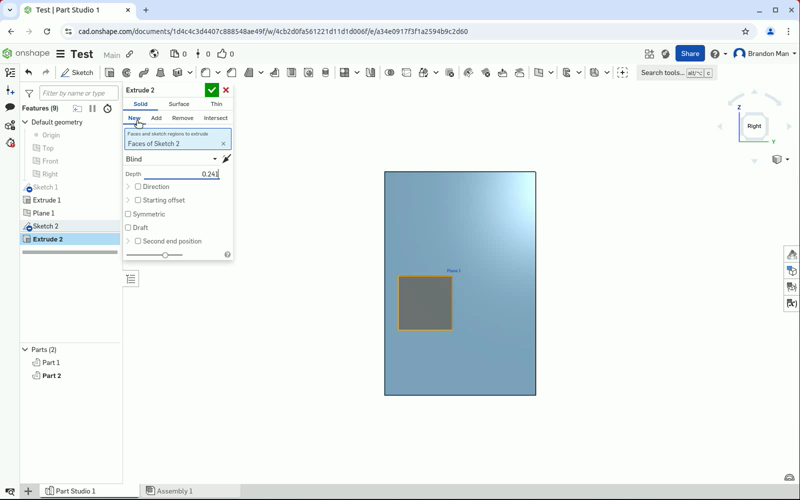
key(enter)
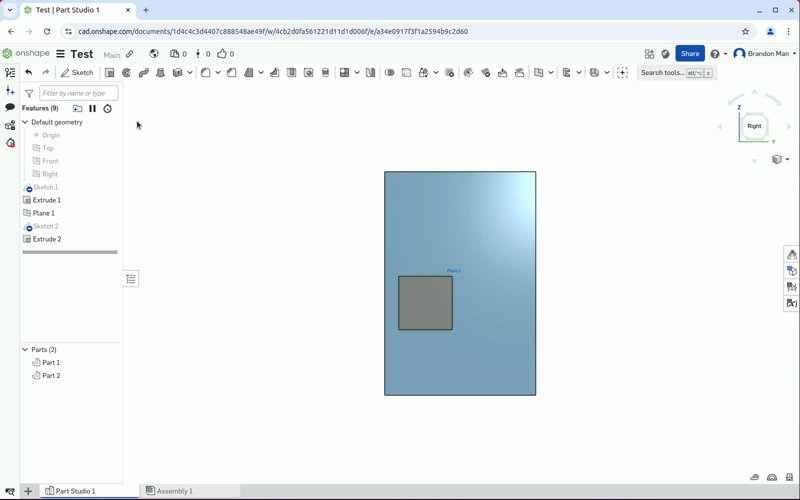
key(shift+h)
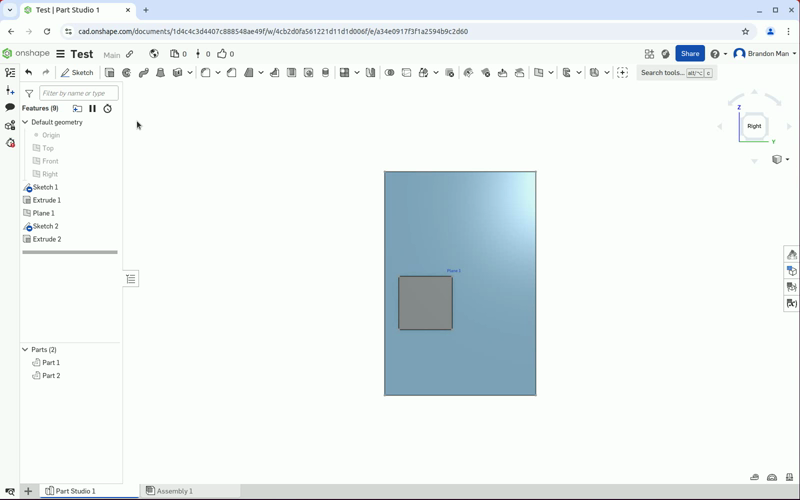
key(shift+h)
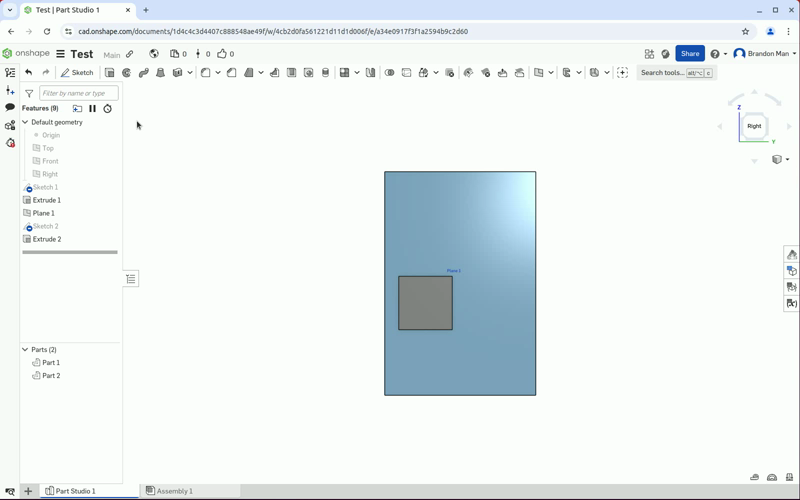
mouse_move(73, 189)
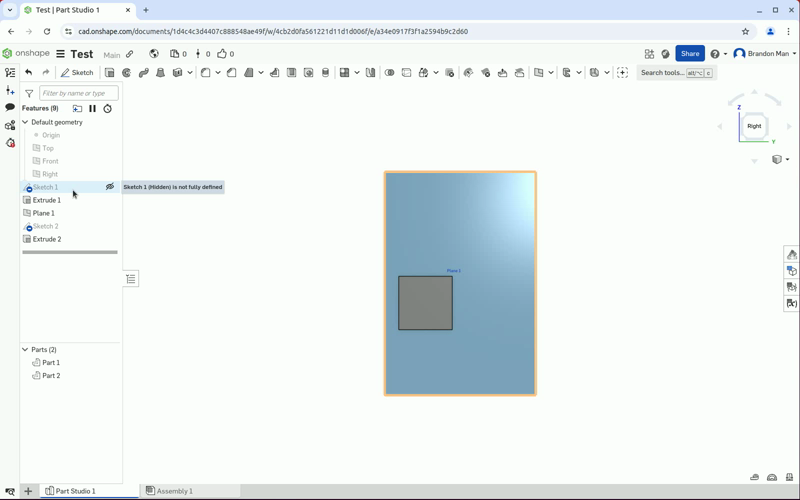
click(73, 189)
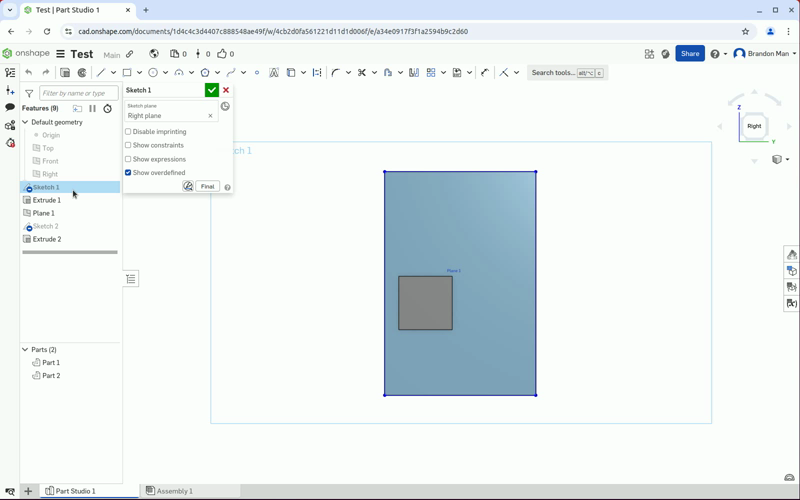
mouse_move(229, 92)
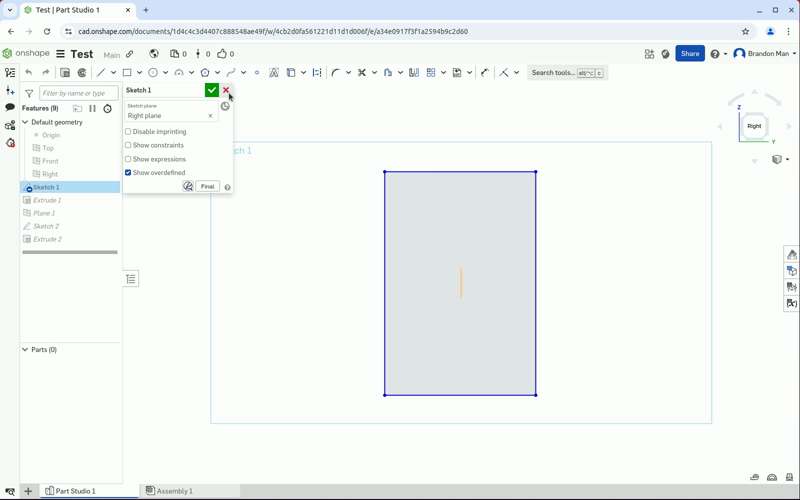
click(229, 92)
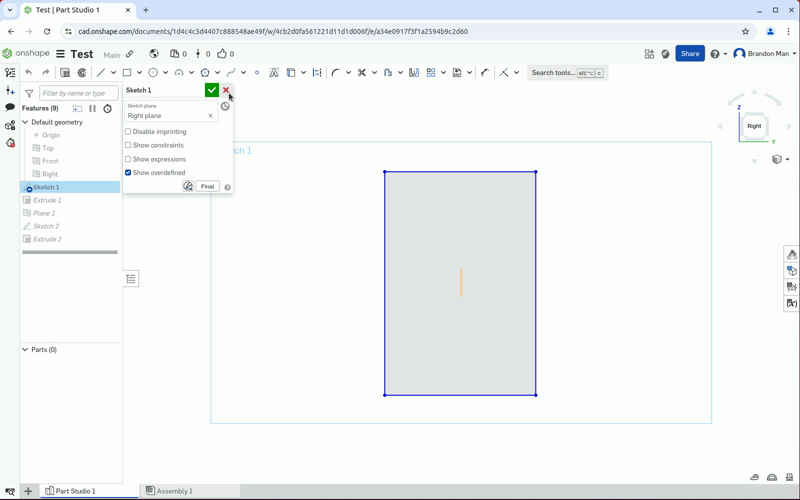
key(shift+s)
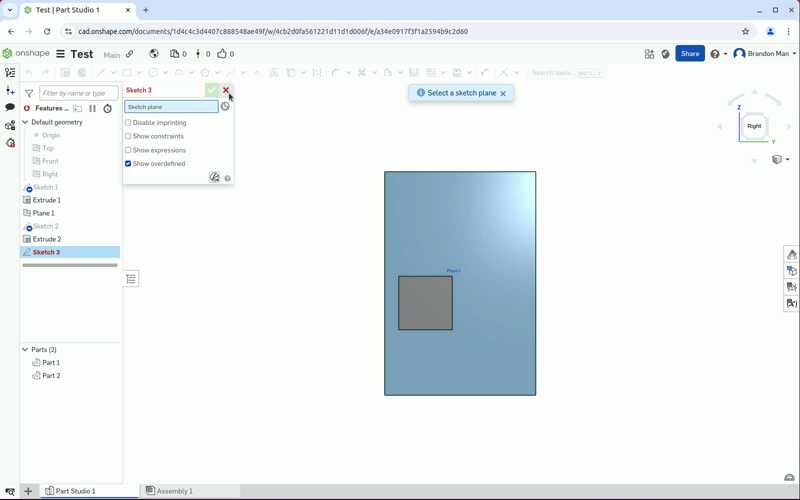
mouse_move(73, 215)
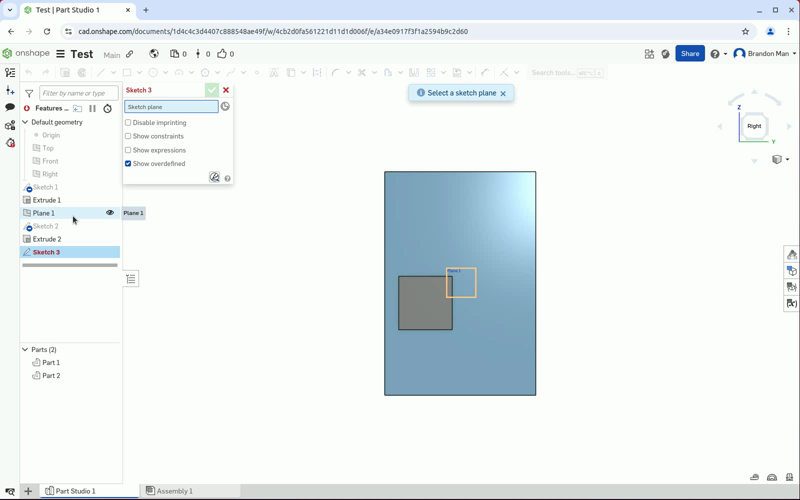
click(73, 215)
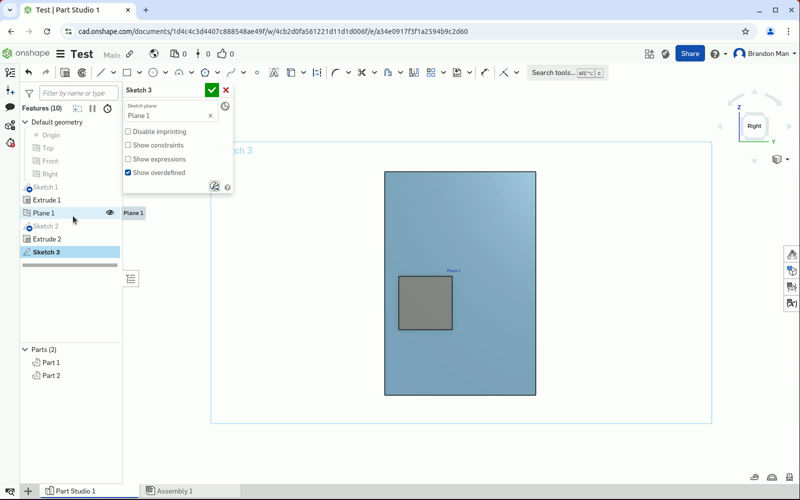
mouse_move(73, 352)
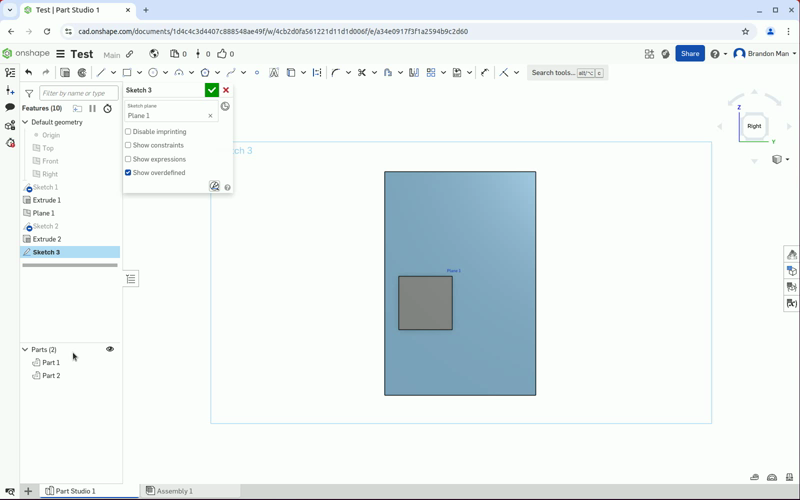
key(y)
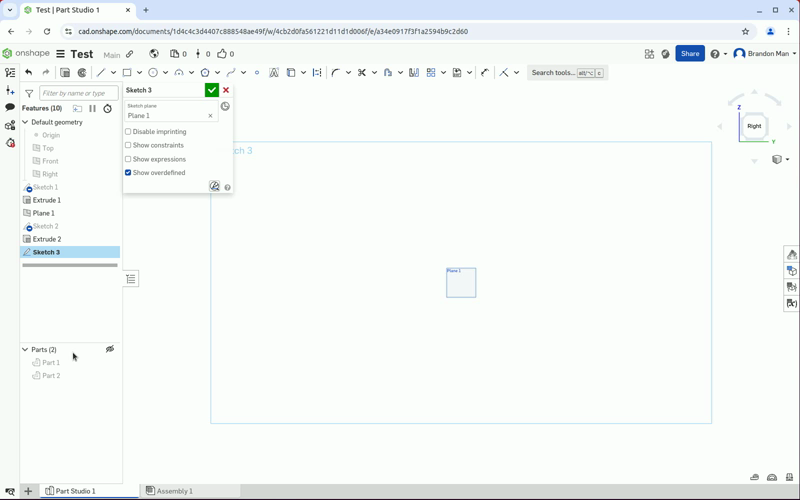
key(l)
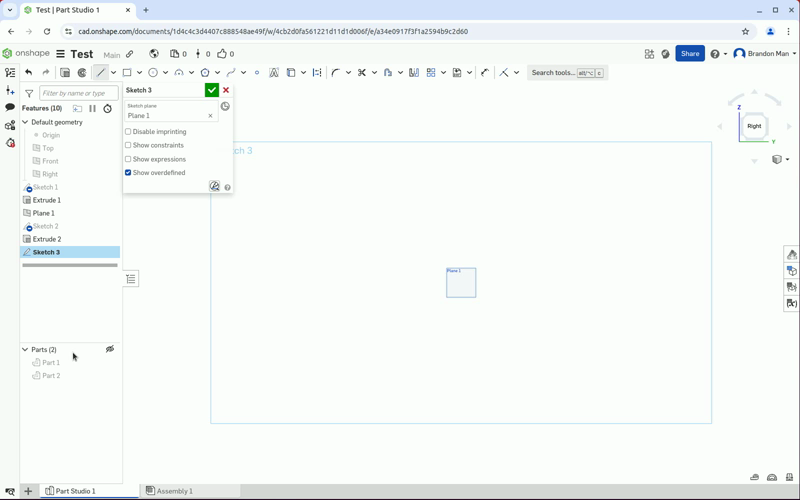
key_down(shift)
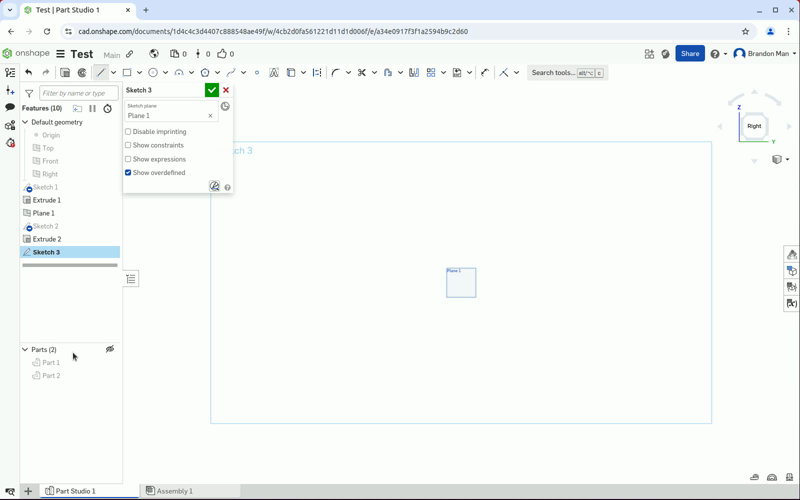
mouse_move(483, 329)
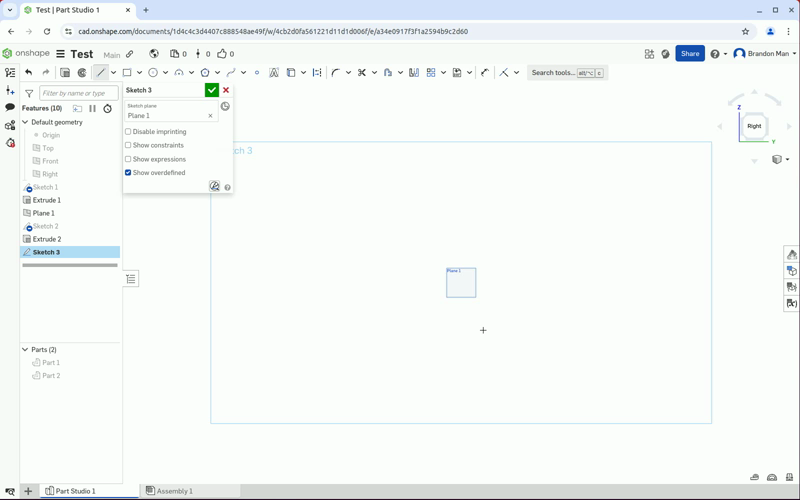
click(483, 329)
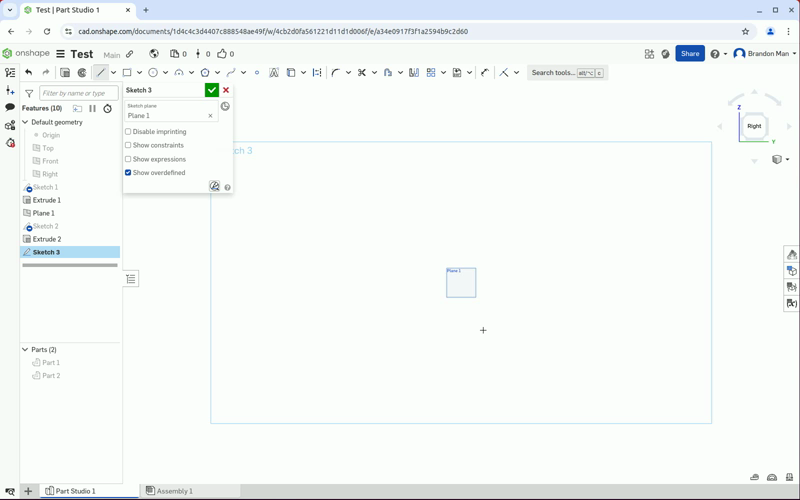
key_up(shift)
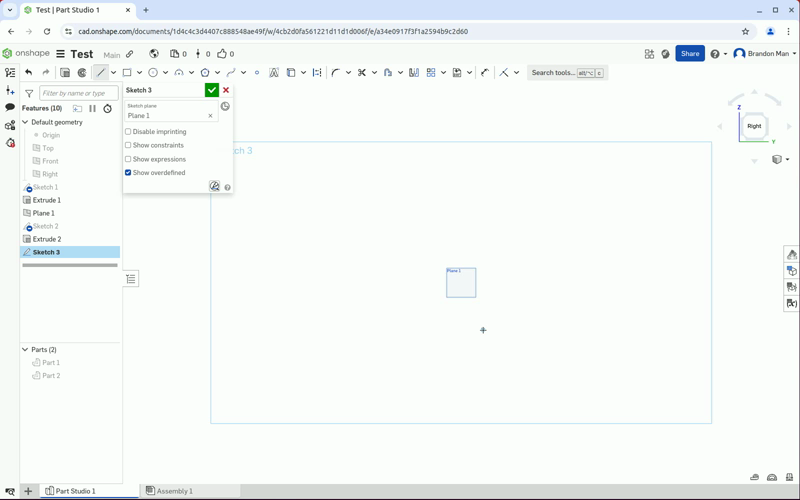
key_down(shift)
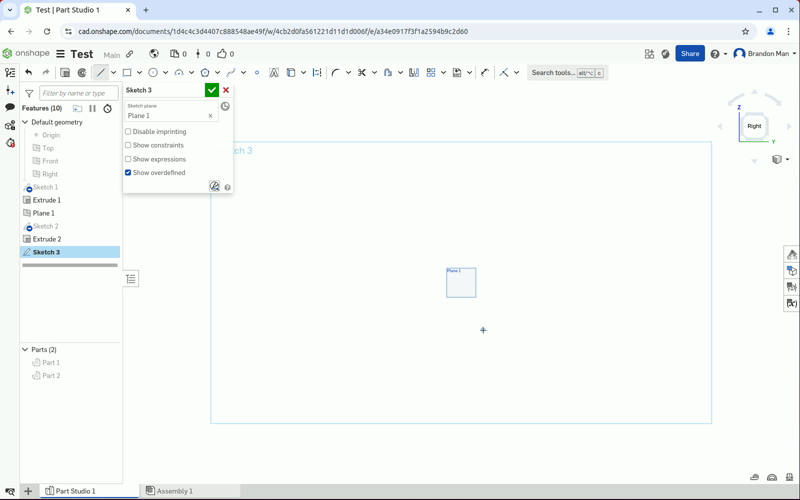
mouse_move(513, 329)
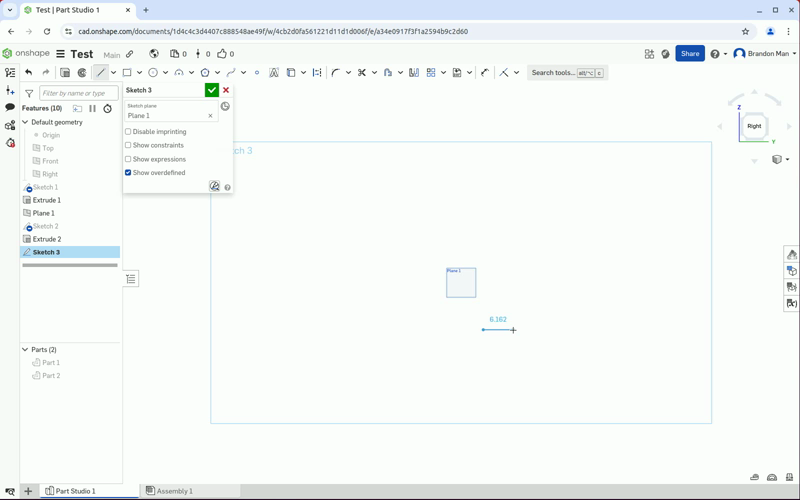
mouse_move(536, 329)
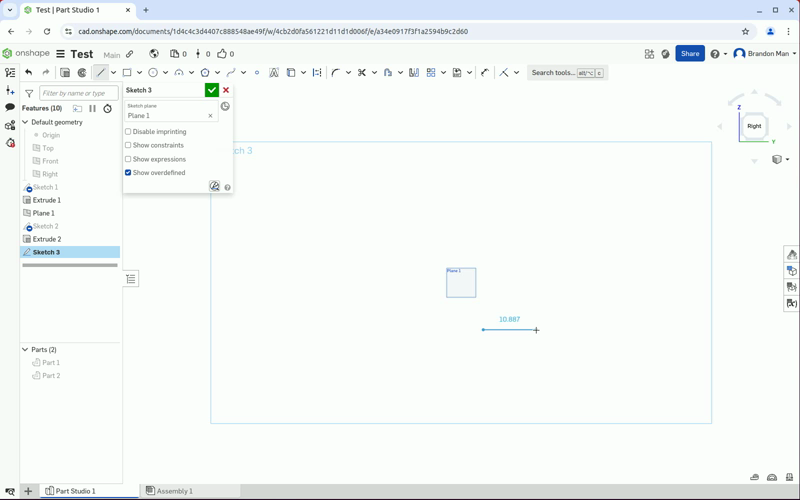
click(536, 329)
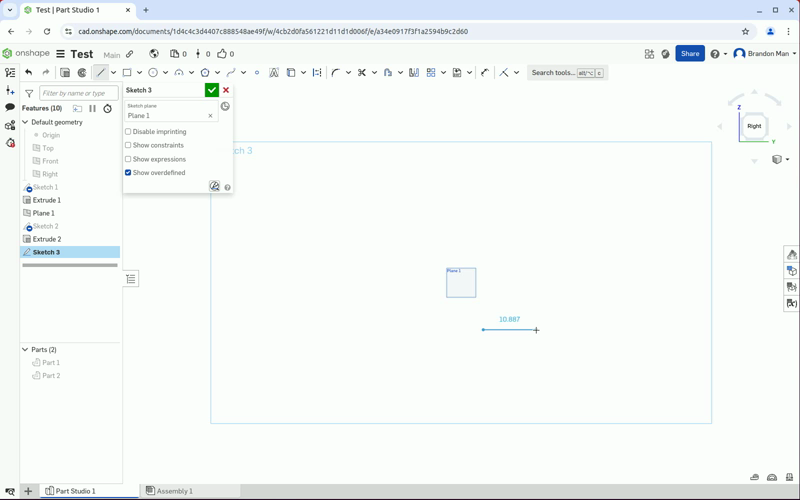
key_up(shift)
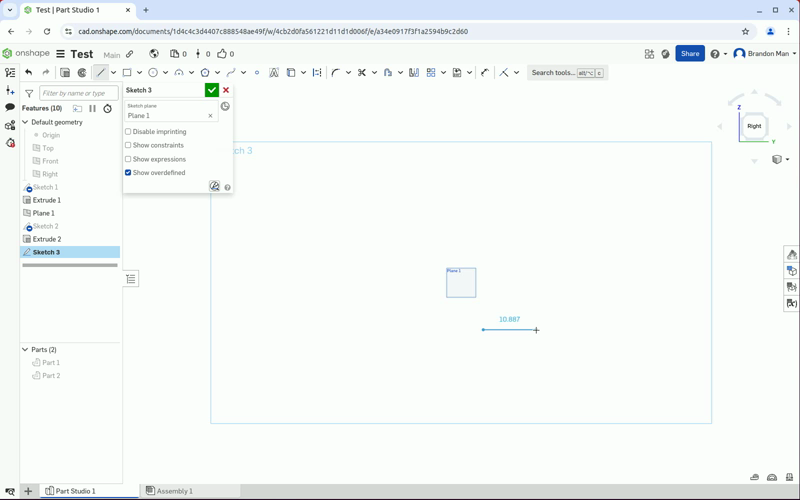
key_down(shift)
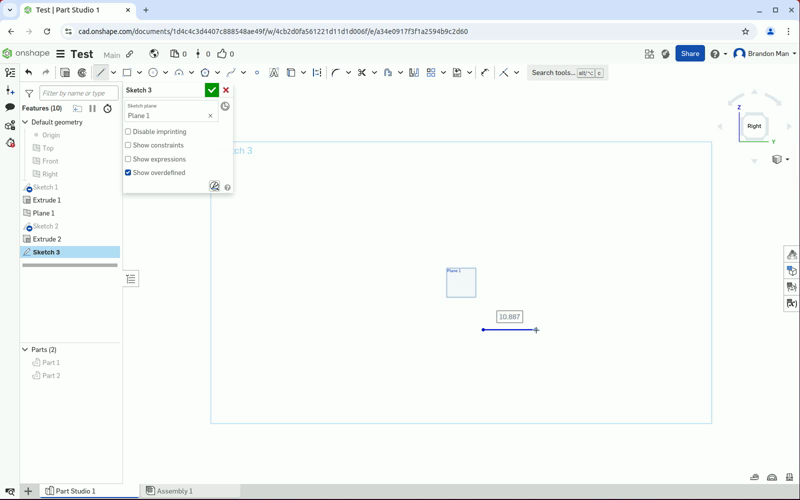
mouse_move(566, 329)
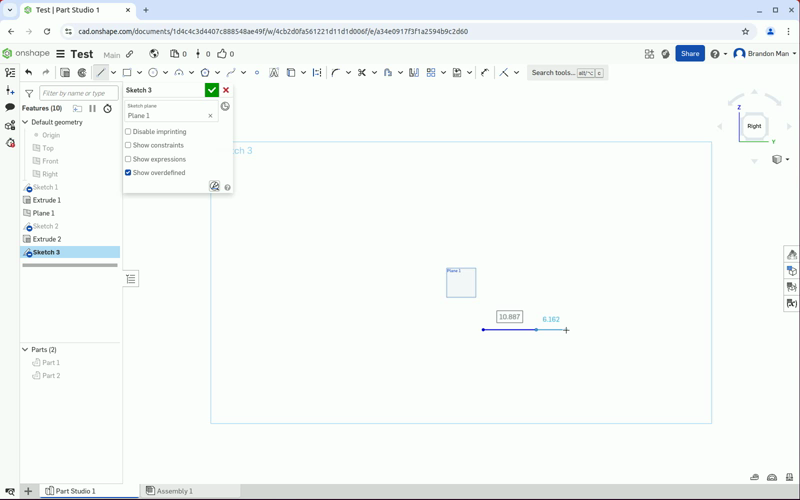
mouse_move(536, 276)
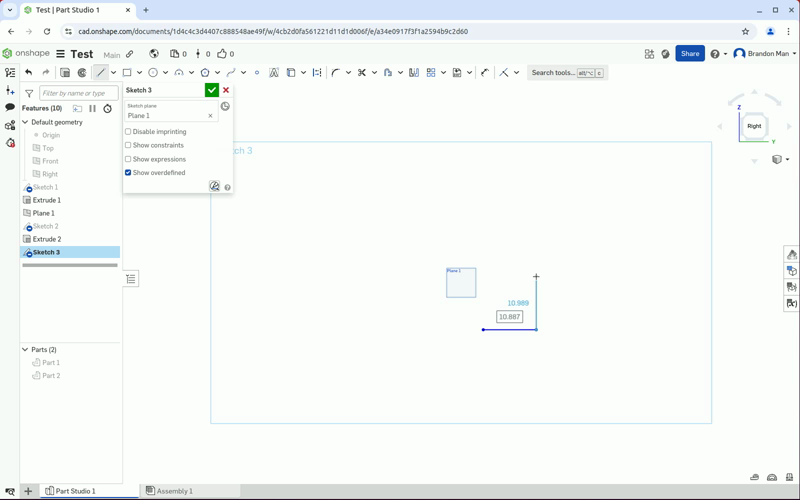
click(536, 276)
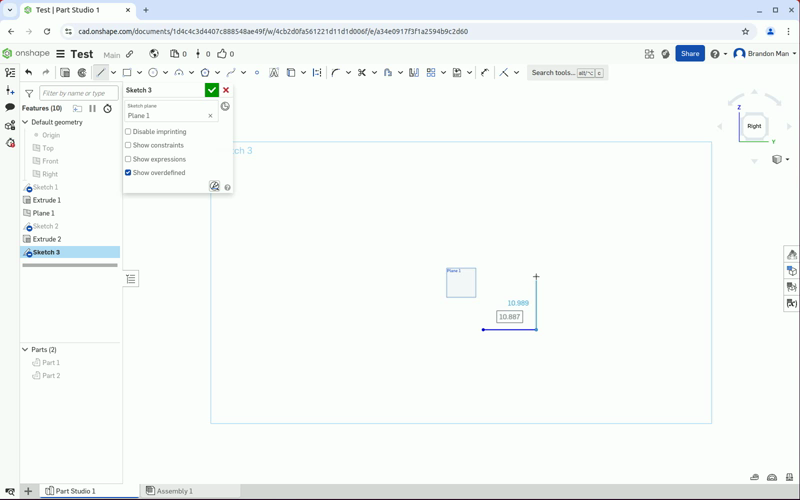
key_up(shift)
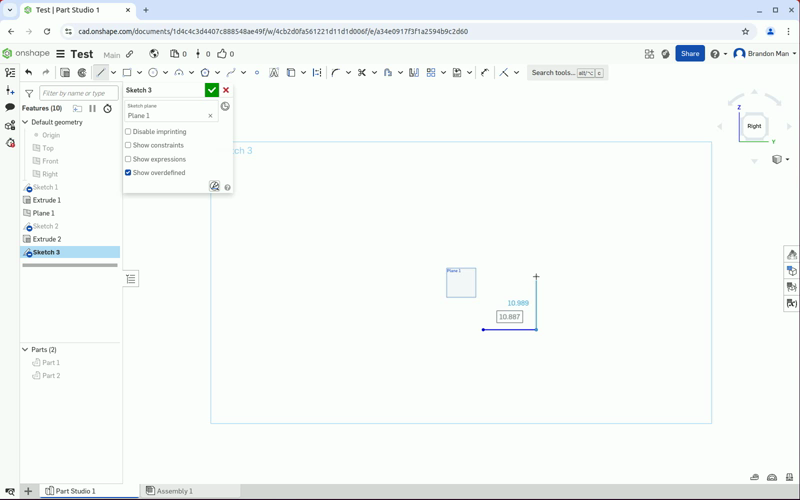
key_down(shift)
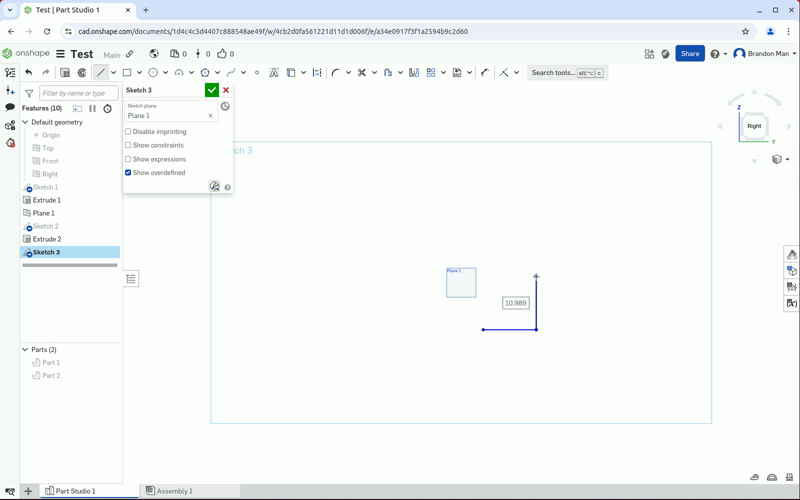
mouse_move(566, 276)
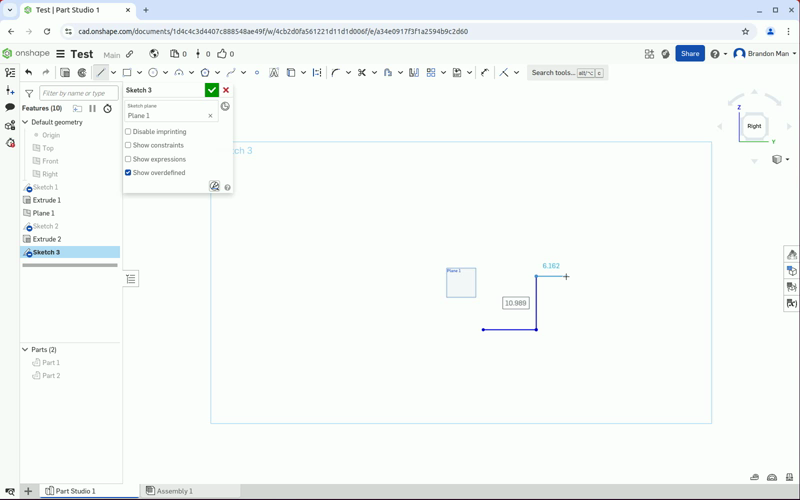
mouse_move(483, 276)
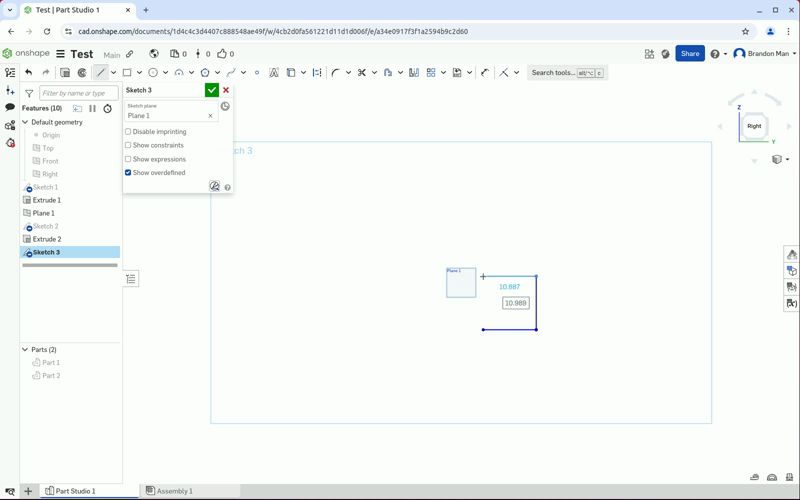
click(483, 276)
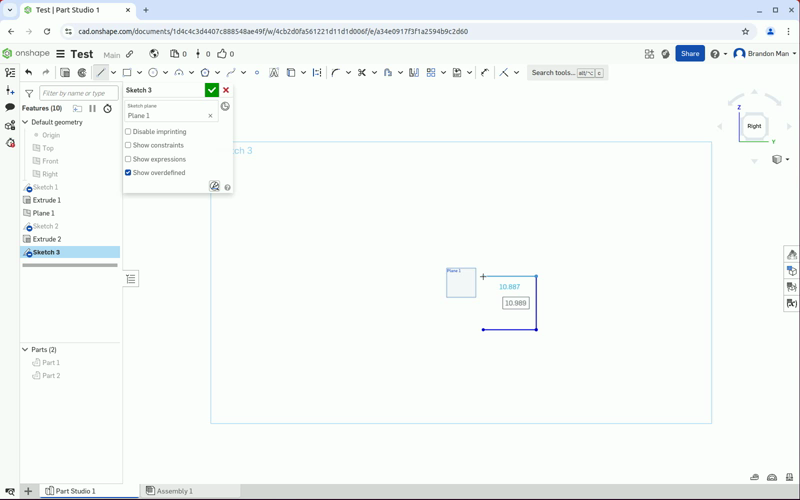
key_up(shift)
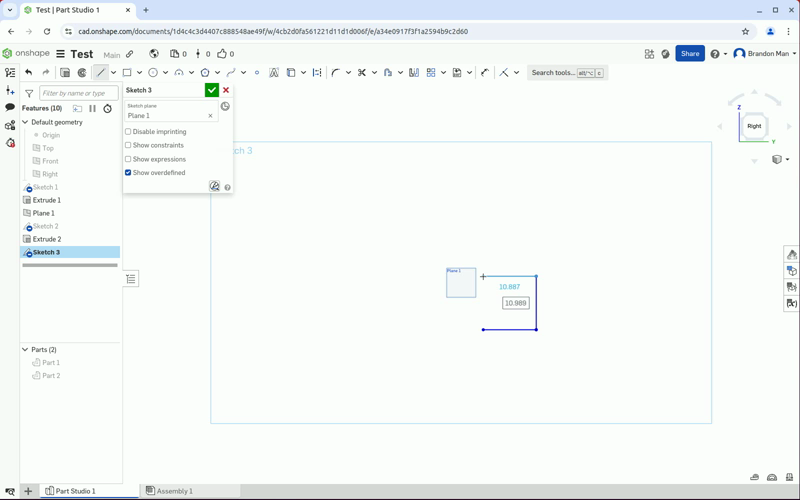
mouse_move(513, 276)
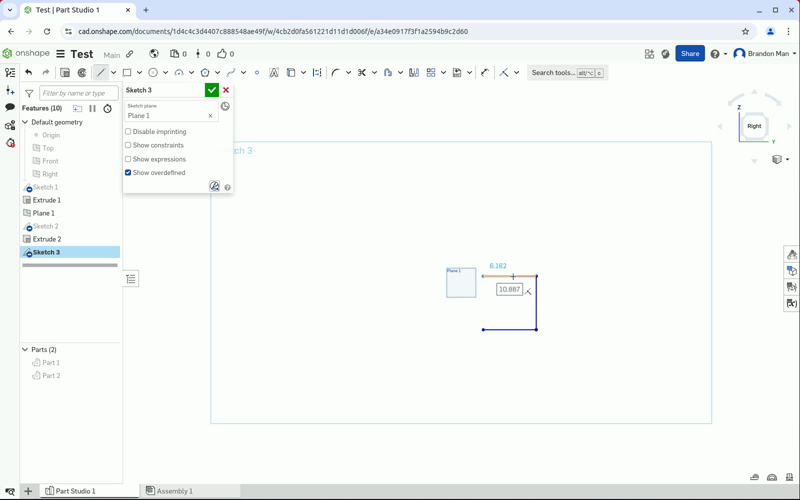
key_down(shift)
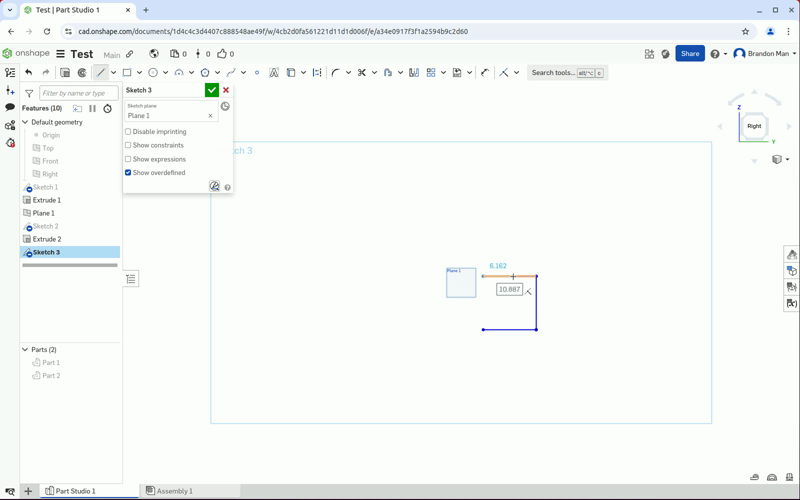
mouse_move(483, 329)
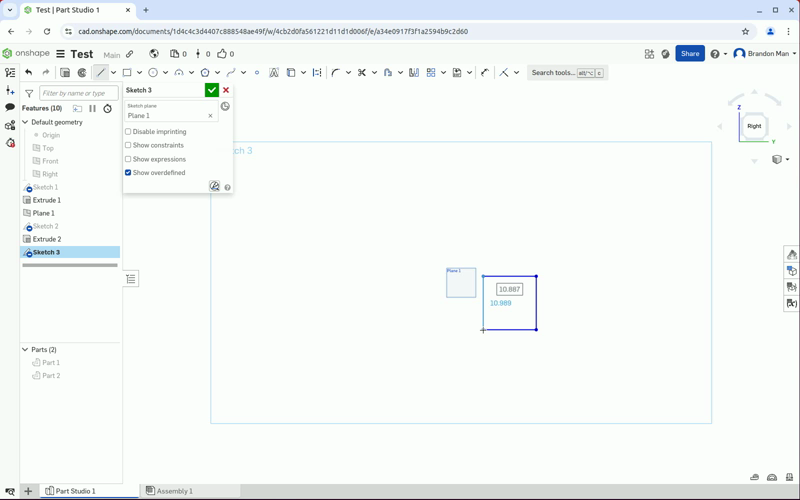
key_up(shift)
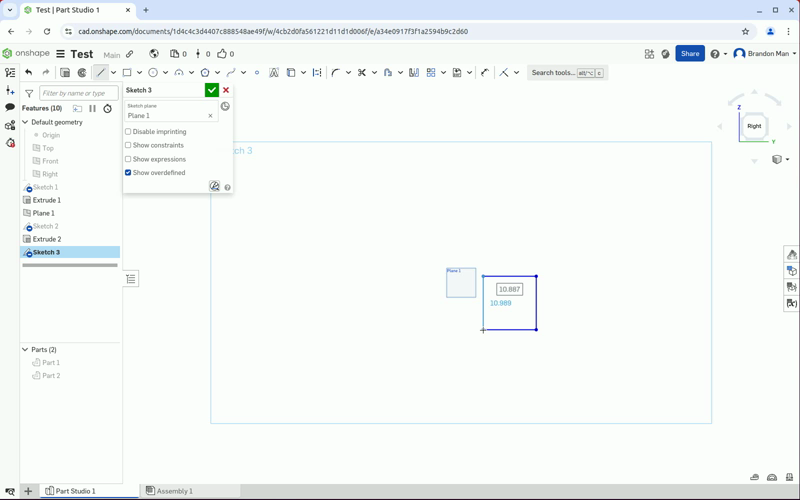
click(483, 329)
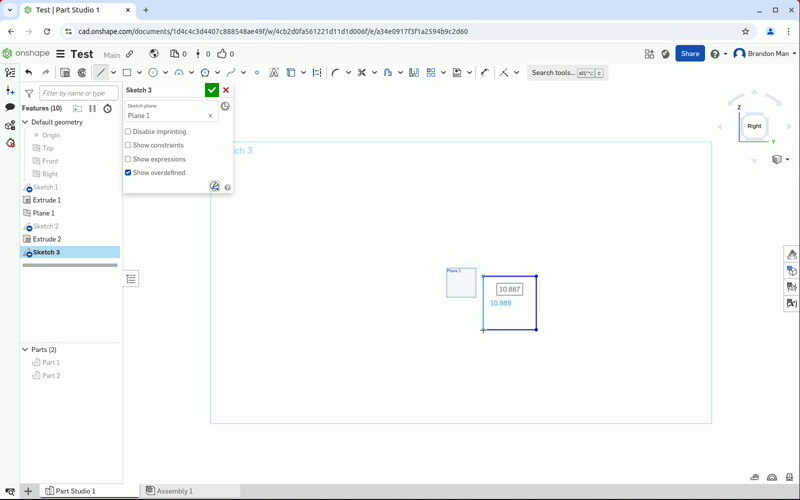
key(esc)
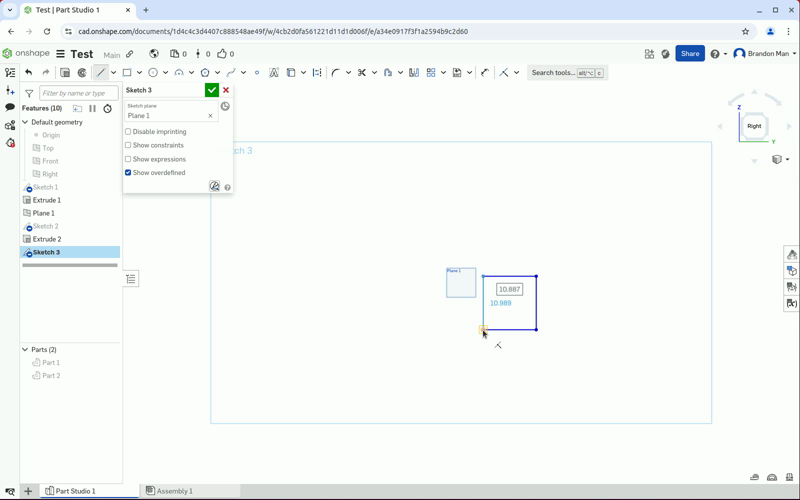
mouse_move(493, 285)
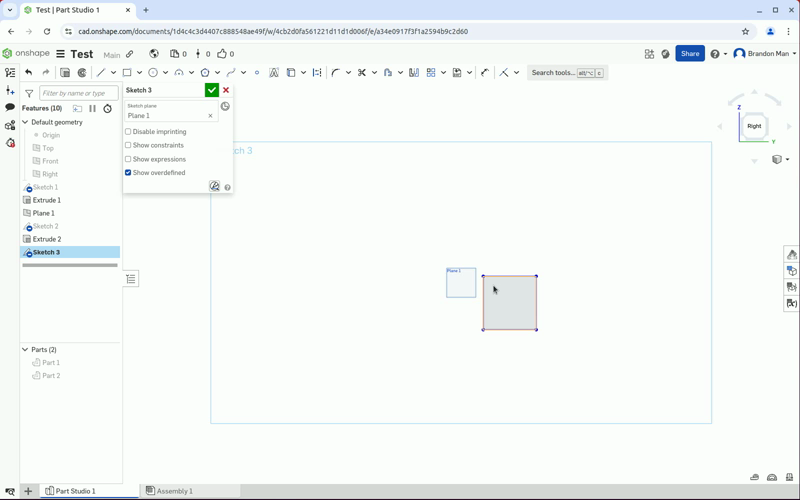
click(493, 285)
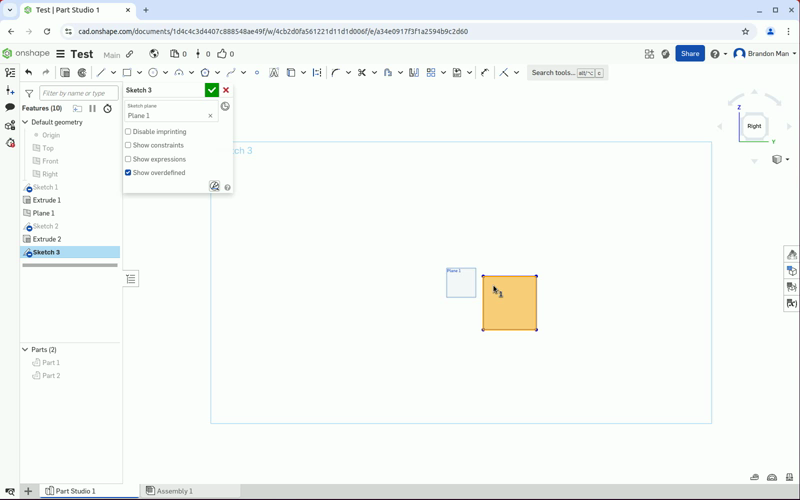
mouse_move(73, 352)
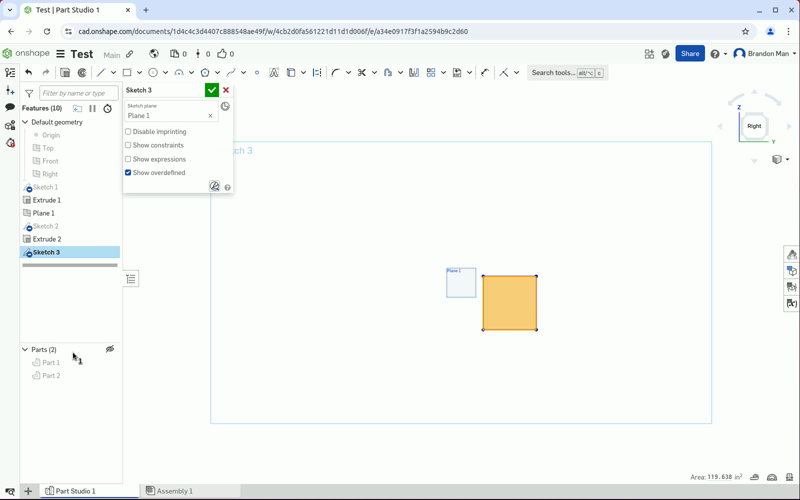
key(shift+y)
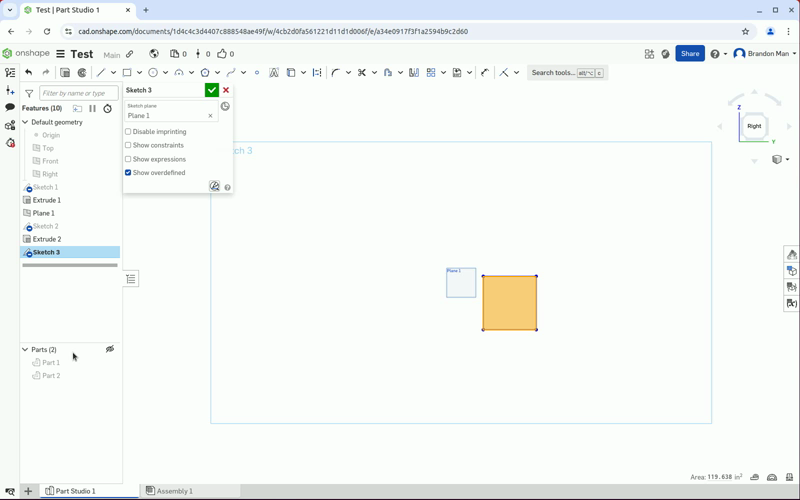
key(shift+e)
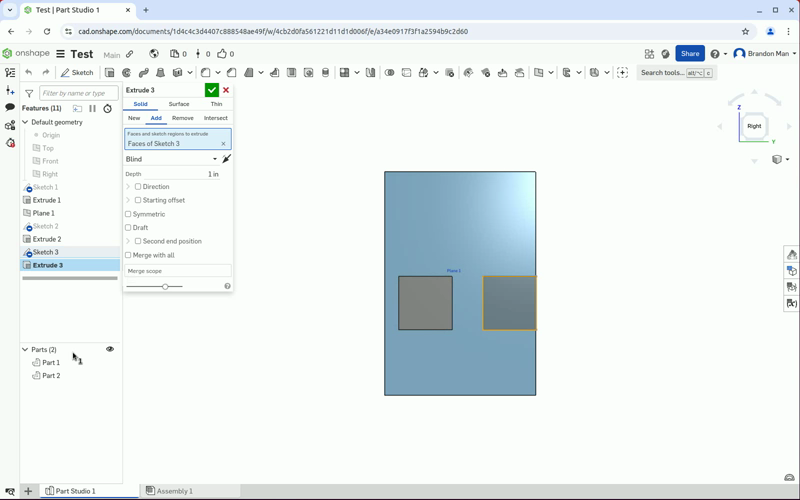
mouse_move(143, 106)
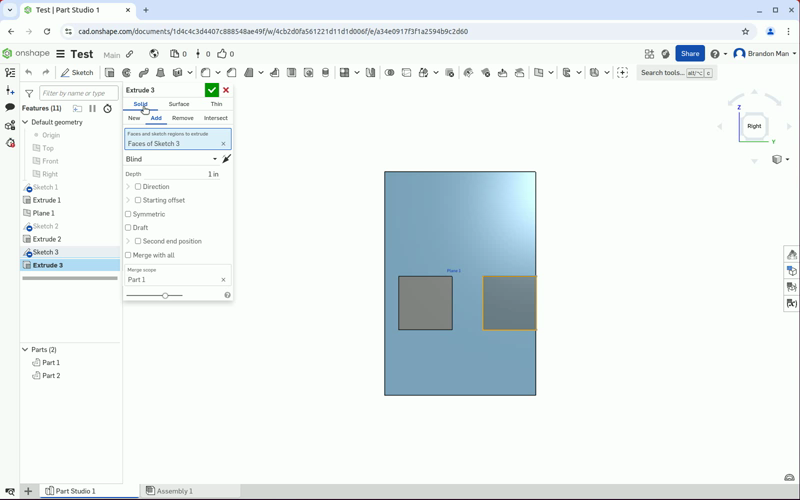
click(143, 106)
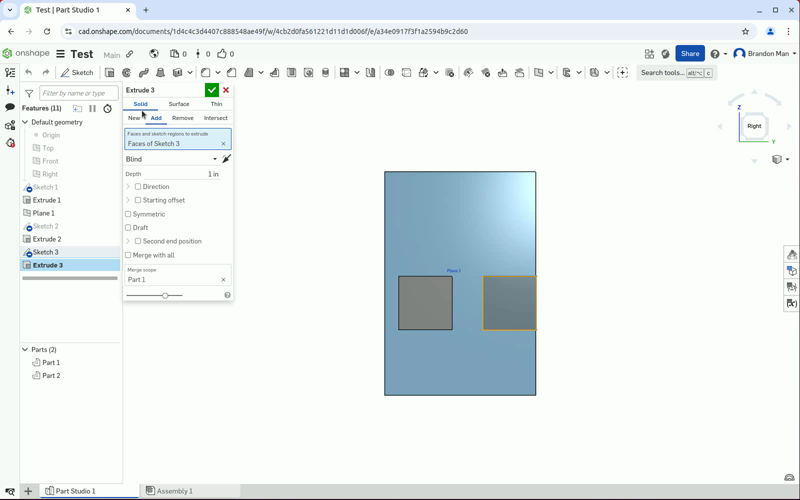
mouse_move(137, 120)
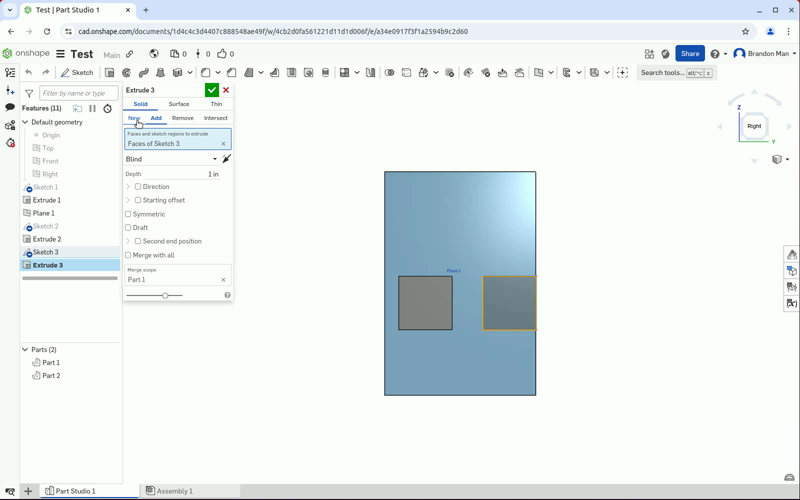
click(137, 120)
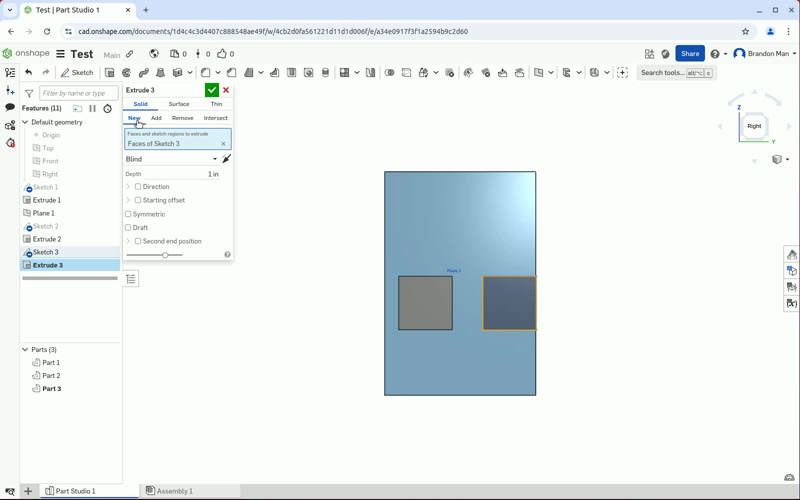
key(tab, 4)
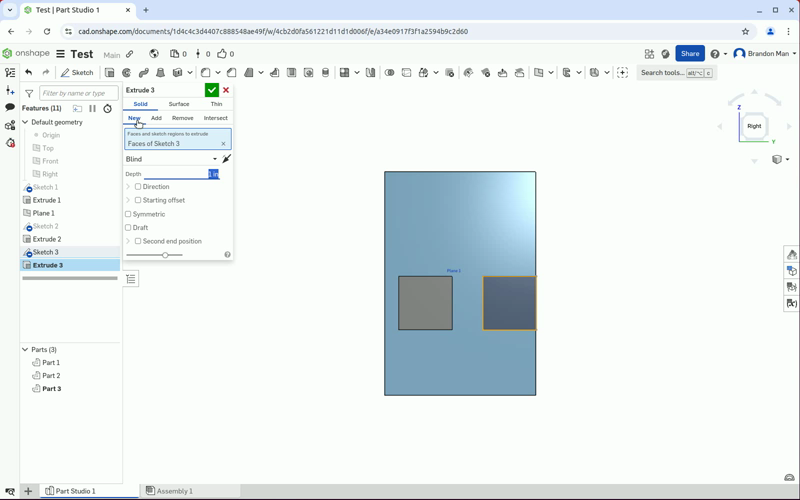
text(0.241)
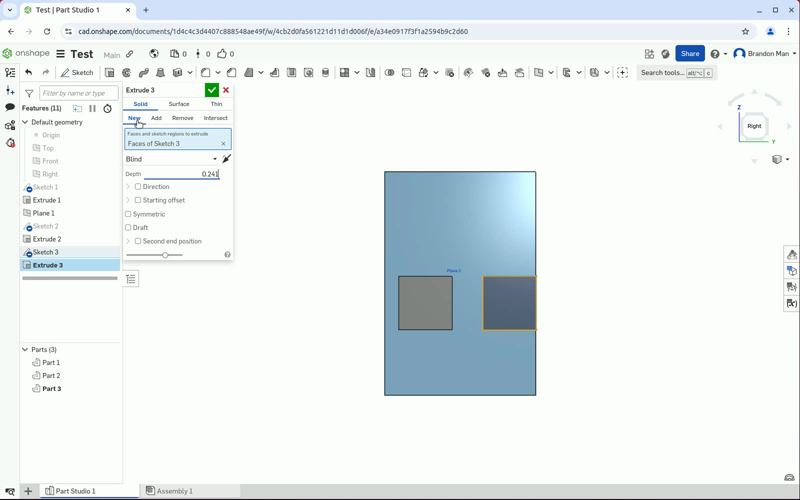
key(enter)
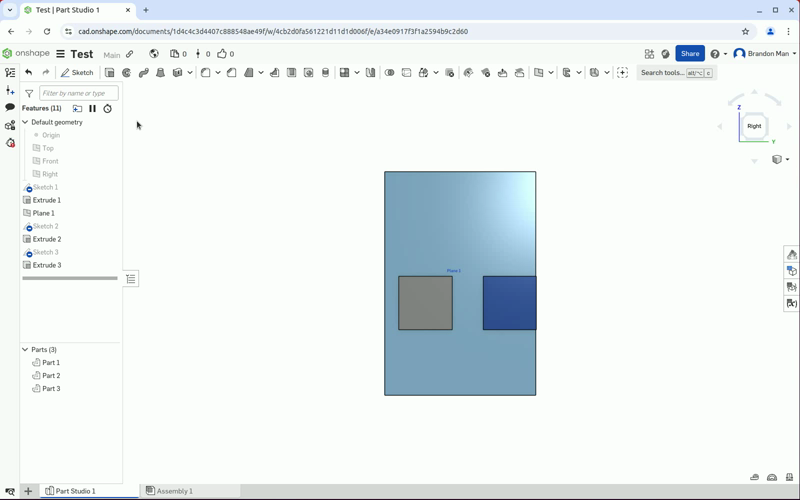
key(shift+h)
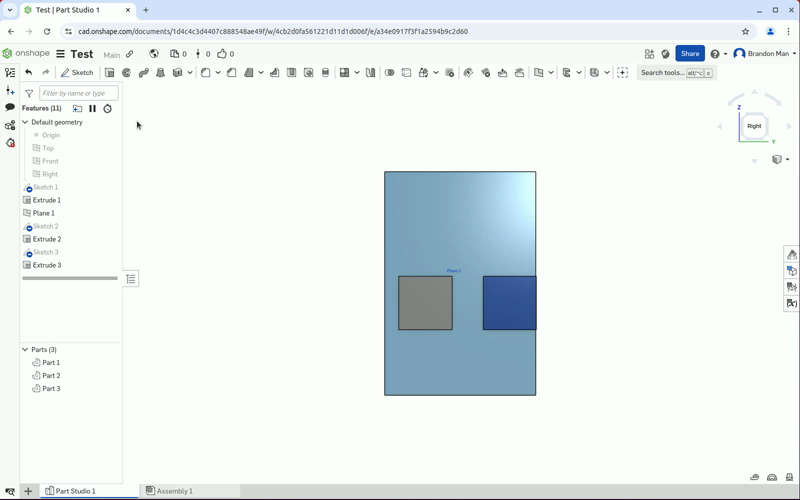
key(shift+h)
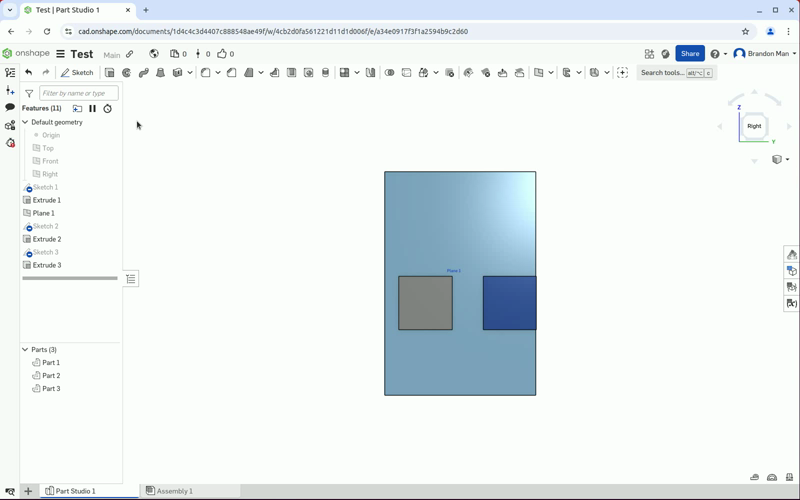
mouse_move(73, 189)
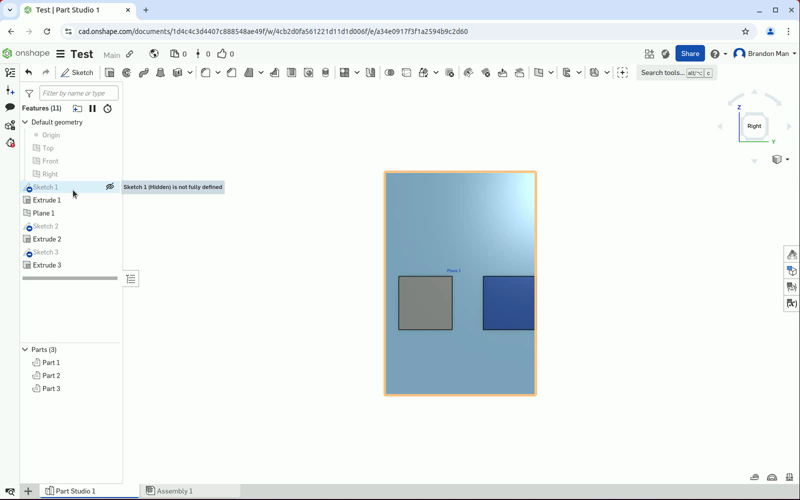
click(73, 189)
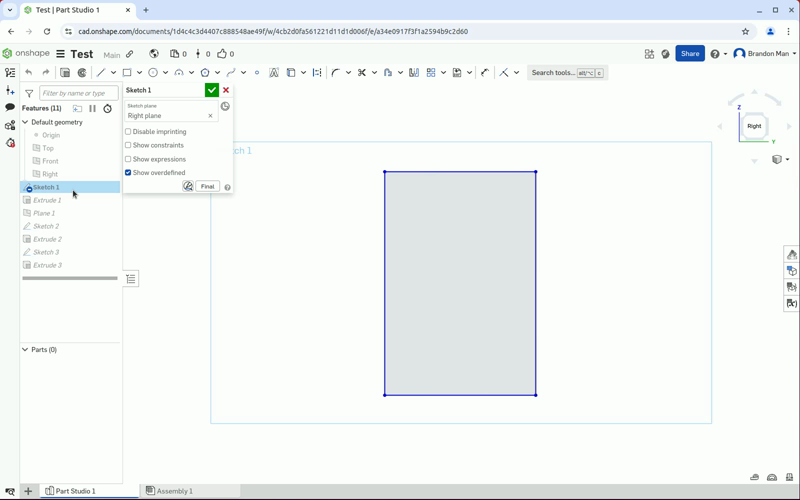
mouse_move(229, 92)
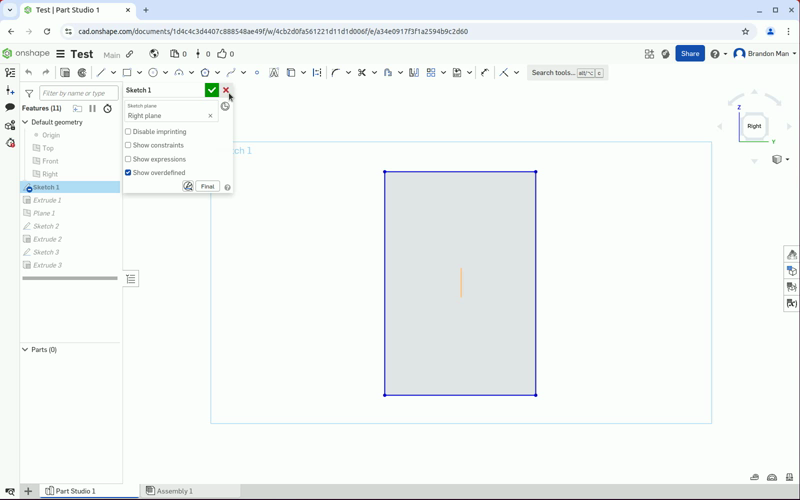
click(229, 92)
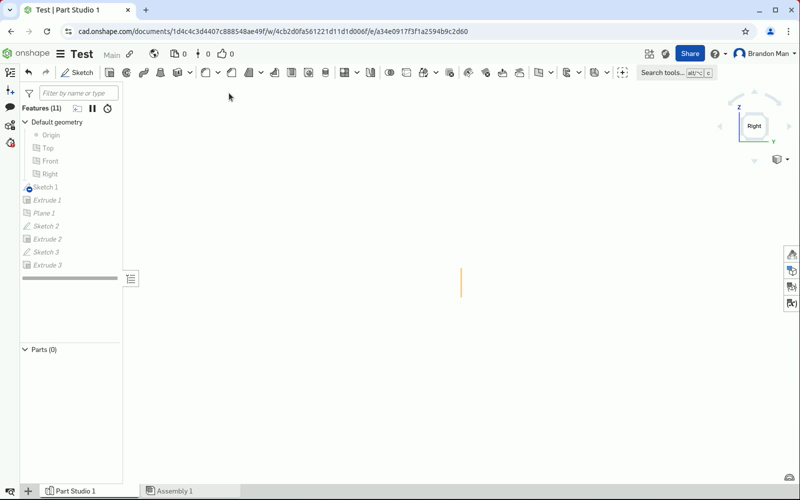
key(shift+s)
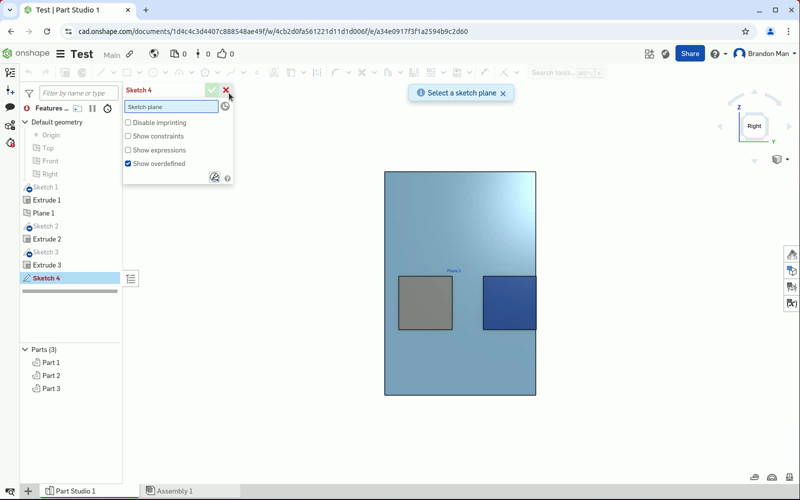
mouse_move(73, 215)
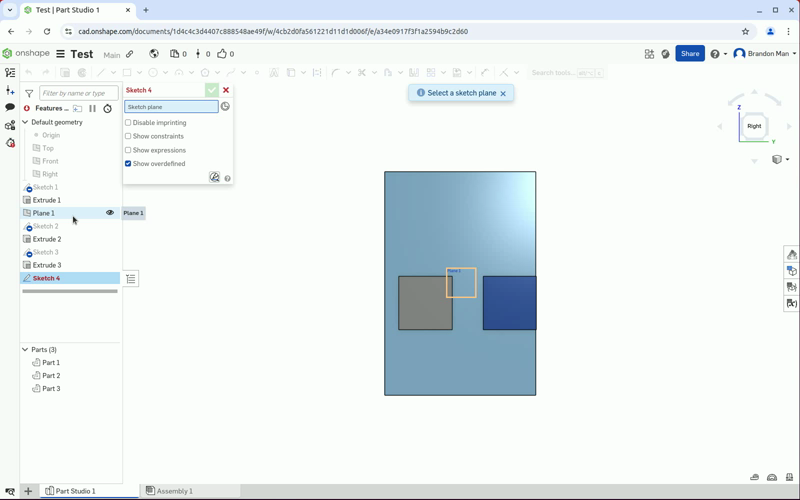
click(73, 215)
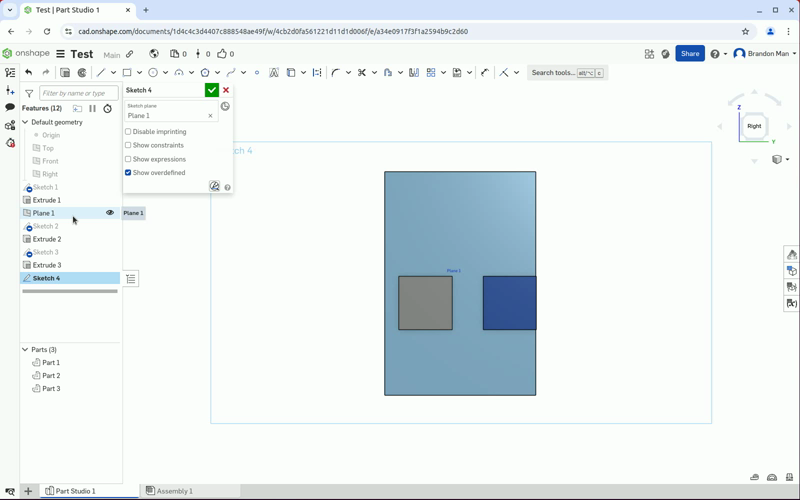
mouse_move(73, 352)
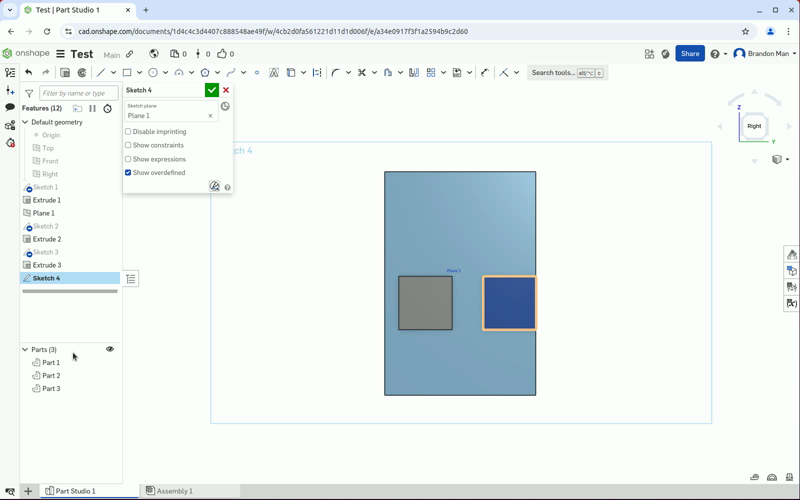
key(y)
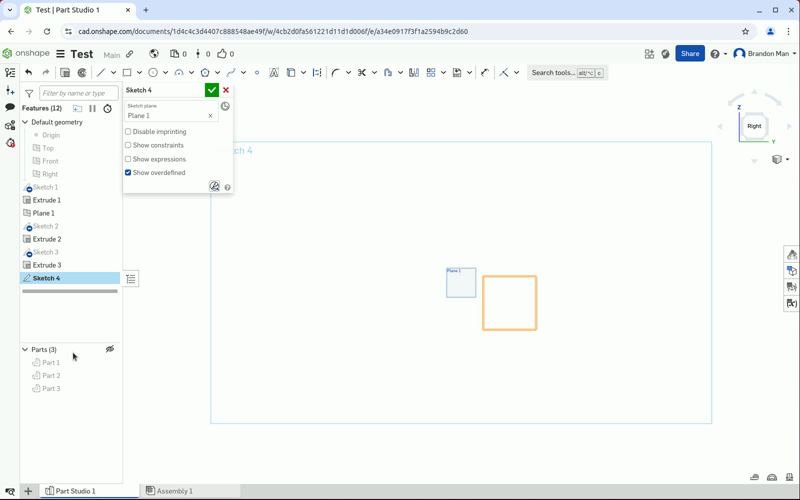
key(l)
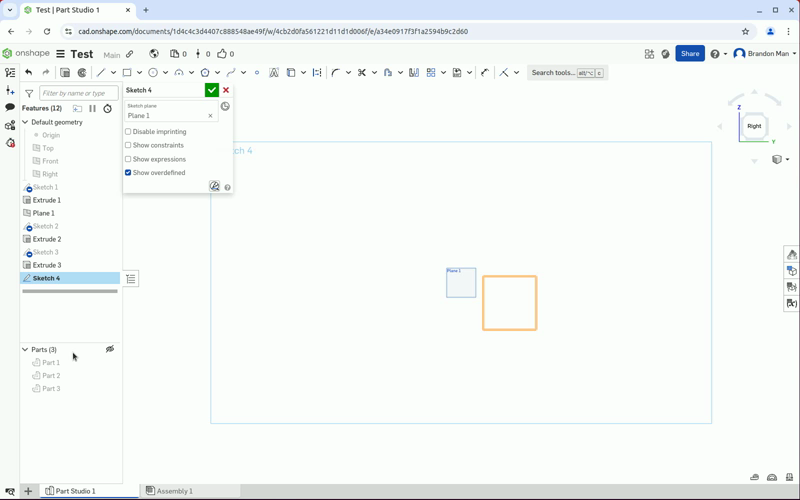
key_down(shift)
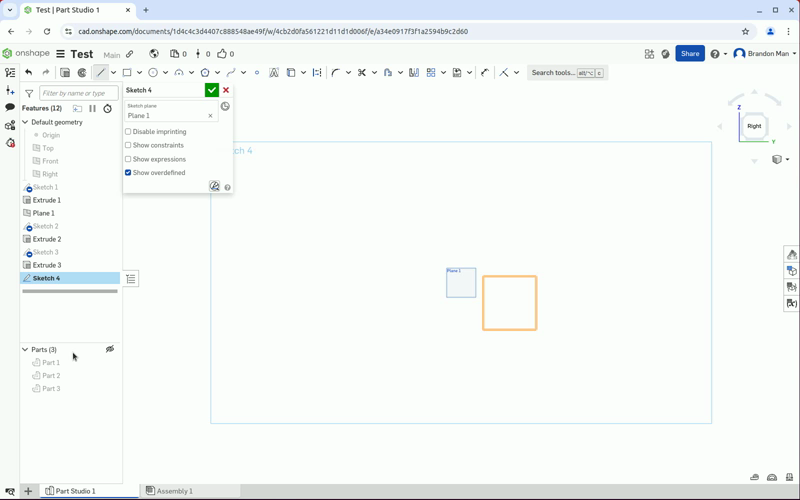
mouse_move(440, 274)
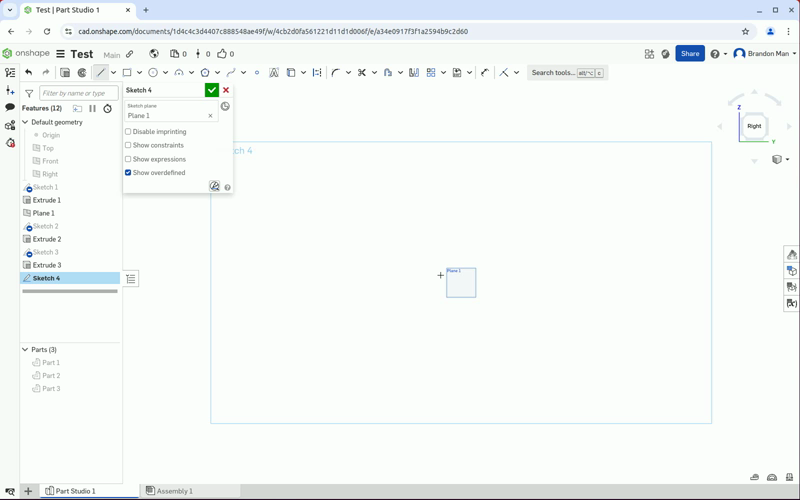
click(440, 274)
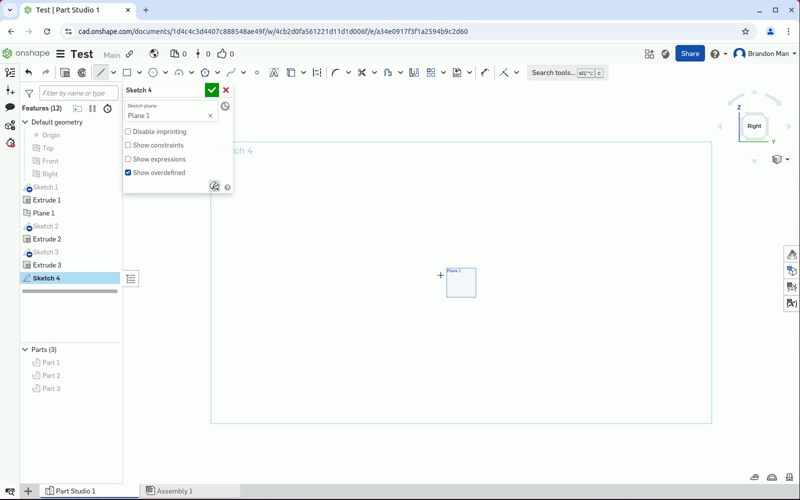
key_up(shift)
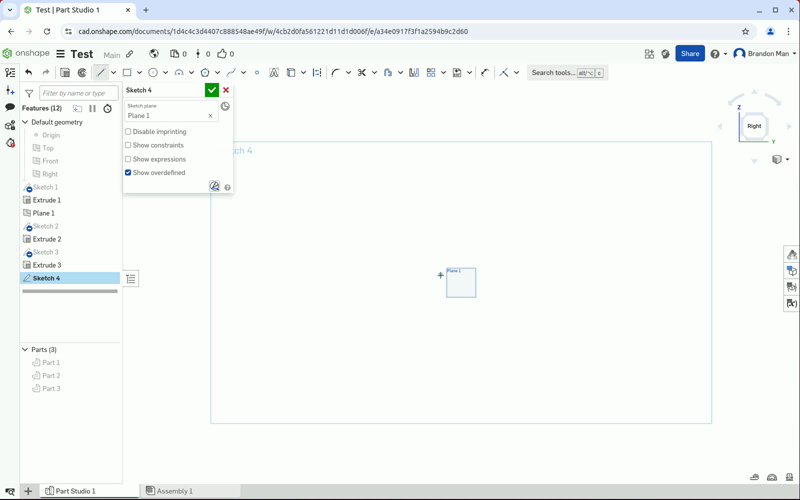
key_down(shift)
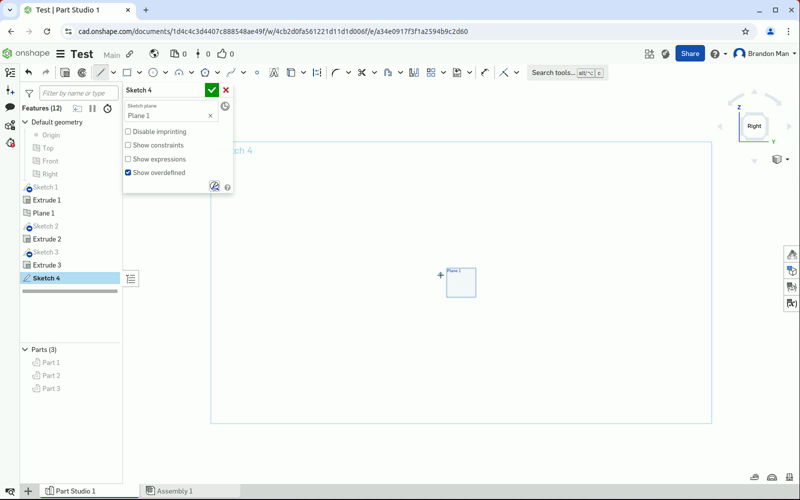
mouse_move(470, 274)
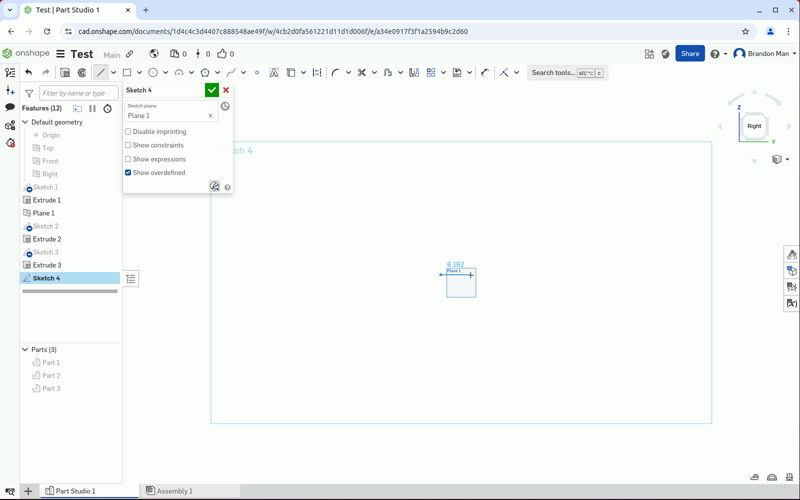
mouse_move(494, 274)
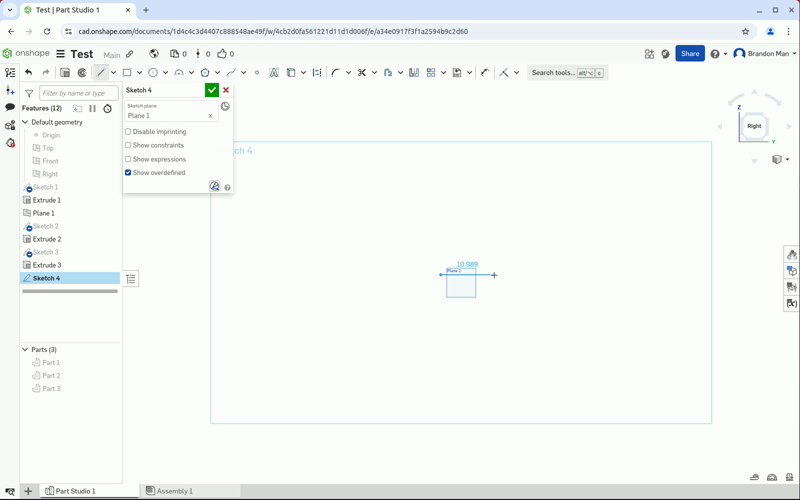
click(494, 274)
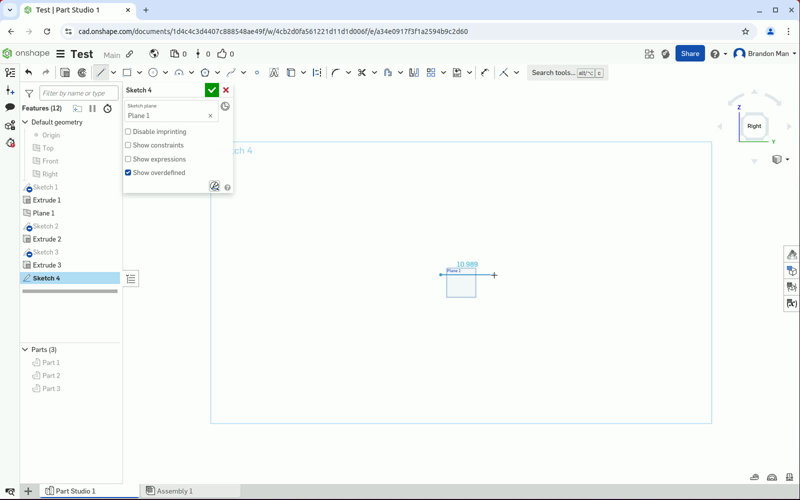
key_up(shift)
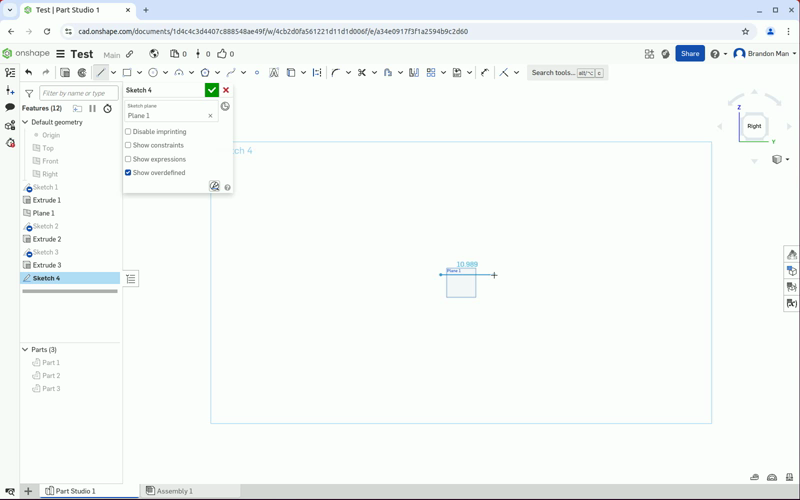
key_down(shift)
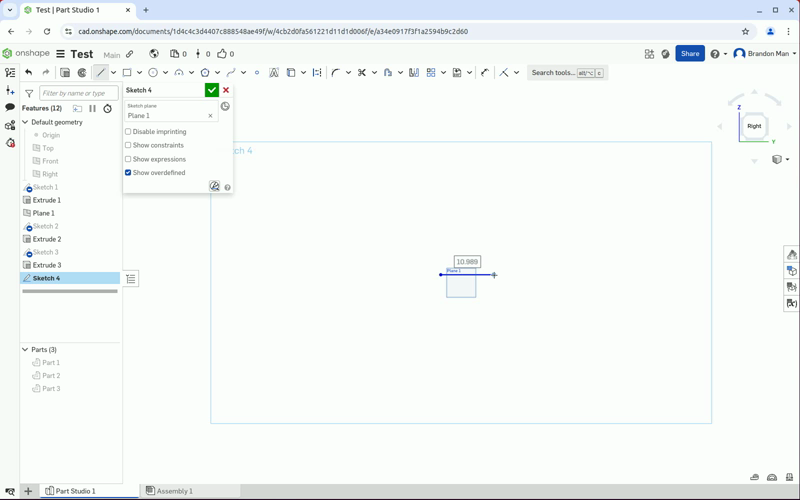
mouse_move(524, 274)
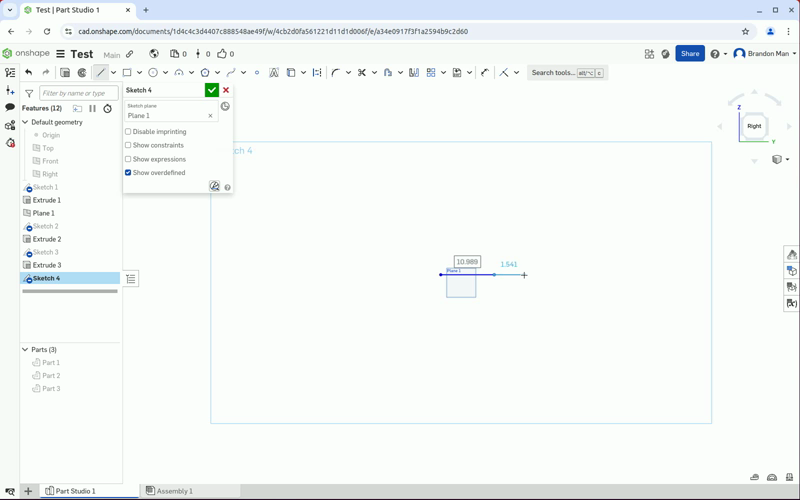
mouse_move(494, 221)
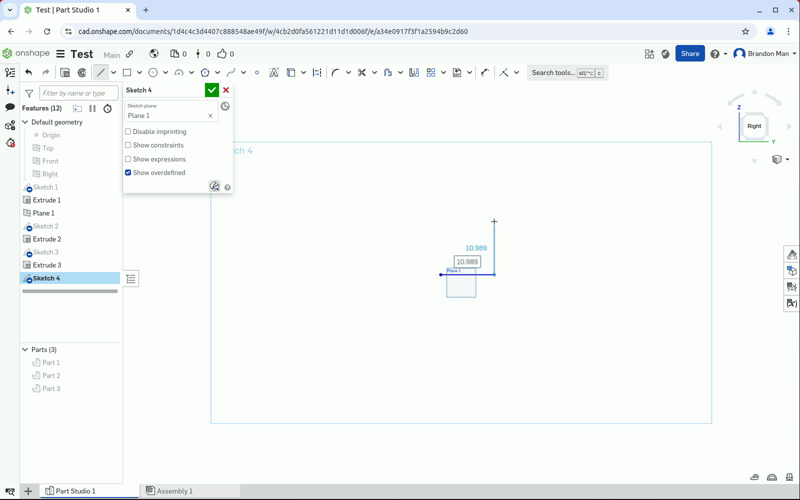
click(494, 221)
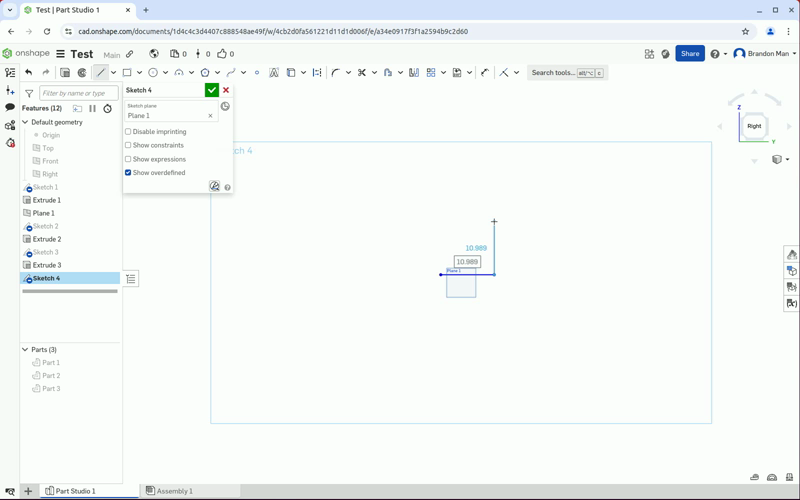
key_up(shift)
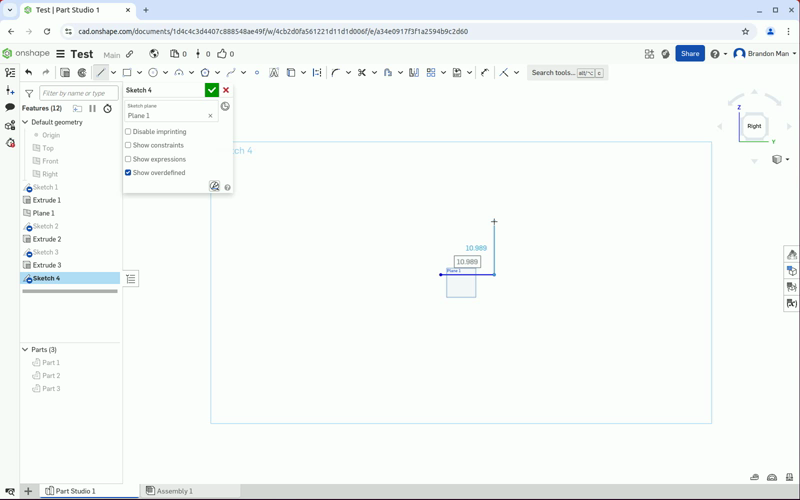
key_down(shift)
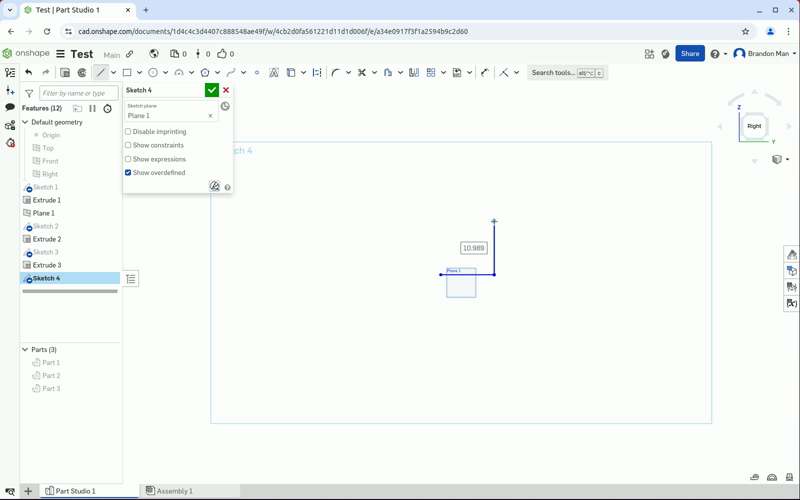
mouse_move(524, 221)
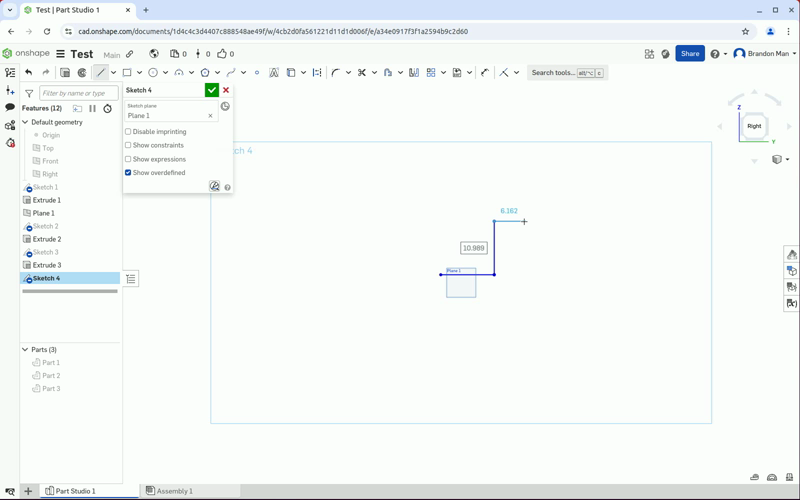
mouse_move(440, 221)
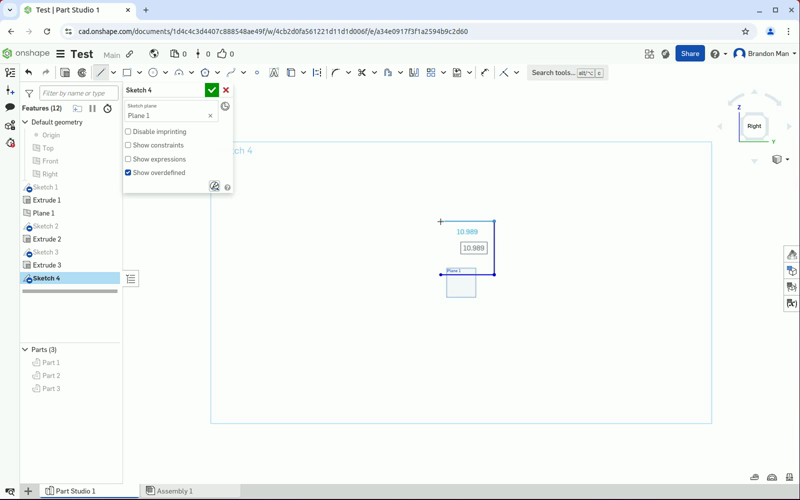
click(440, 221)
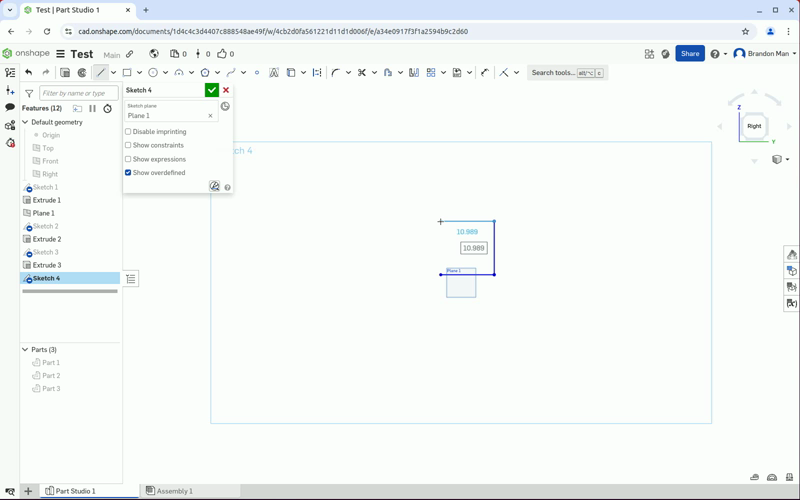
key_up(shift)
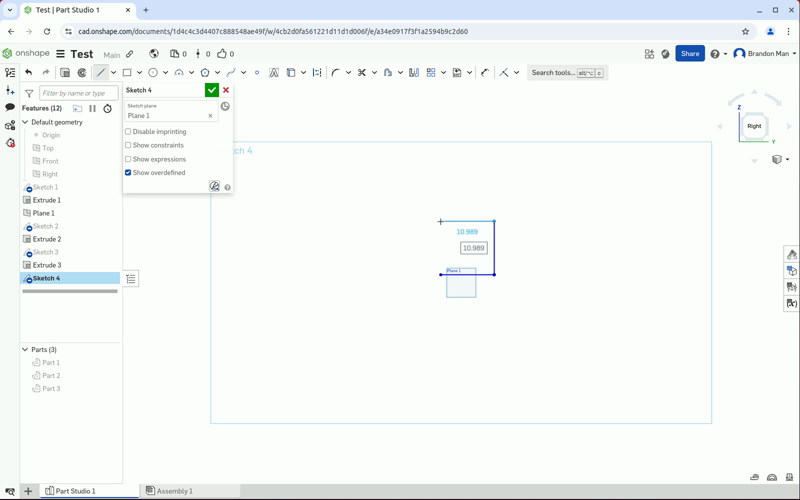
mouse_move(470, 221)
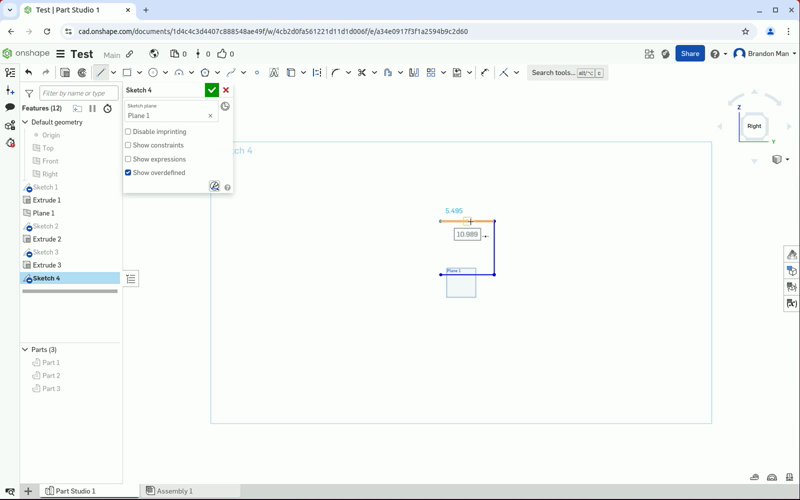
key_down(shift)
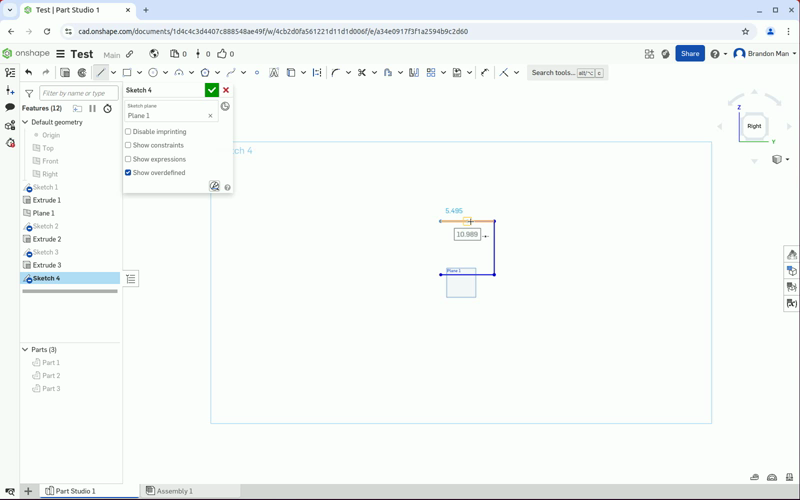
mouse_move(440, 274)
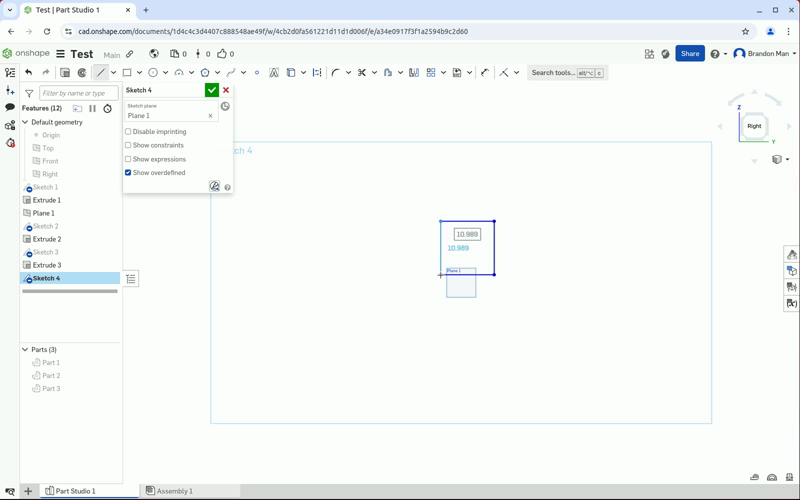
key_up(shift)
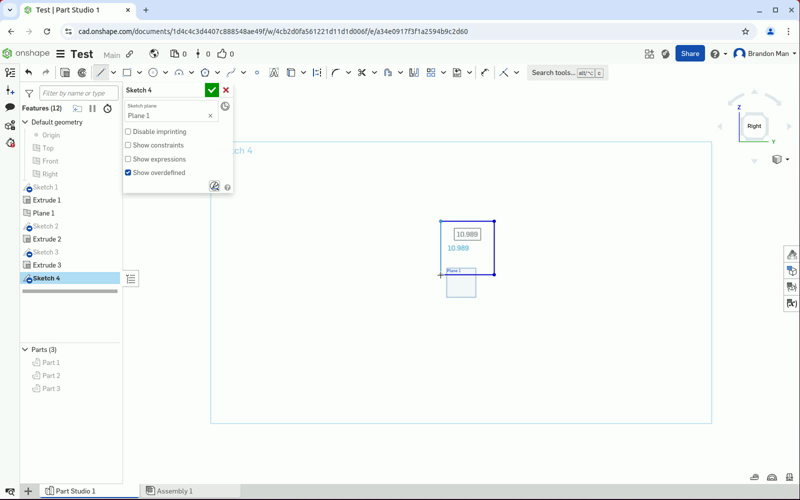
click(440, 274)
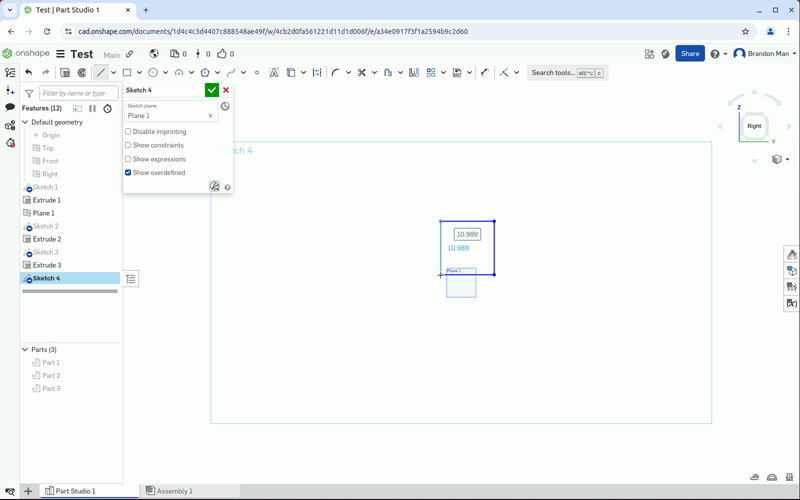
key(esc)
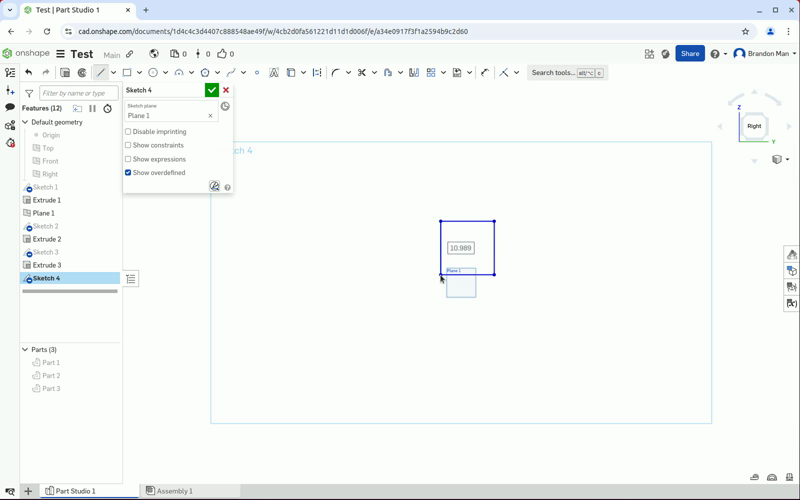
mouse_move(472, 227)
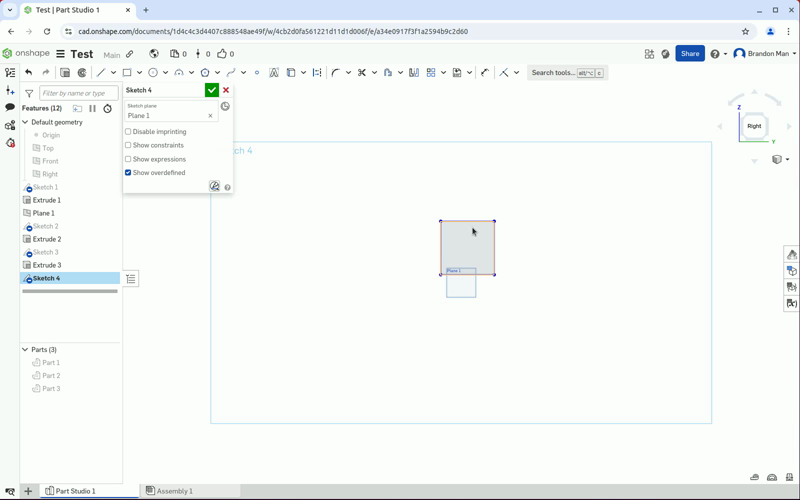
click(472, 227)
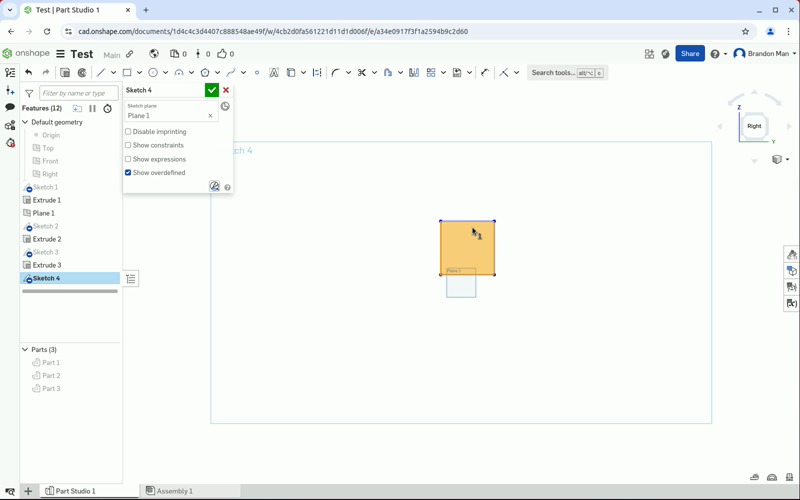
mouse_move(73, 352)
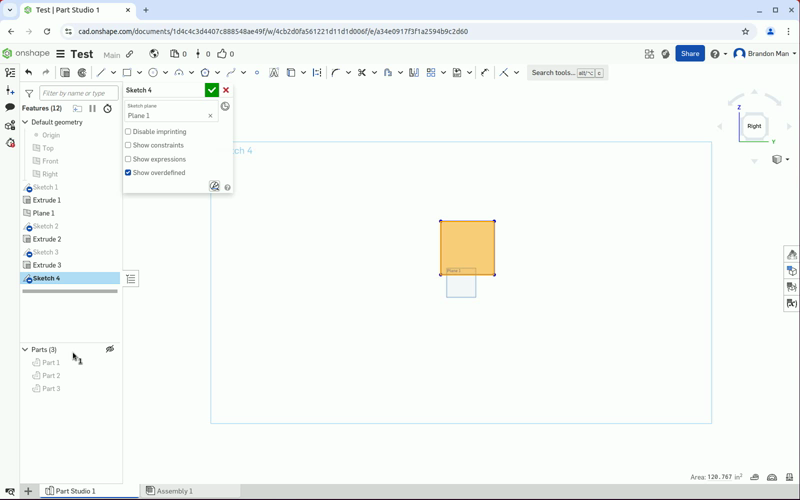
key(shift+y)
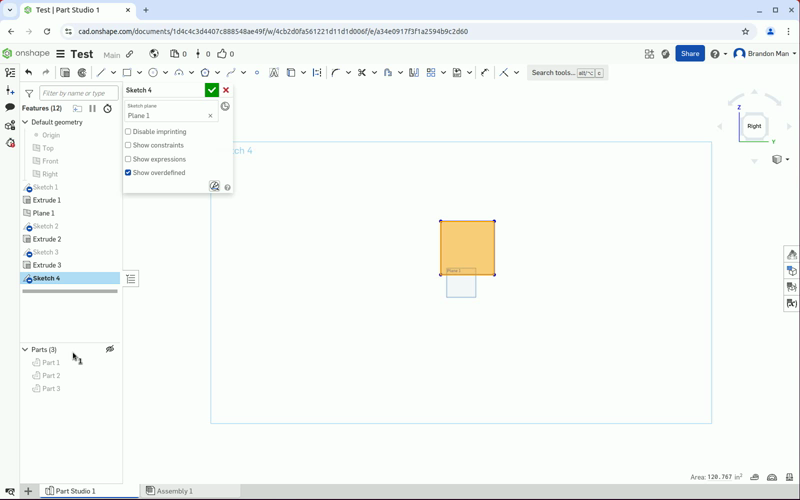
key(shift+e)
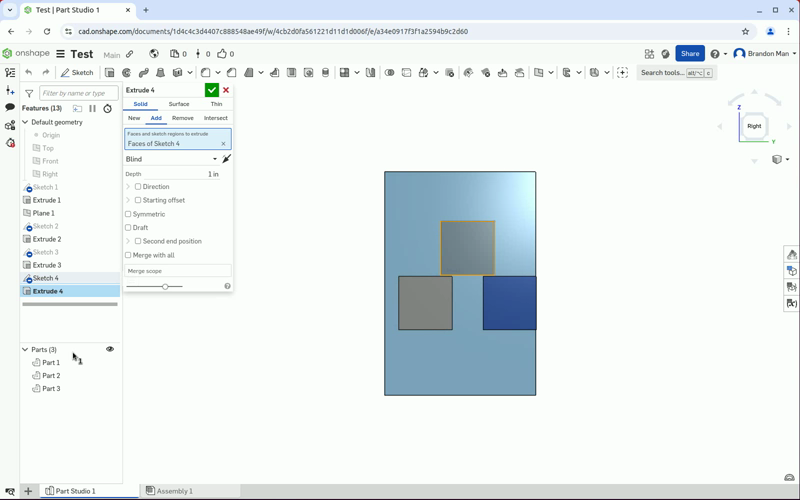
mouse_move(143, 106)
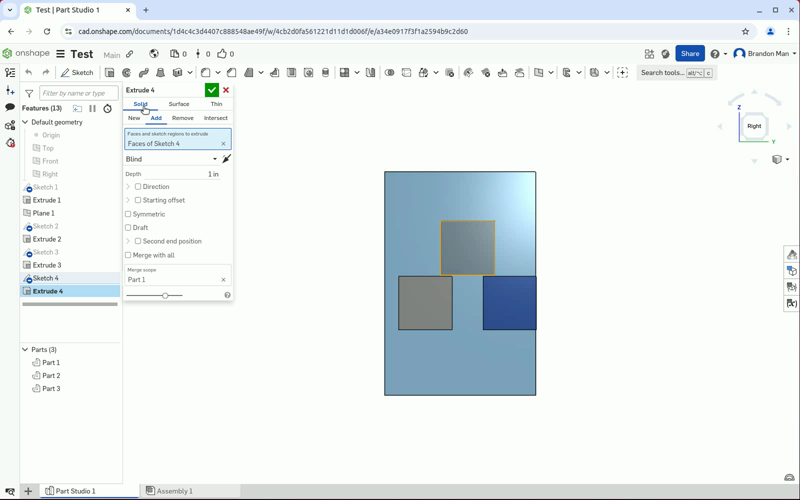
click(143, 106)
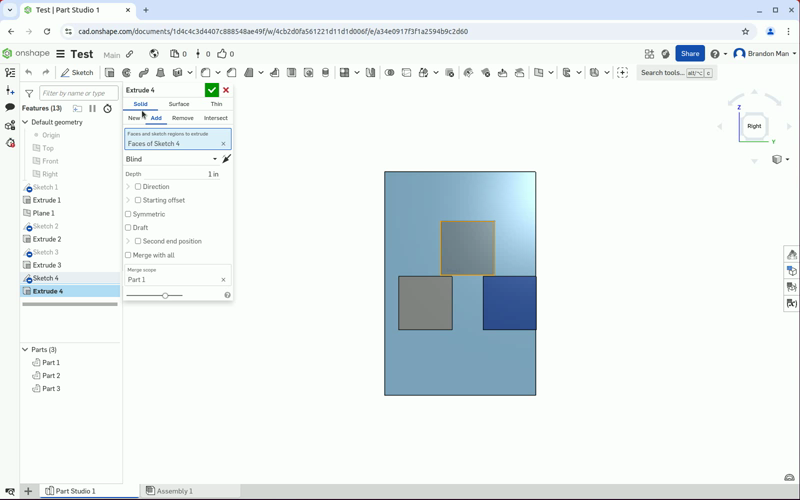
mouse_move(137, 120)
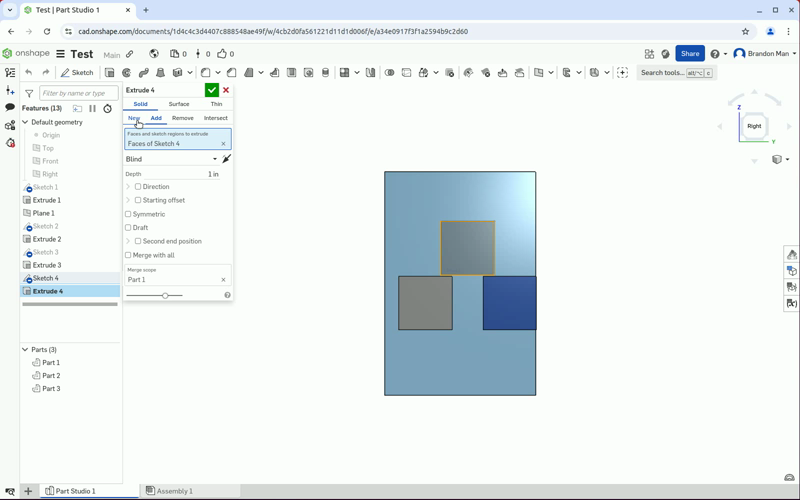
click(137, 120)
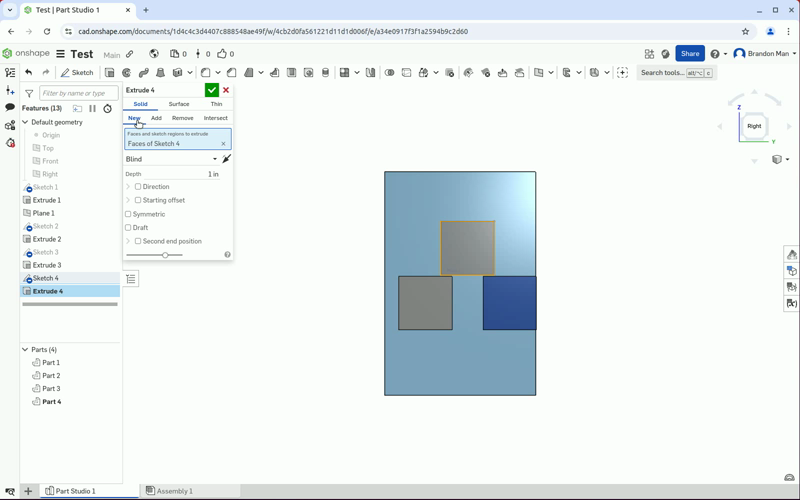
key(tab, 4)
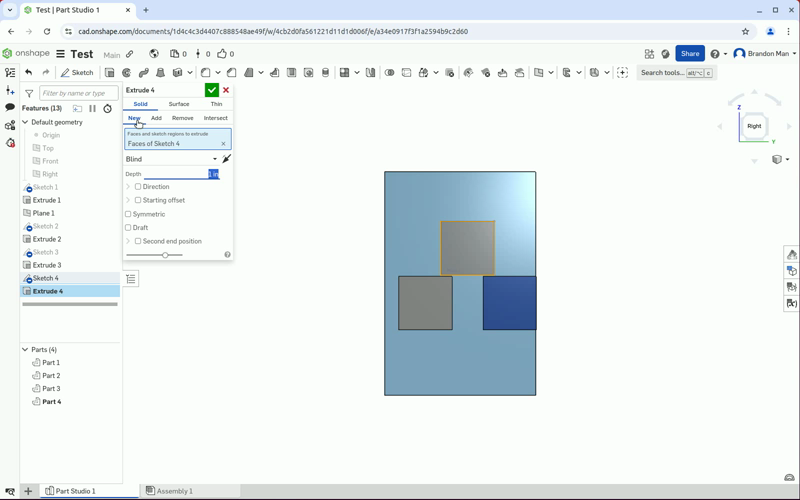
text(0.241)
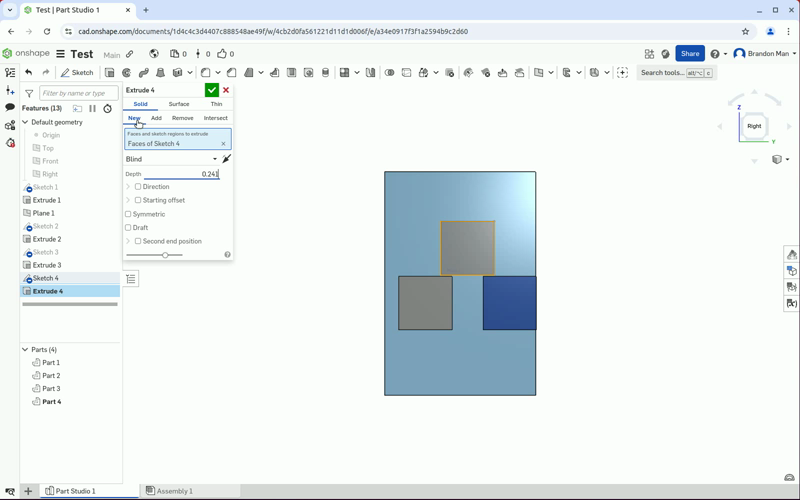
key(enter)
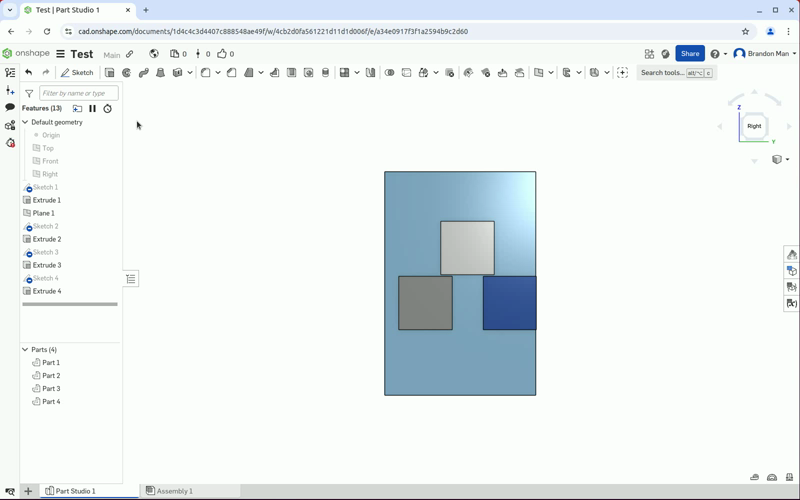
key(shift+h)
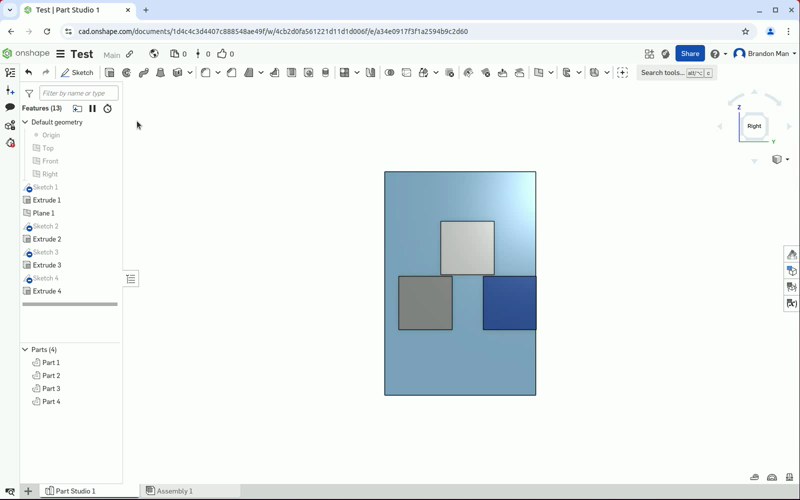
key(shift+h)
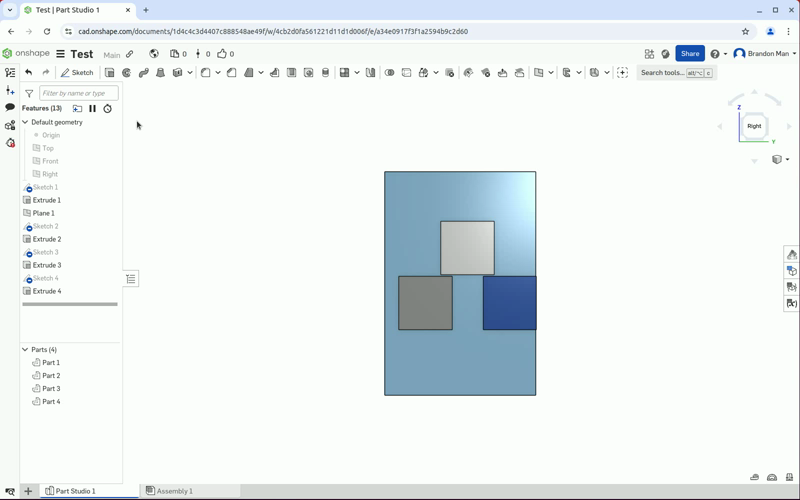
mouse_move(73, 189)
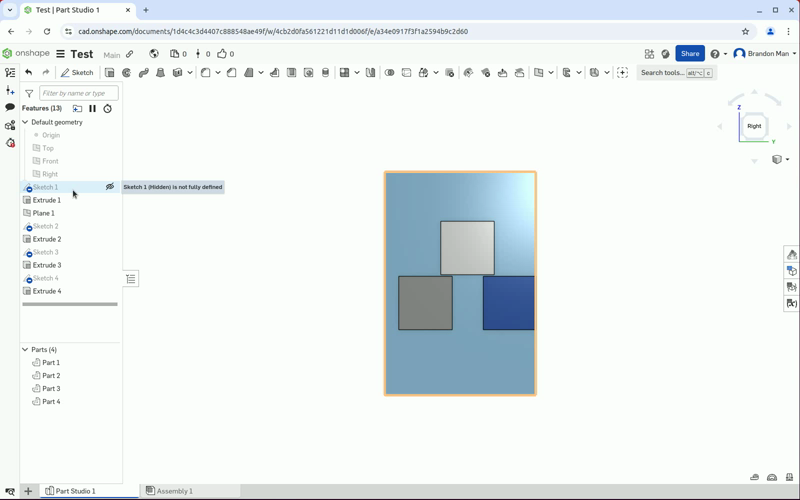
click(73, 189)
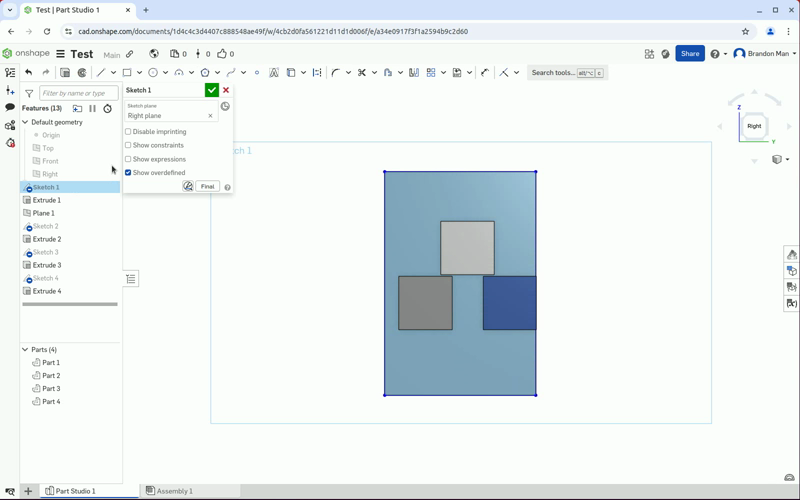
mouse_move(229, 92)
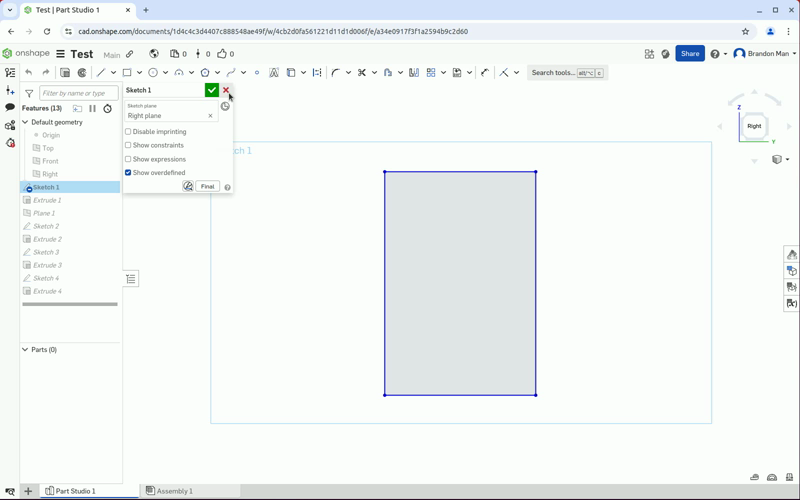
click(229, 92)
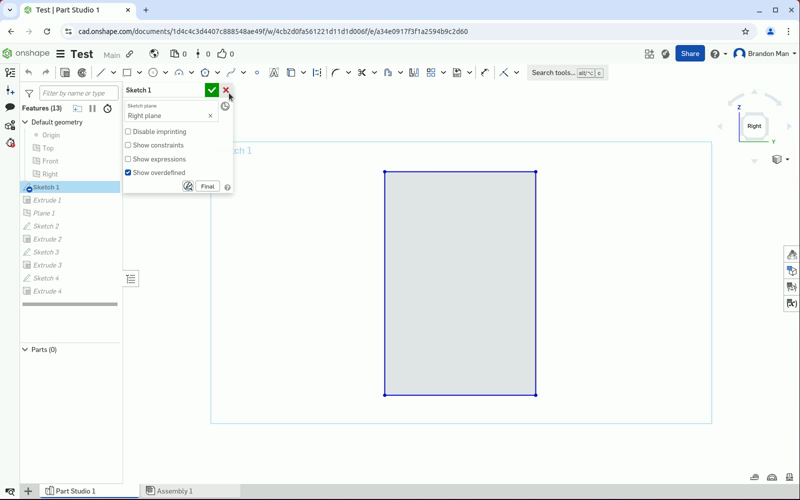
key(shift+s)
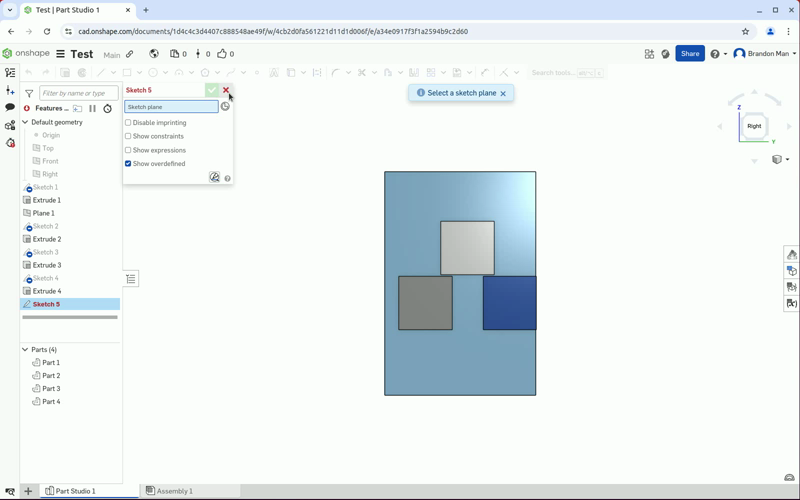
mouse_move(73, 215)
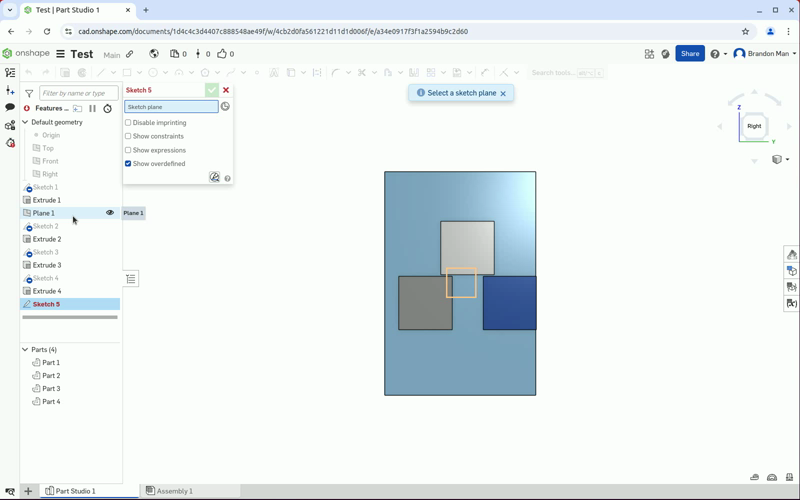
click(73, 215)
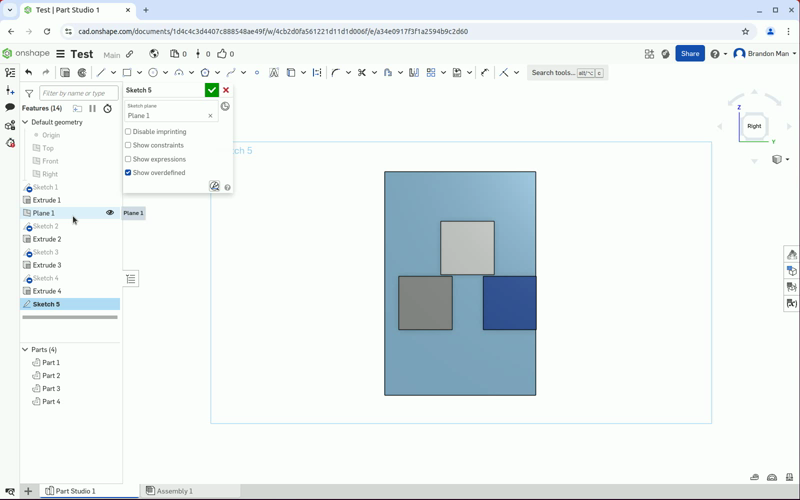
mouse_move(73, 352)
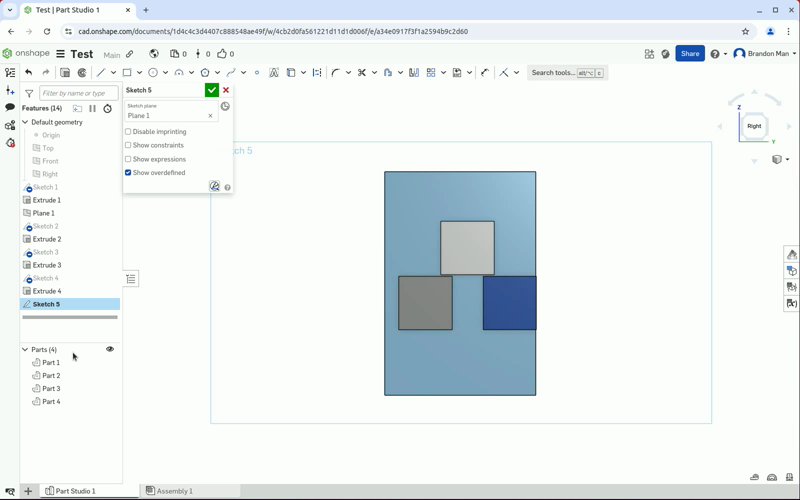
key(y)
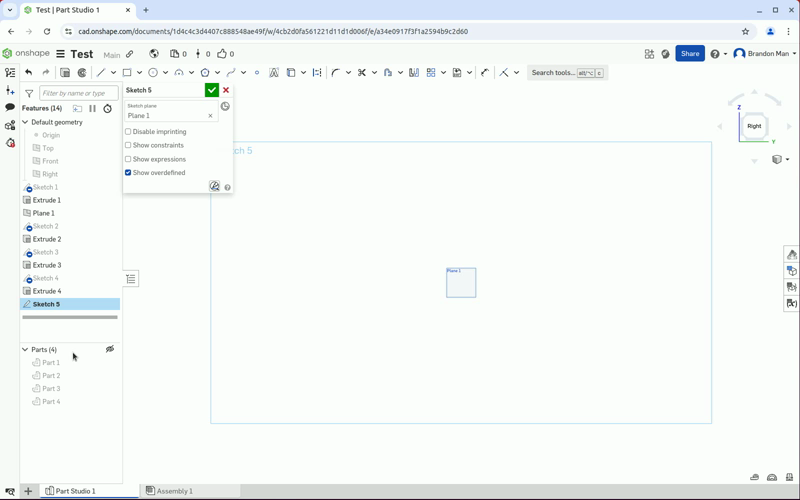
key(l)
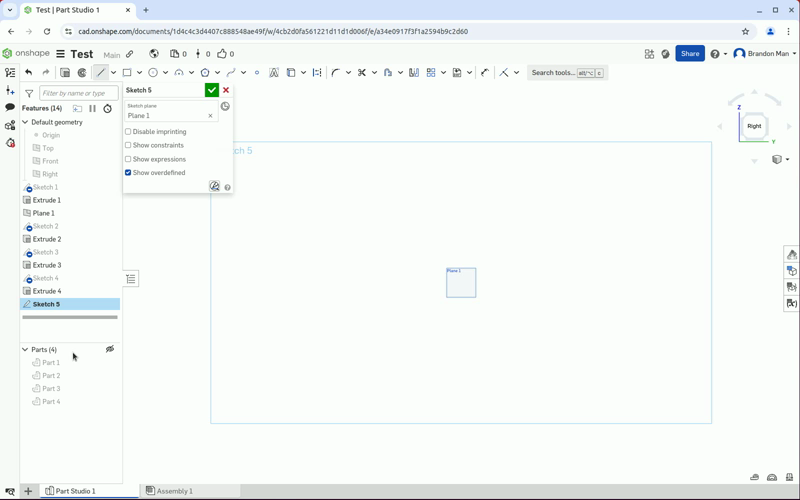
key_down(shift)
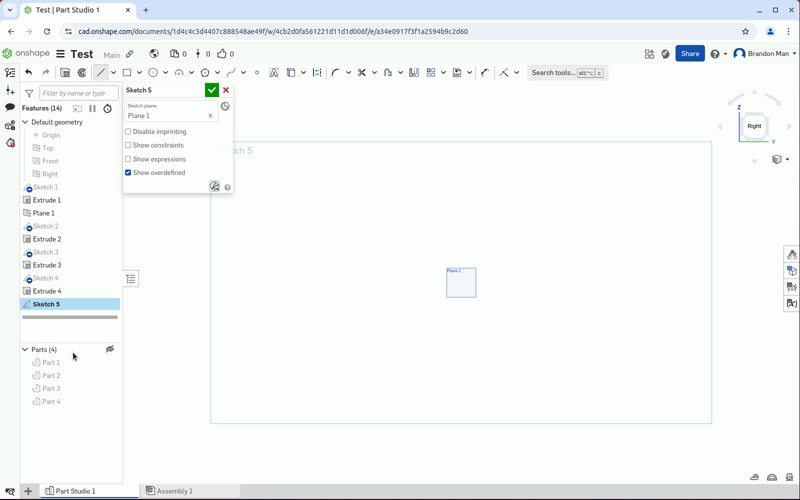
mouse_move(440, 383)
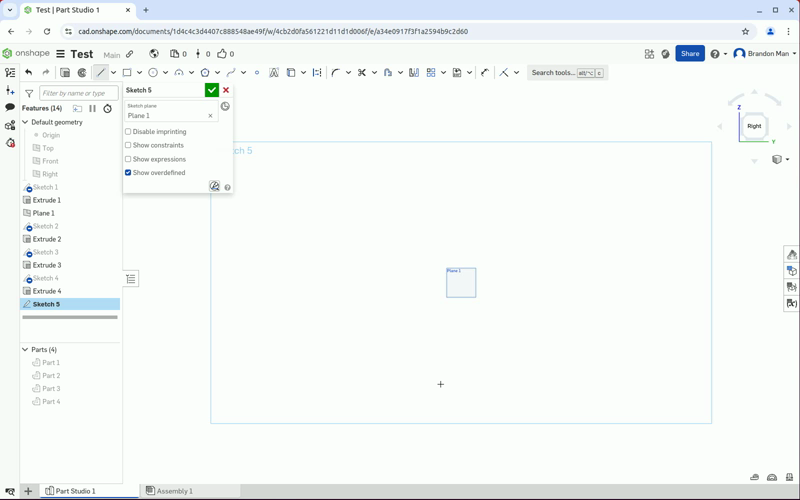
click(440, 383)
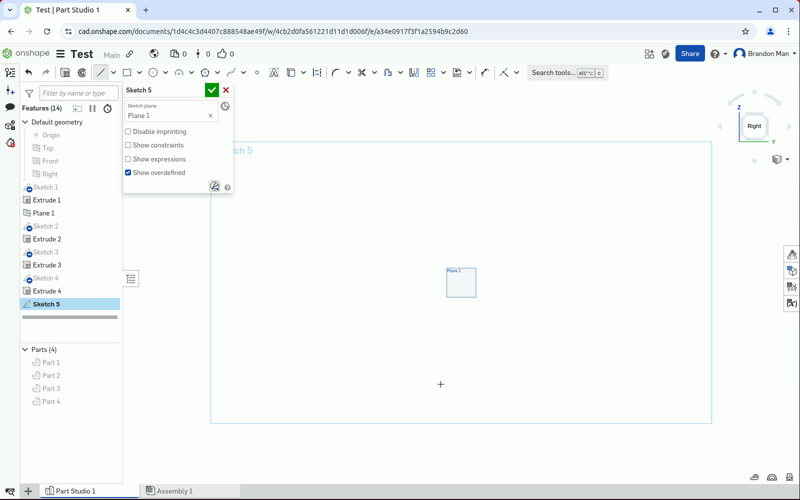
key_up(shift)
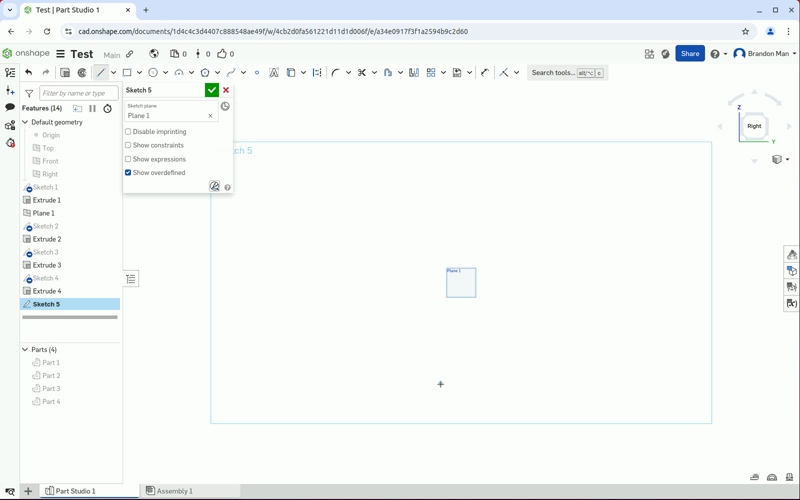
key_down(shift)
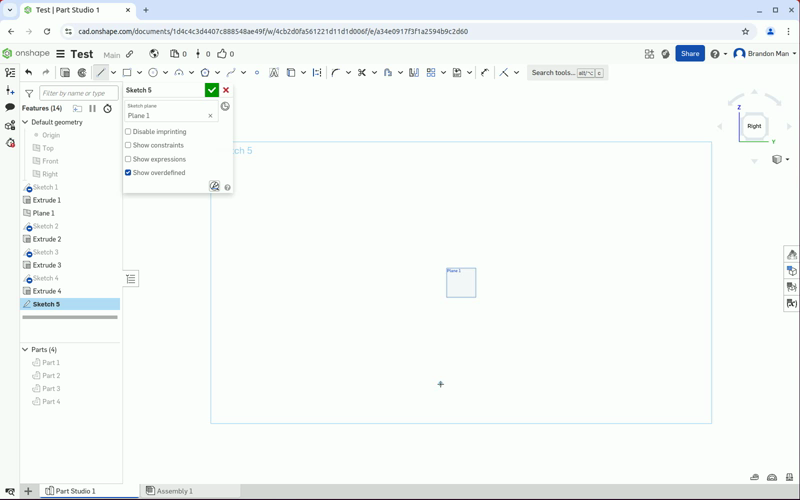
mouse_move(470, 383)
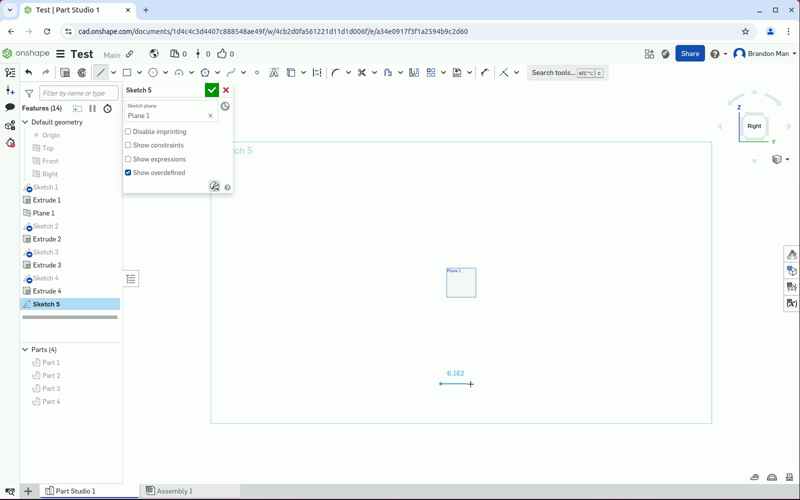
mouse_move(494, 383)
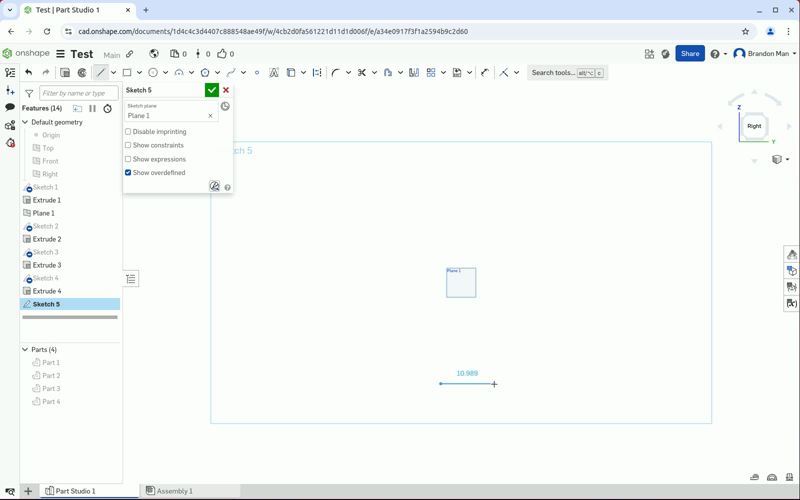
click(494, 383)
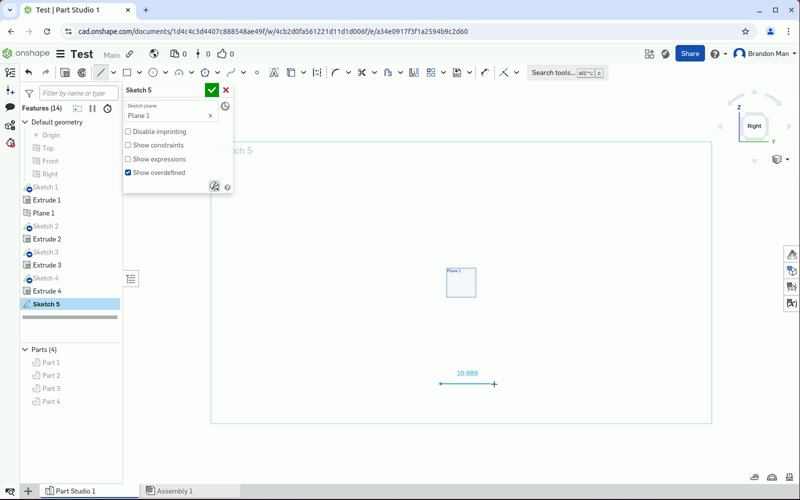
key_up(shift)
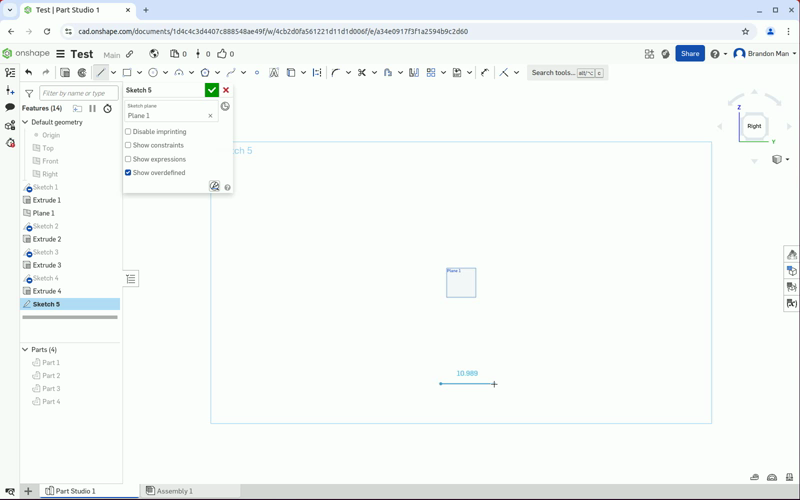
key_down(shift)
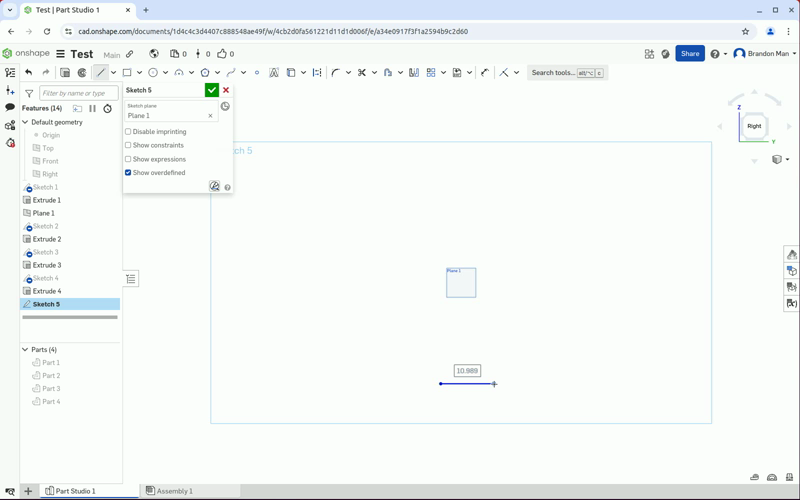
mouse_move(524, 383)
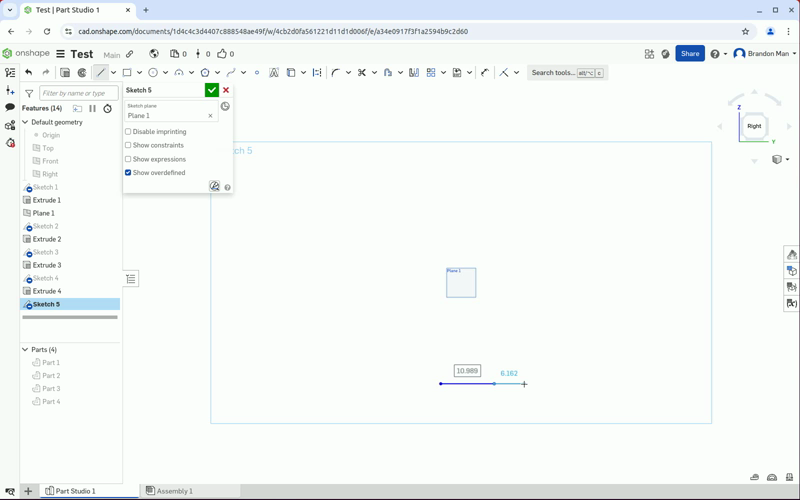
mouse_move(494, 330)
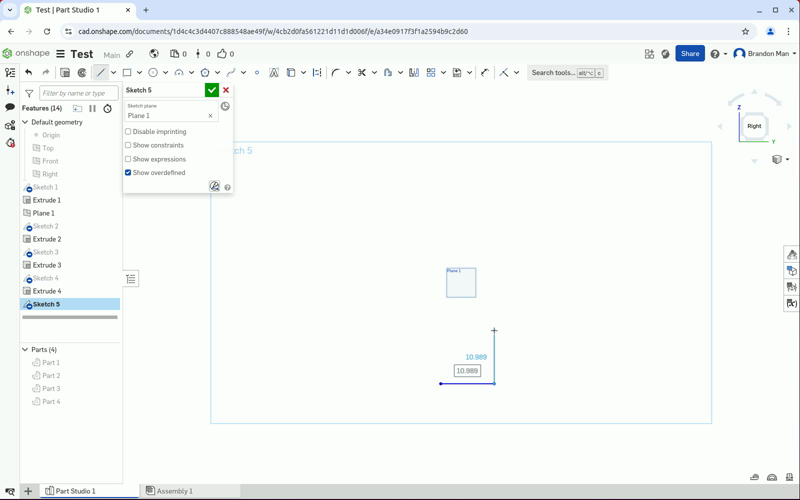
click(494, 330)
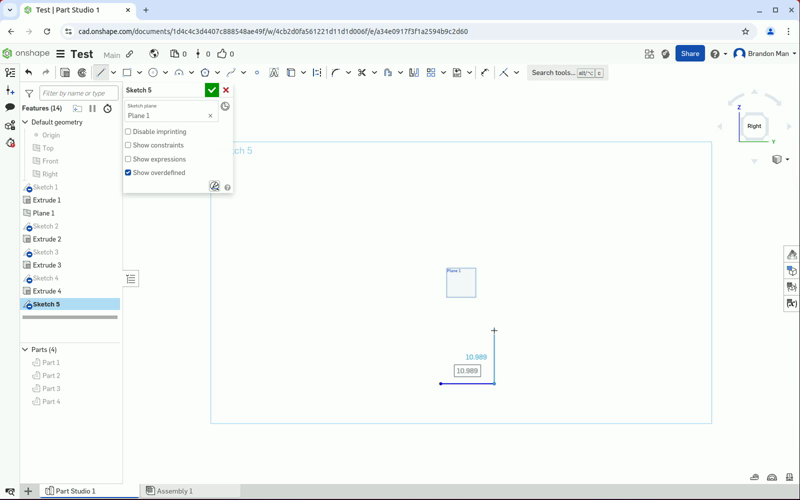
key_up(shift)
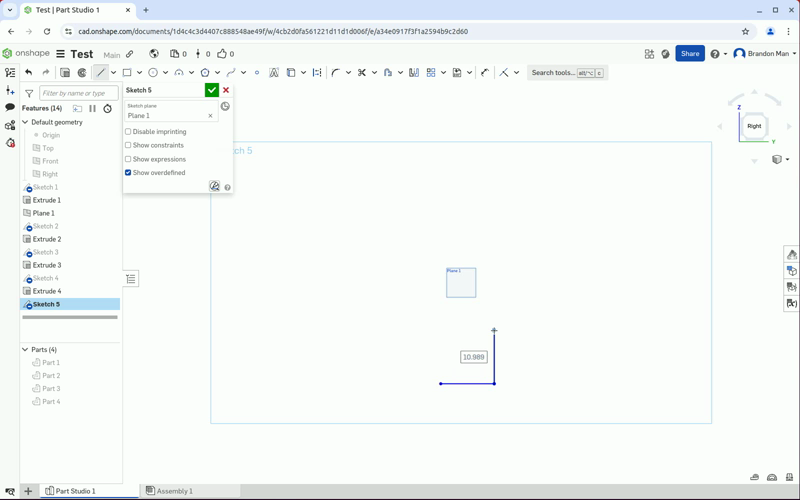
key_down(shift)
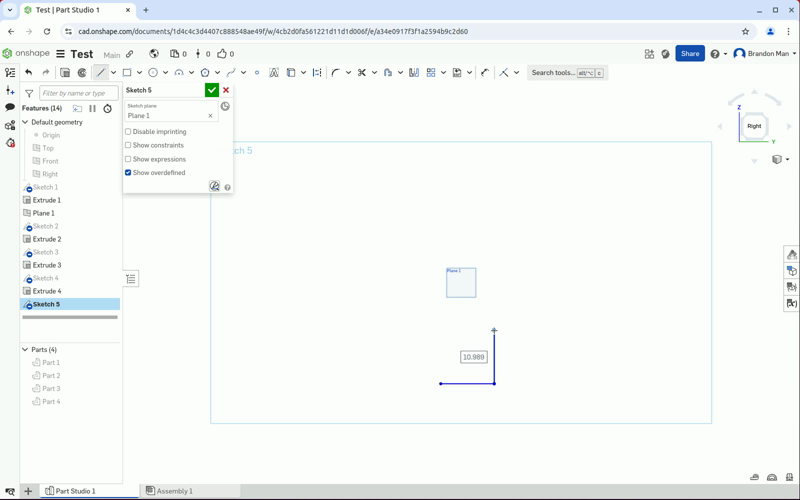
mouse_move(524, 330)
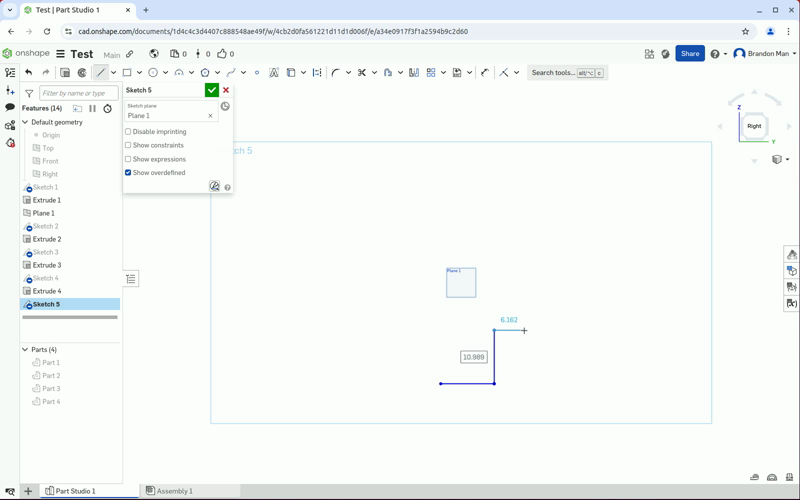
mouse_move(440, 330)
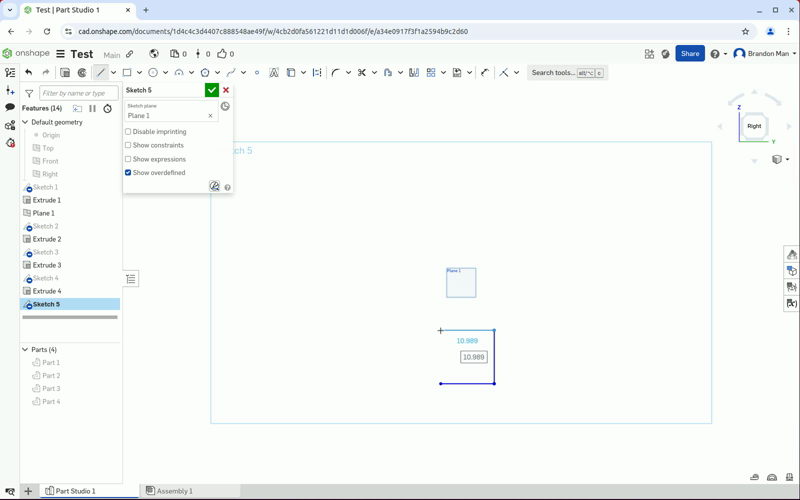
click(440, 330)
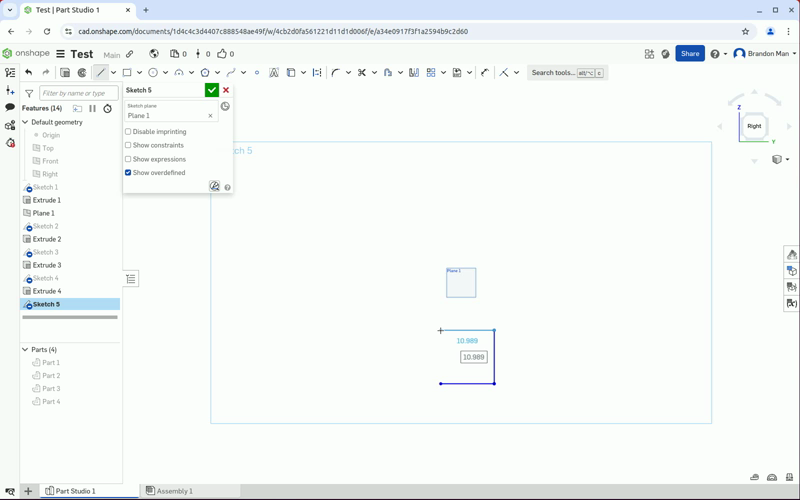
key_up(shift)
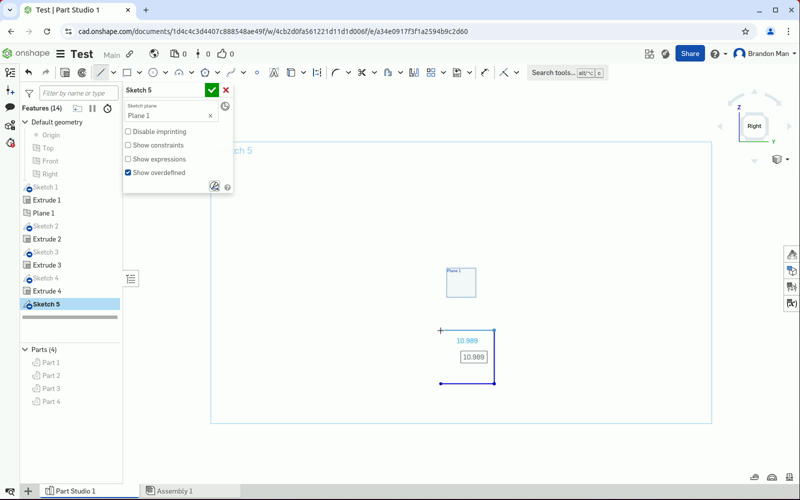
mouse_move(470, 330)
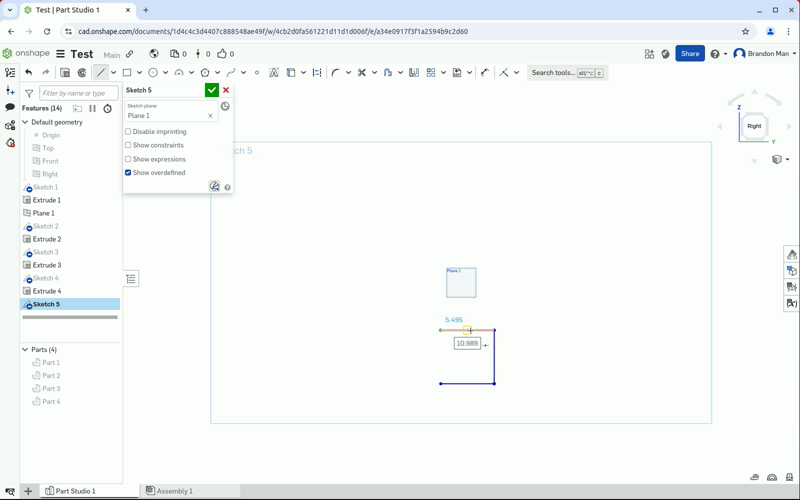
key_down(shift)
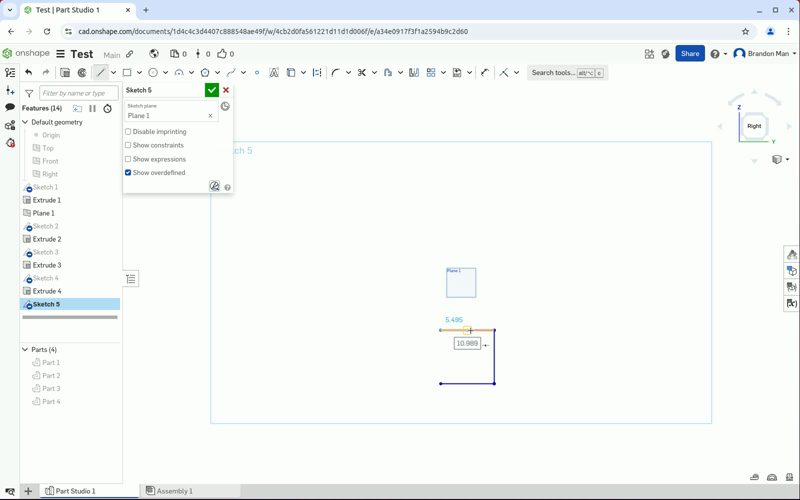
mouse_move(440, 383)
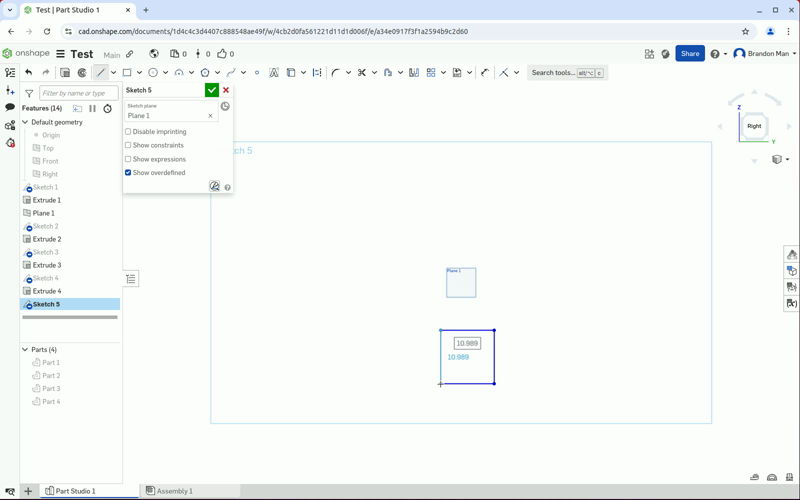
key_up(shift)
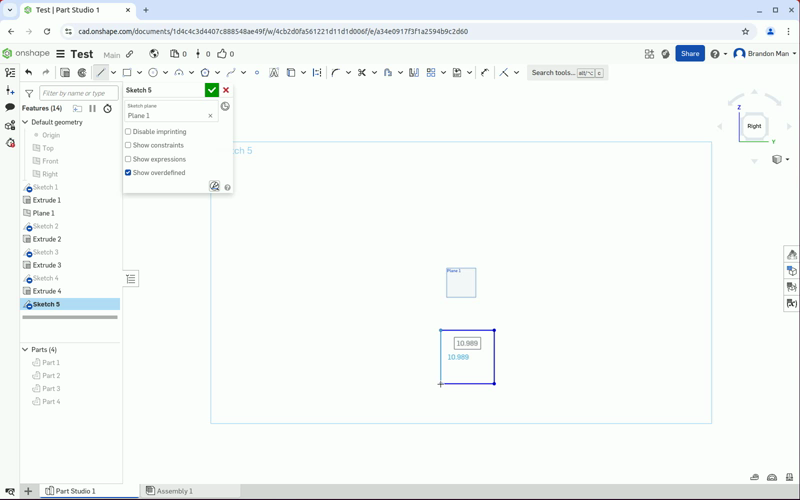
click(440, 383)
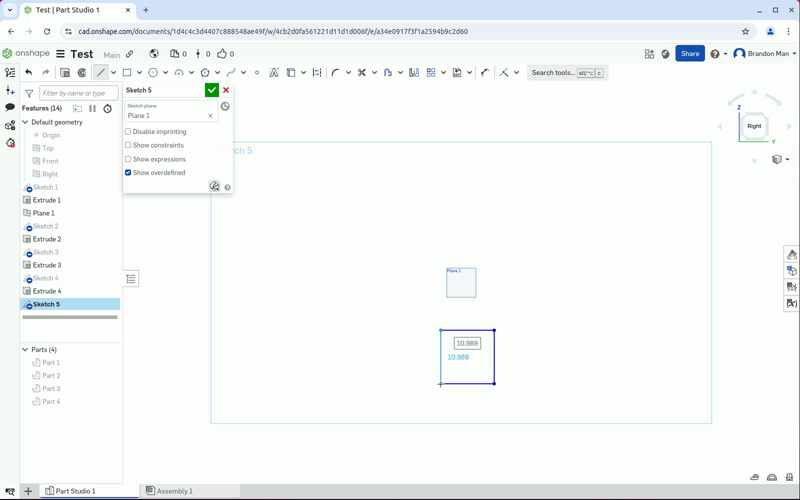
key(esc)
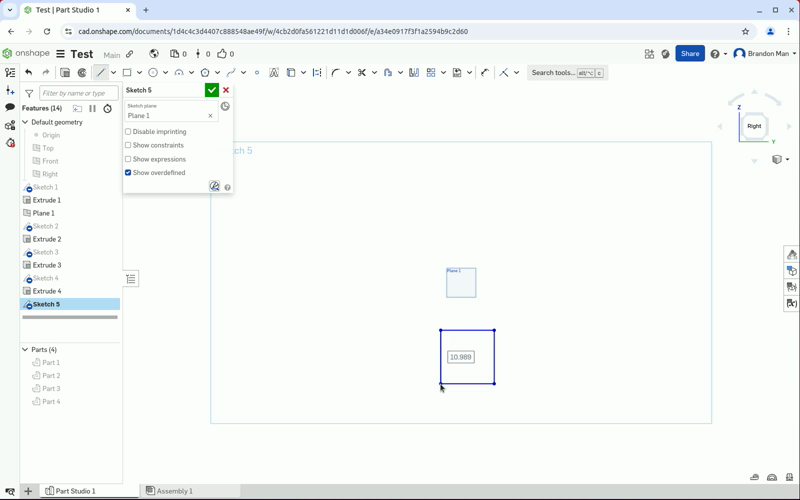
mouse_move(480, 369)
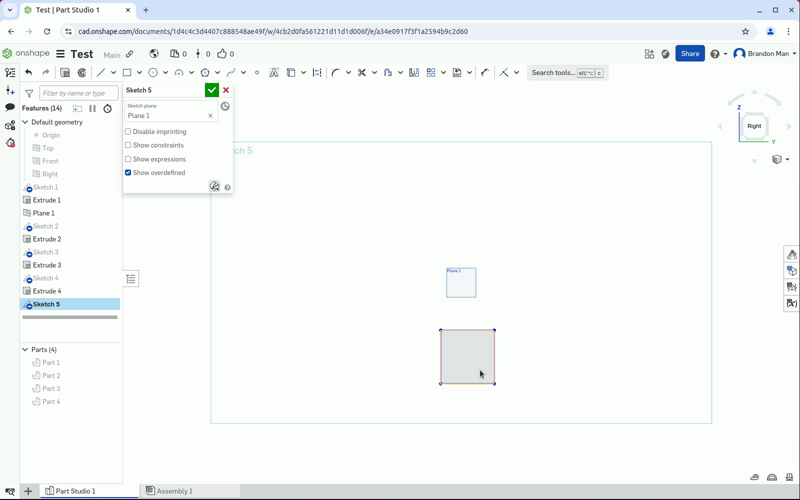
click(480, 369)
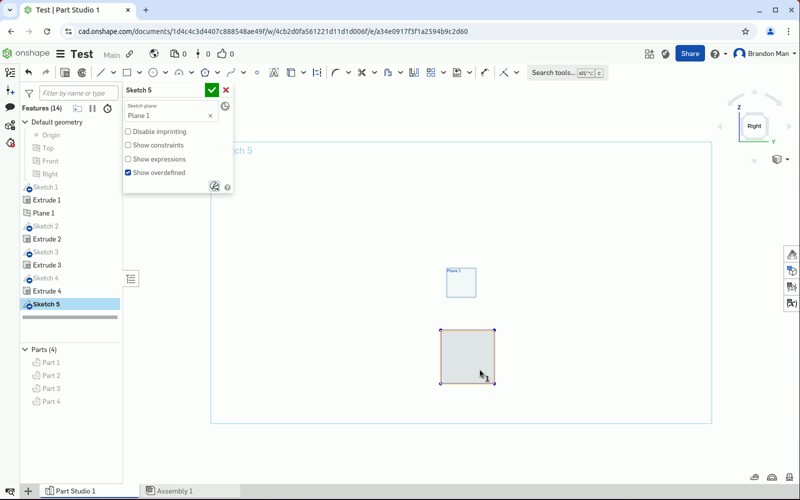
mouse_move(73, 352)
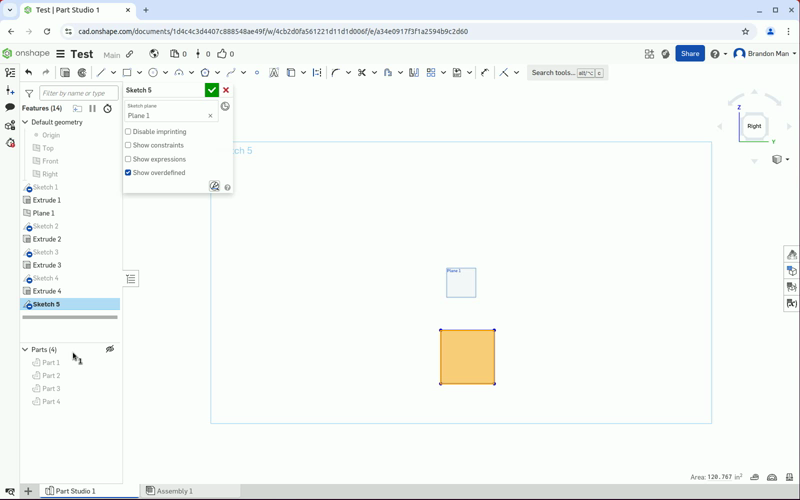
key(shift+y)
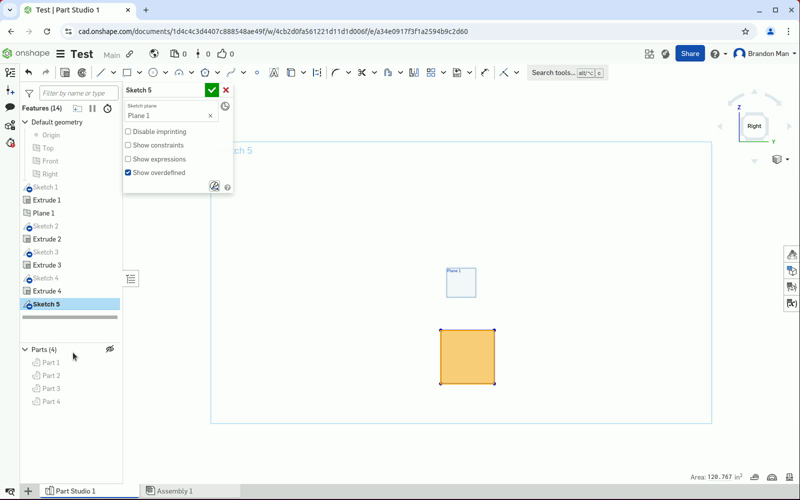
key(shift+e)
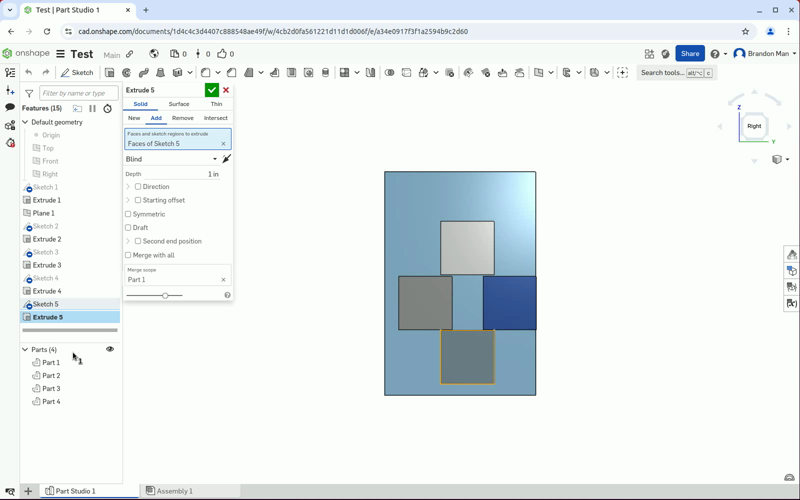
mouse_move(143, 106)
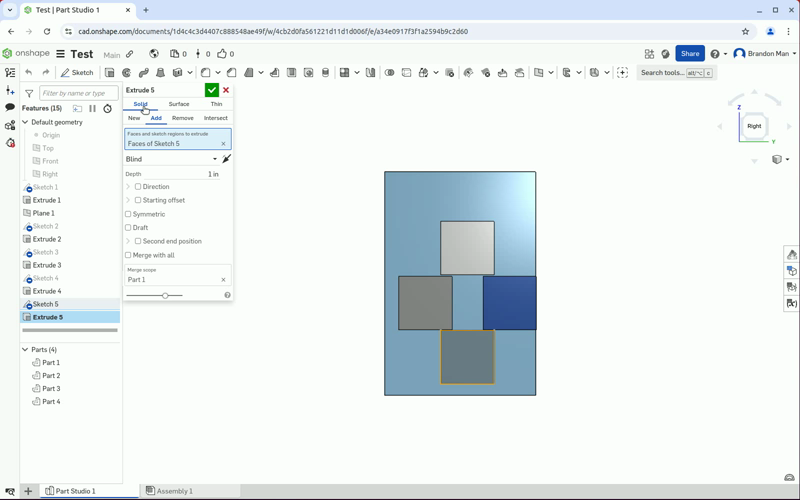
click(143, 106)
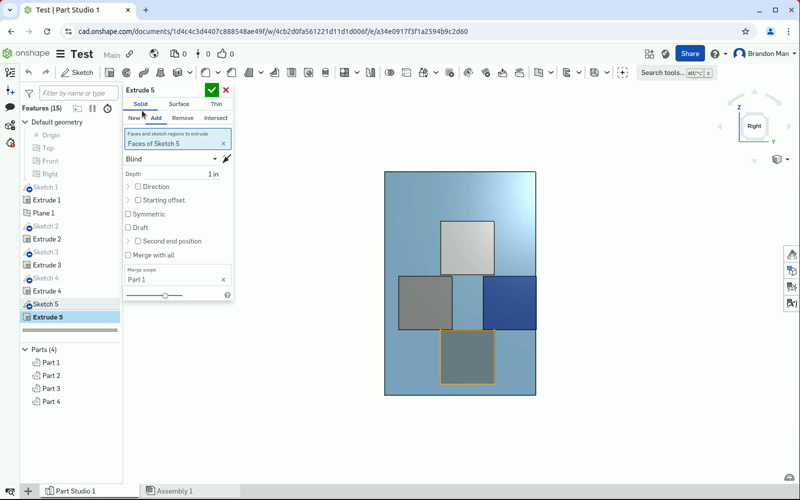
mouse_move(137, 120)
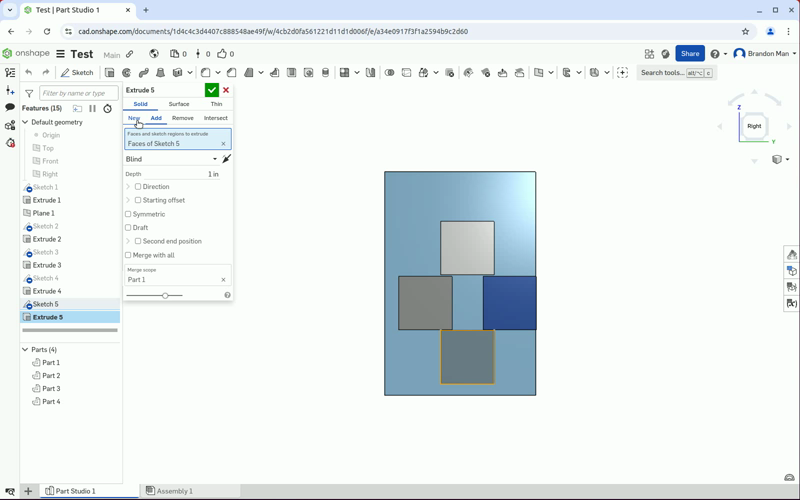
click(137, 120)
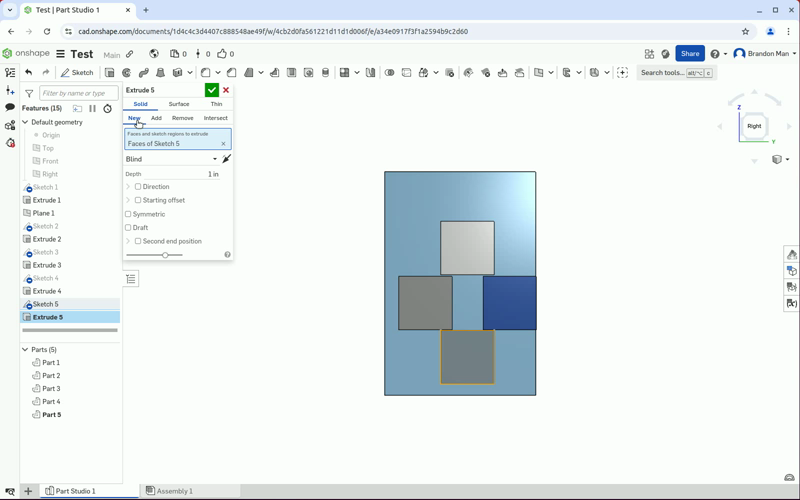
key(tab, 4)
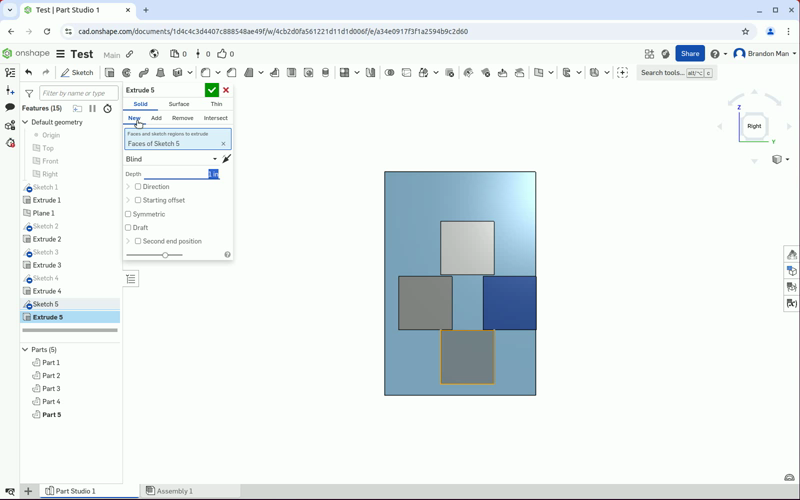
text(0.241)
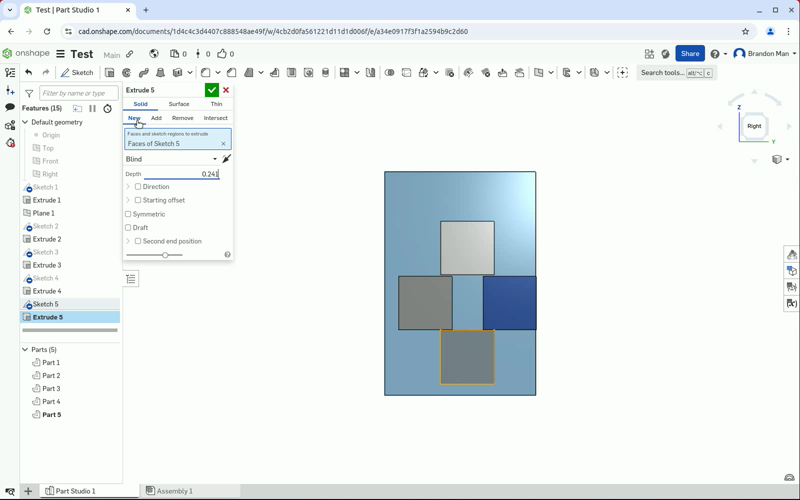
key(enter)
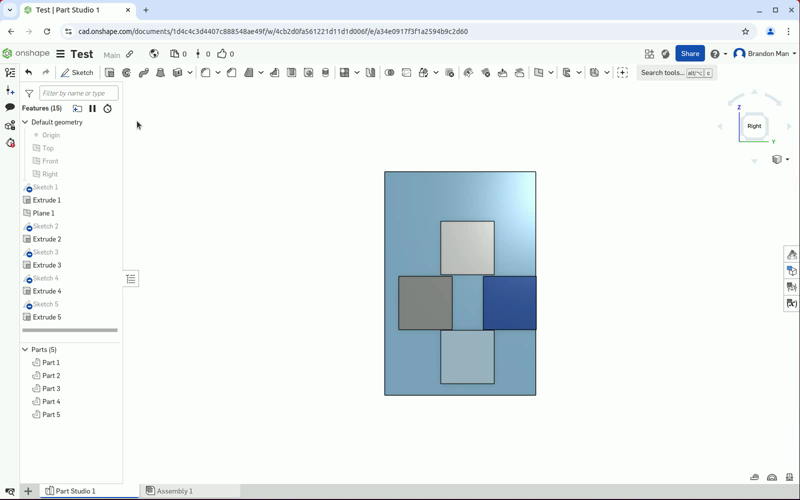
key(shift+h)
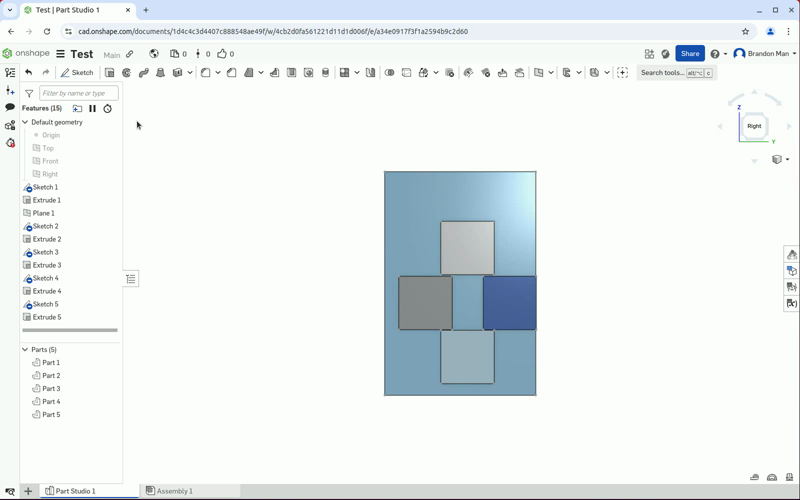
key(shift+h)
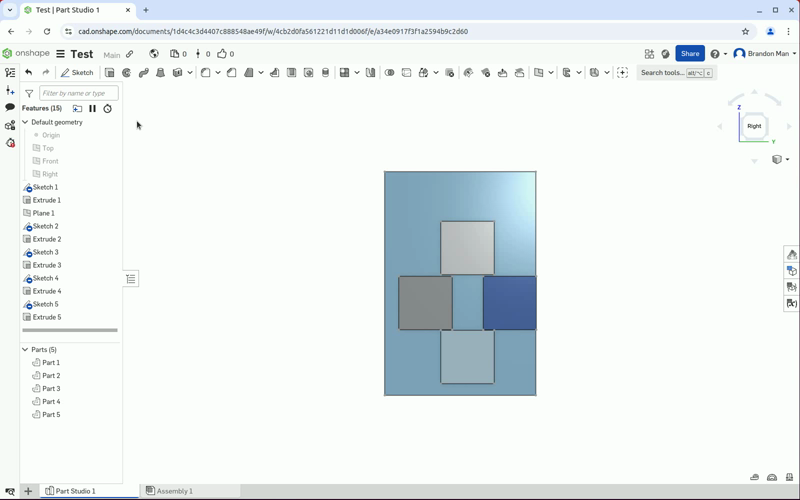
key(shift+7)
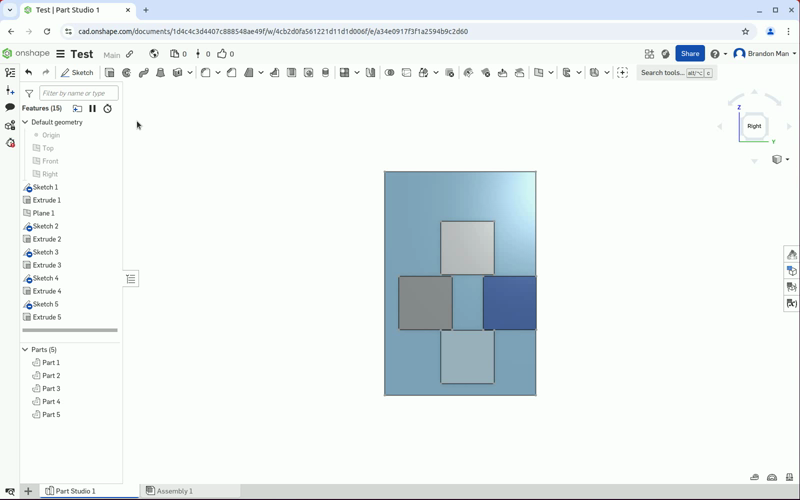
key(right, 2)
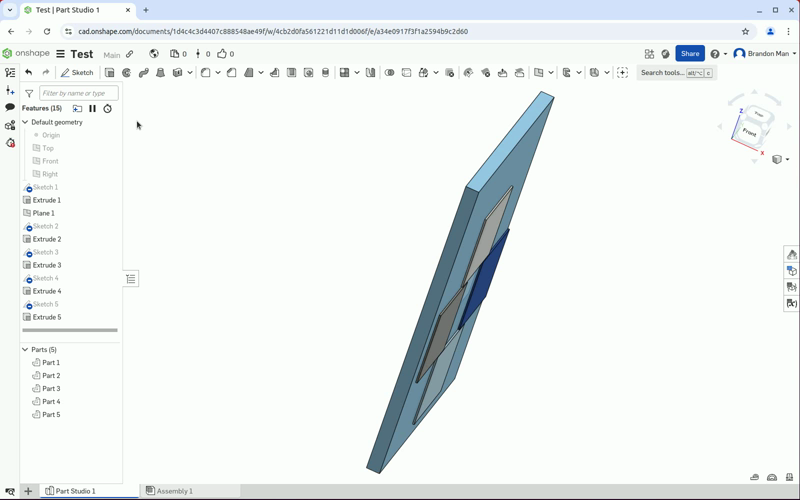
key(down, 2)
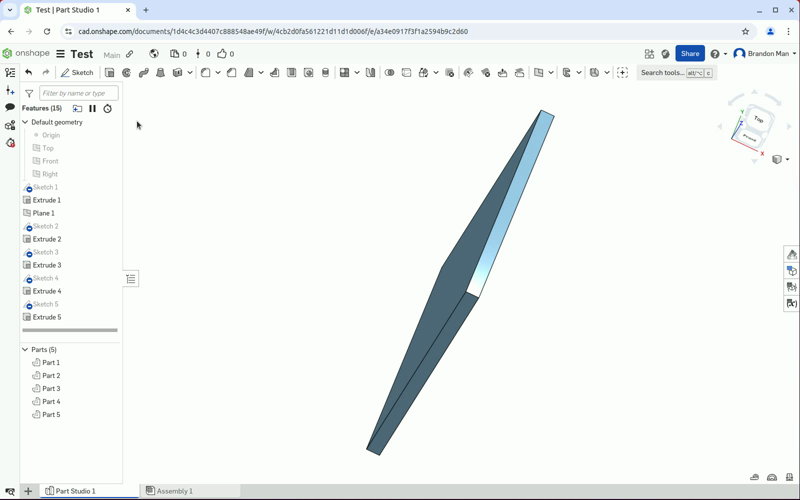
key(up, 2)
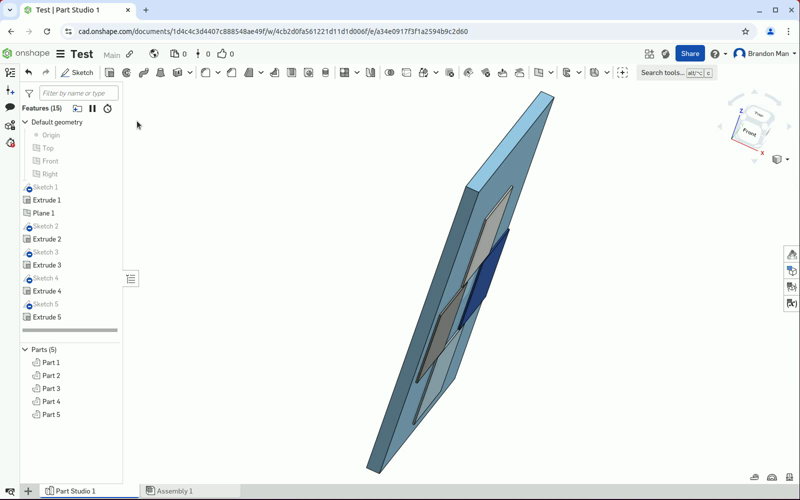
key(left, 2)
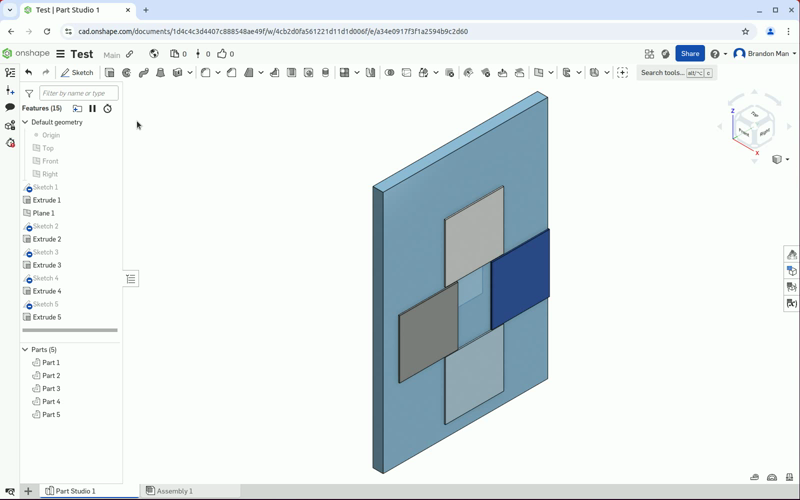
mouse_move(73, 189)
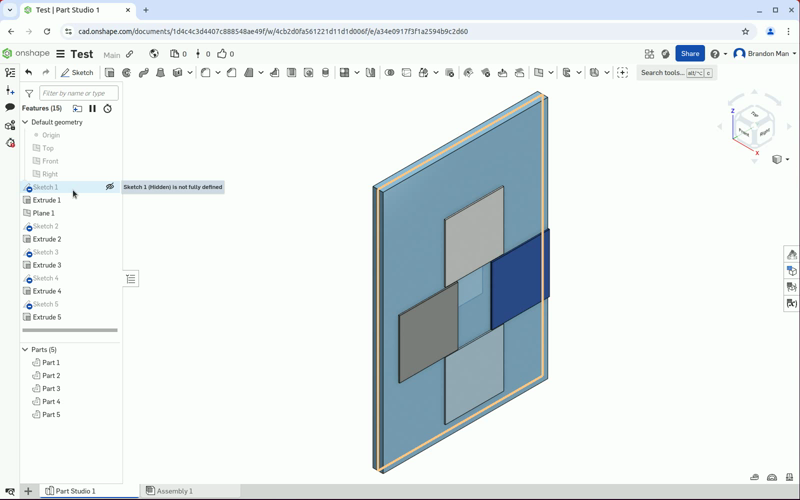
click(73, 189)